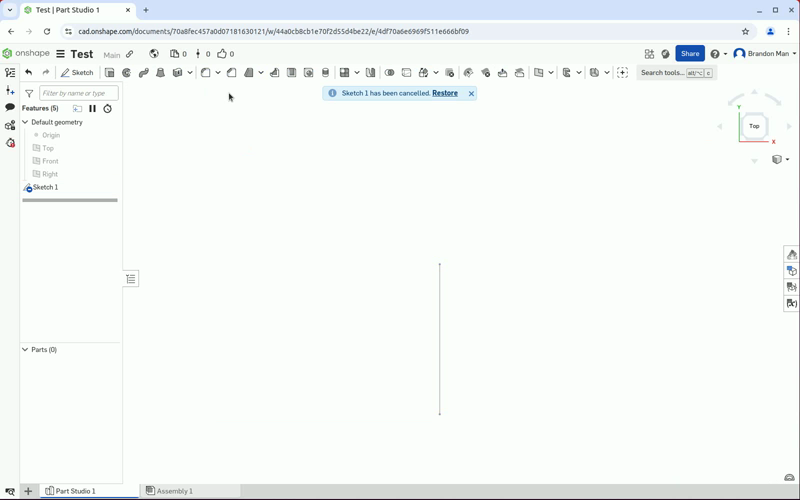
key(shift+h)
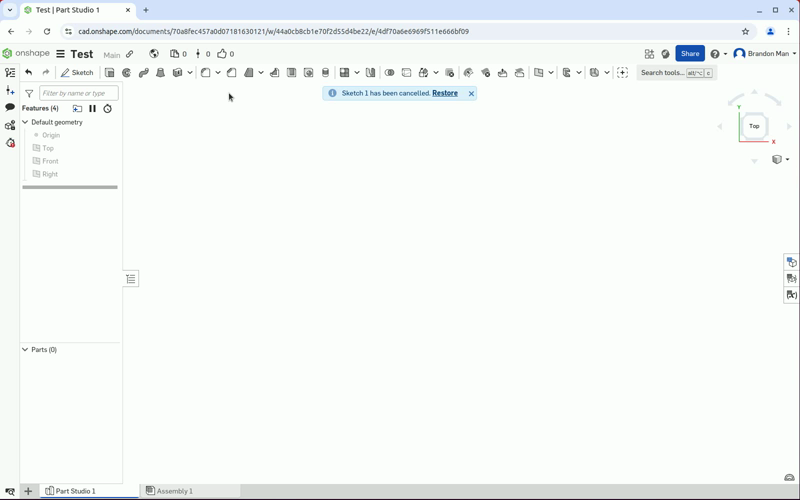
mouse_move(73, 352)
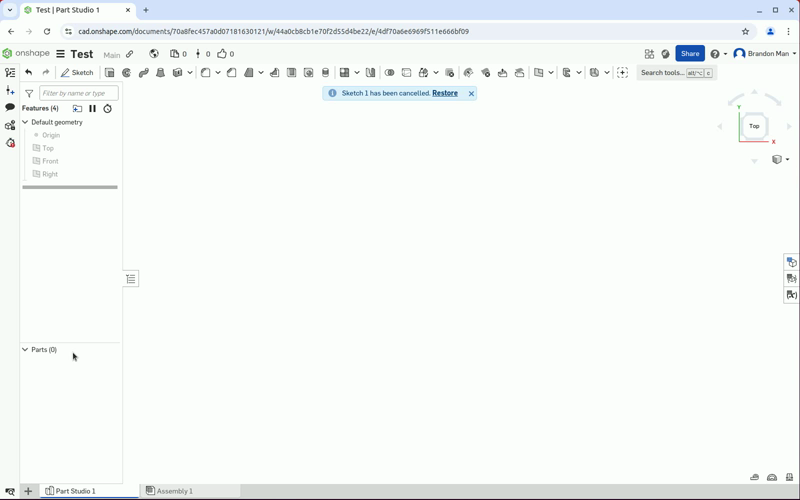
key(y)
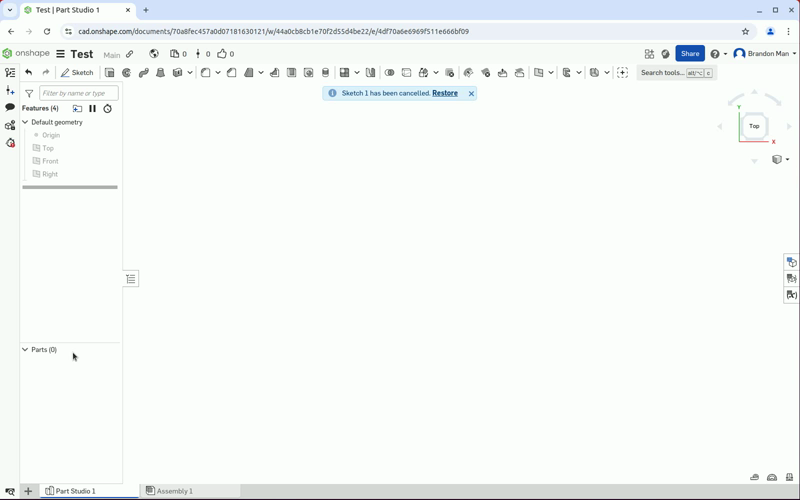
key(shift+p)
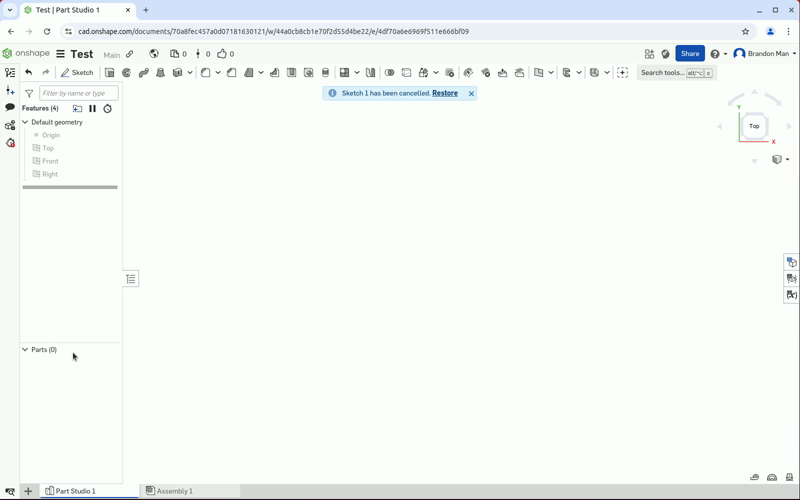
key(space)
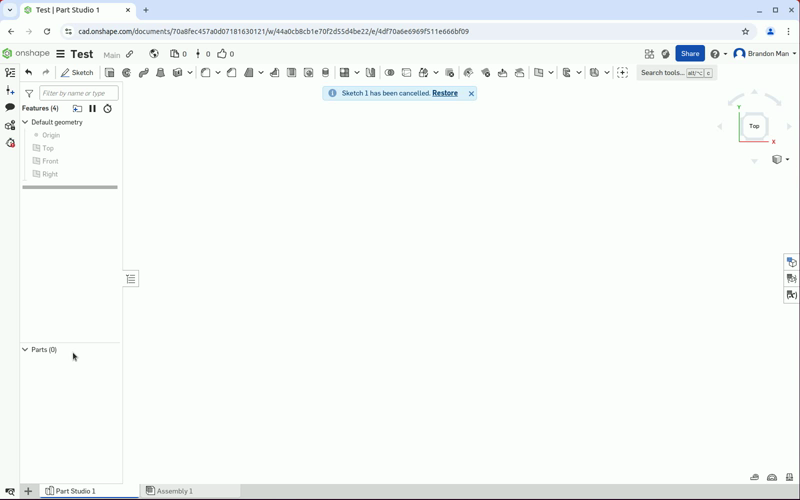
key_down(shift)
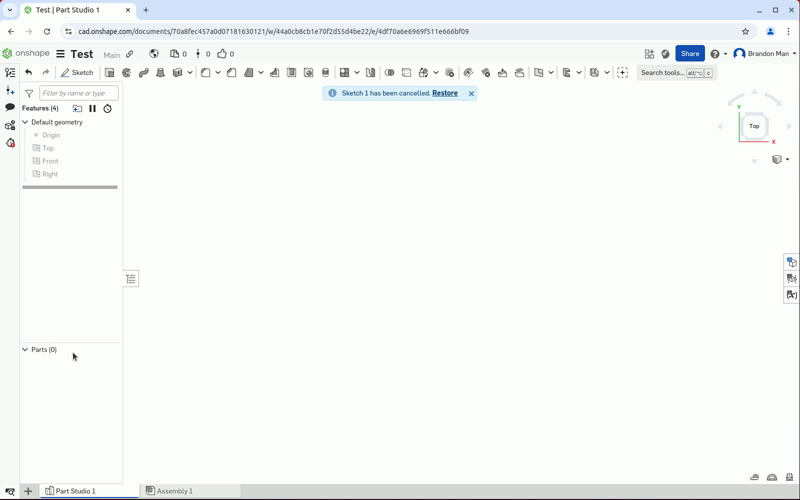
key(up)
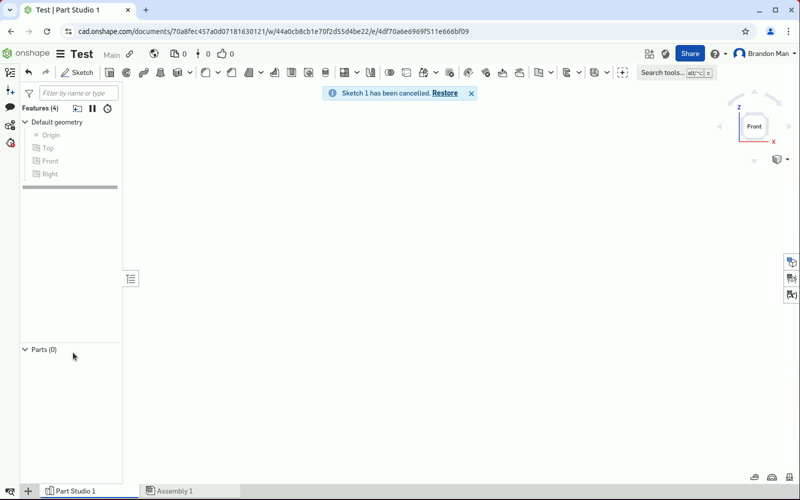
key_up(shift)
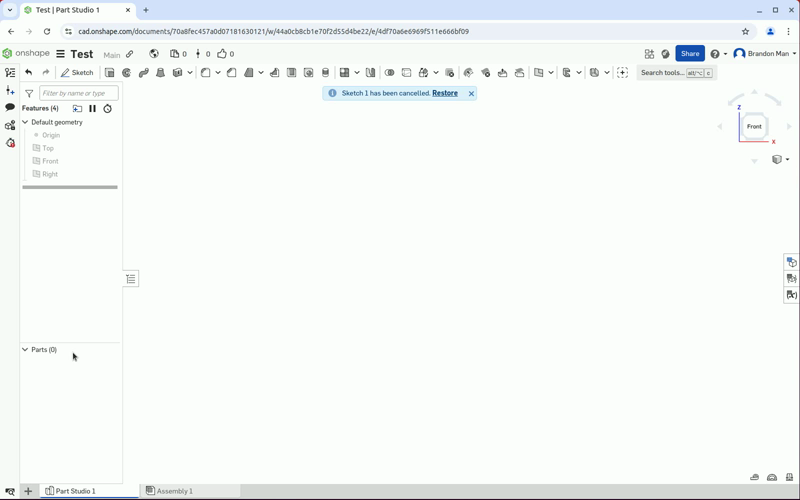
mouse_move(73, 352)
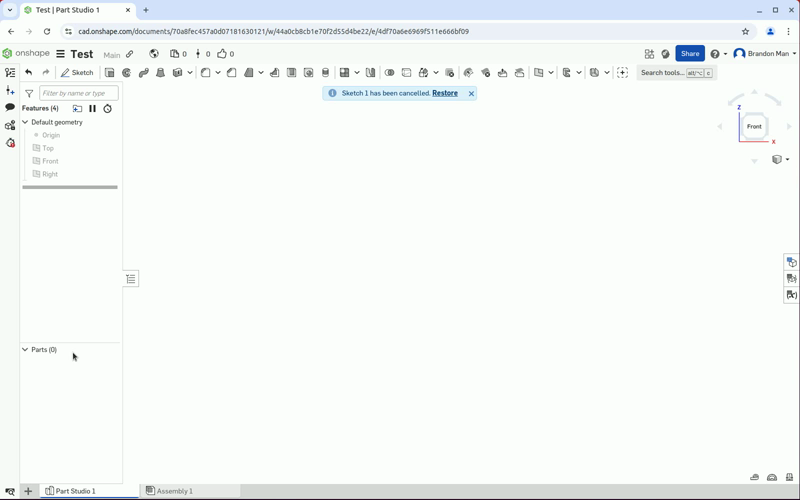
key(shift+y)
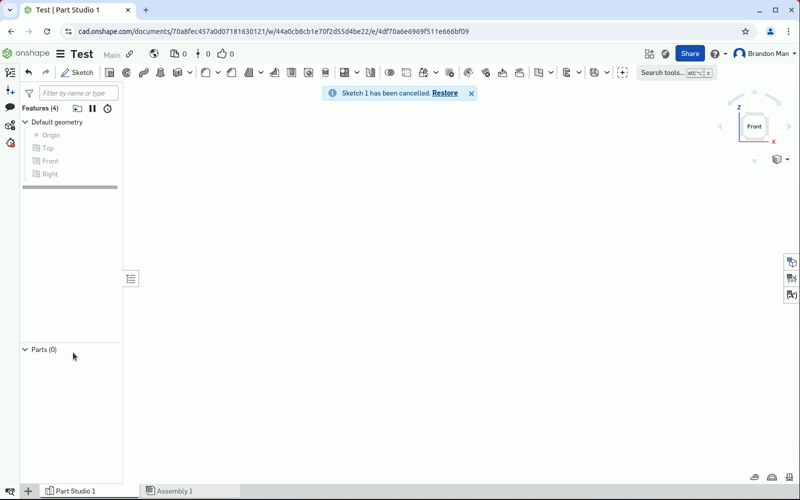
key(shift+s)
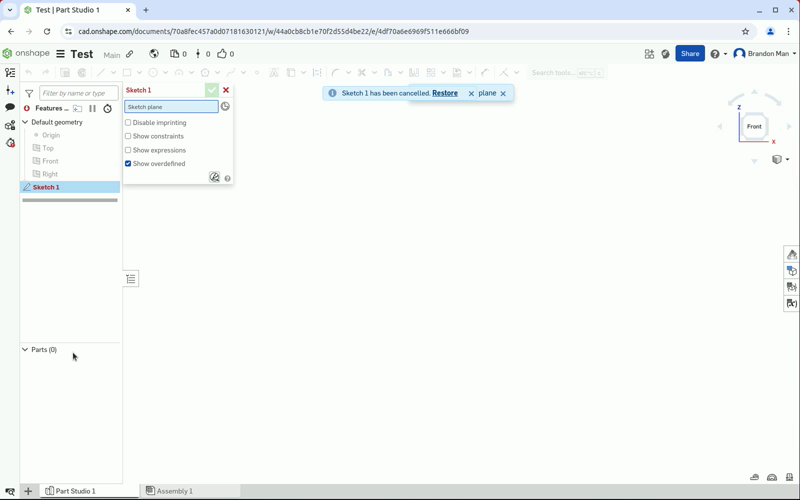
mouse_move(73, 163)
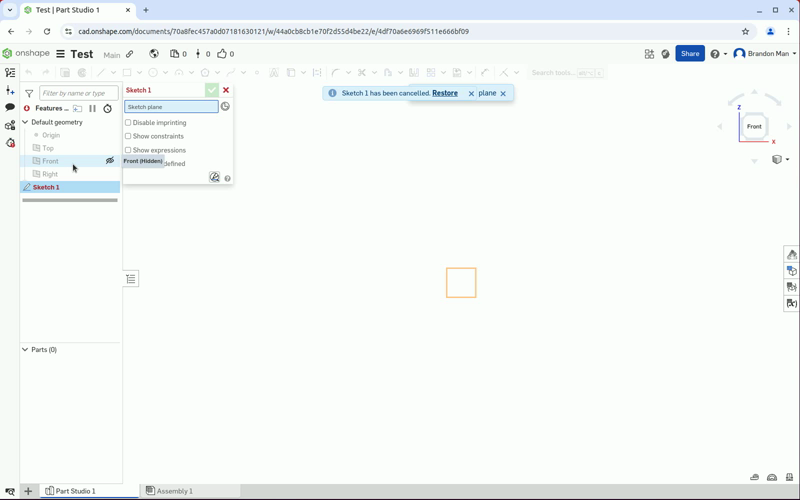
click(73, 163)
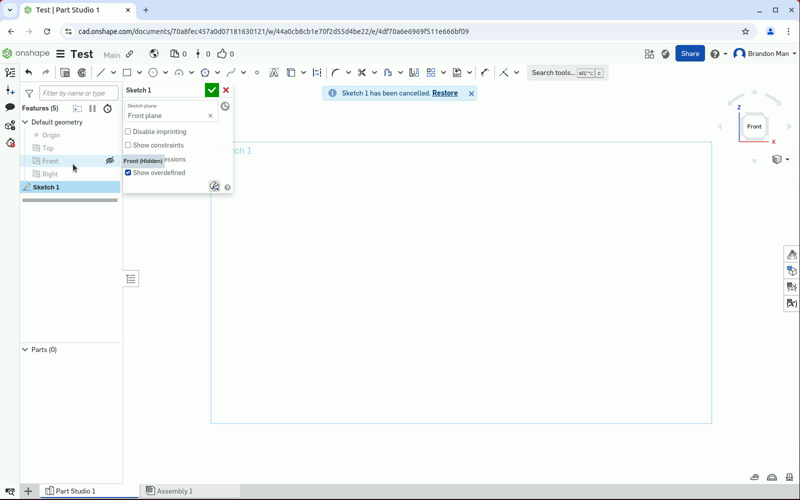
mouse_move(73, 352)
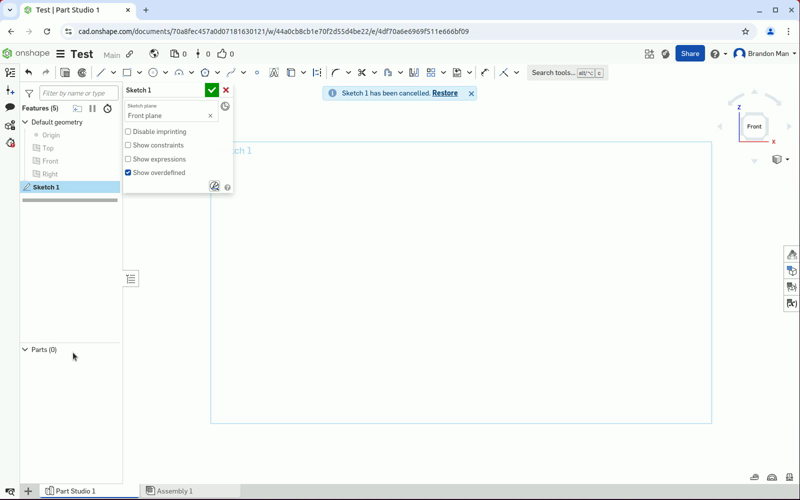
key(y)
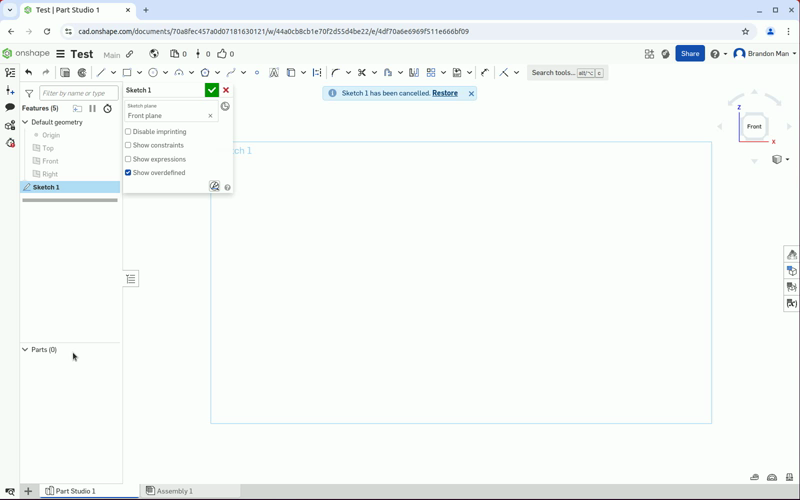
key(l)
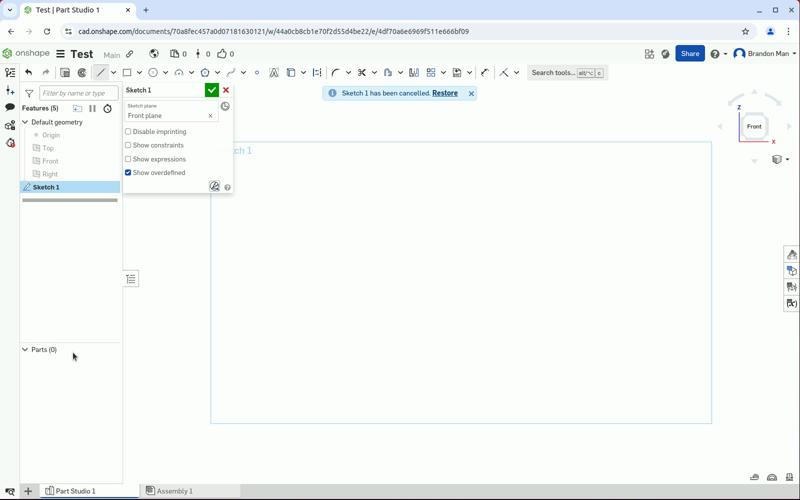
key_down(shift)
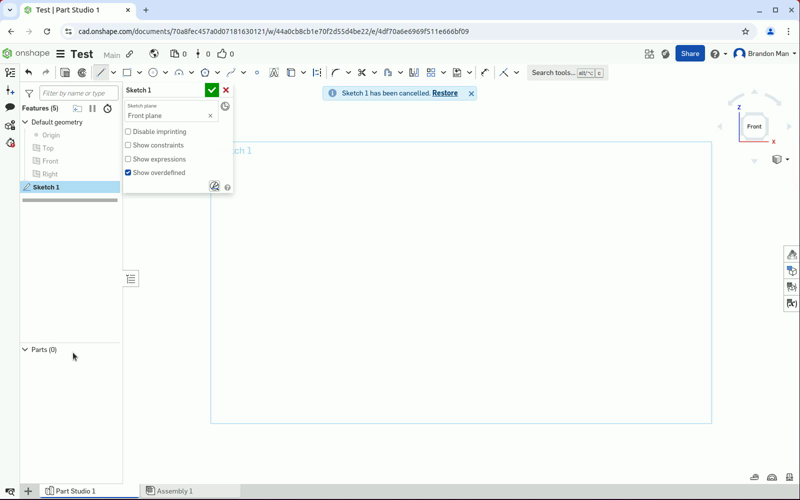
mouse_move(538, 282)
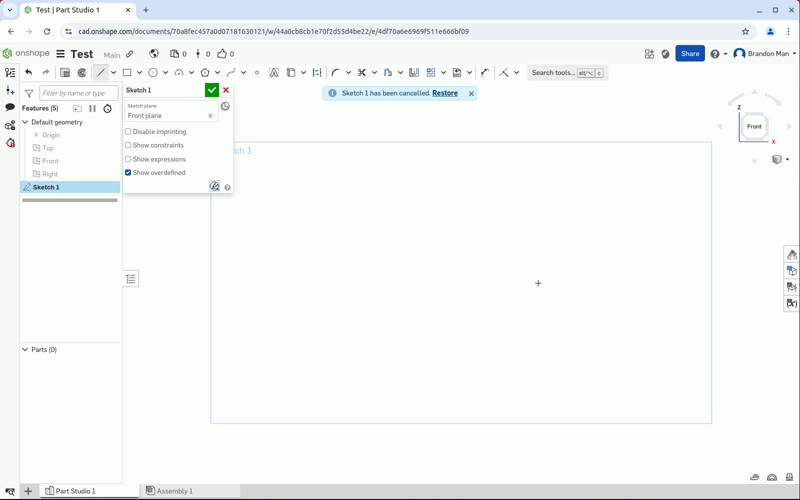
click(538, 282)
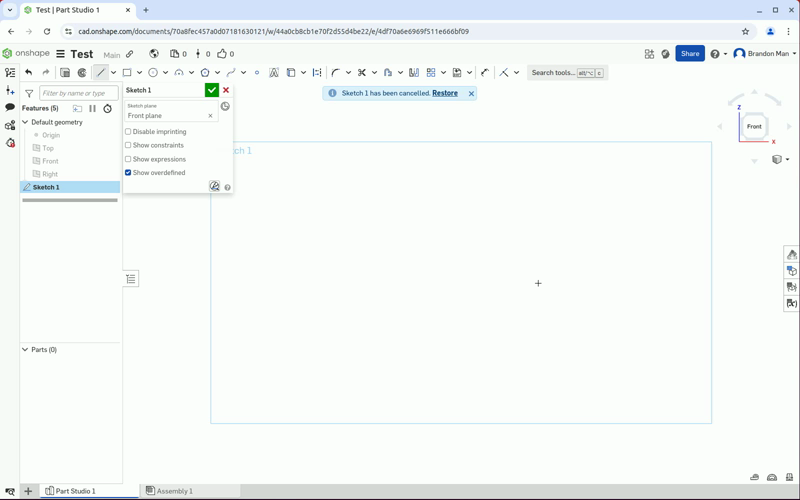
key_up(shift)
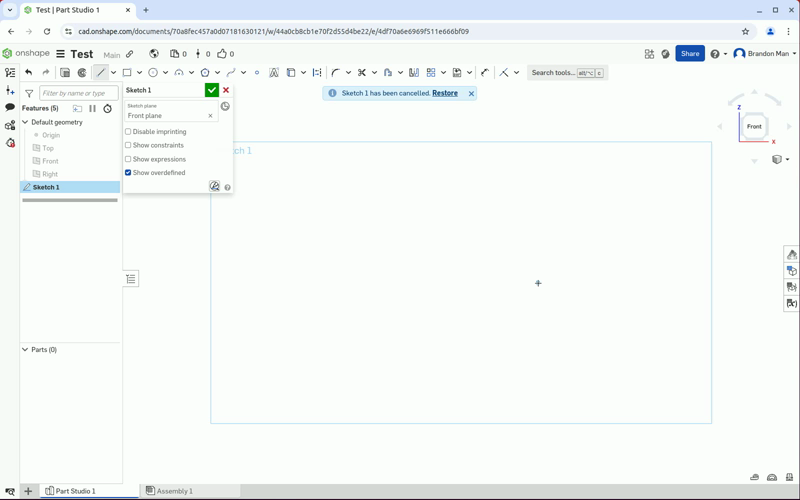
key_down(shift)
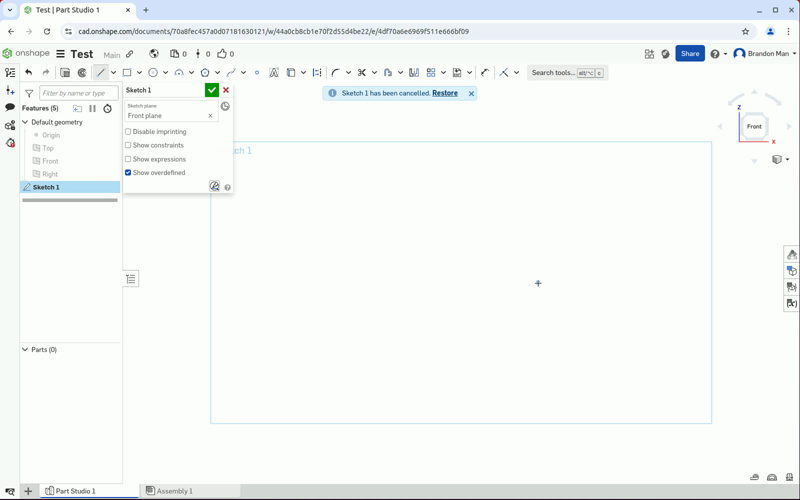
mouse_move(568, 282)
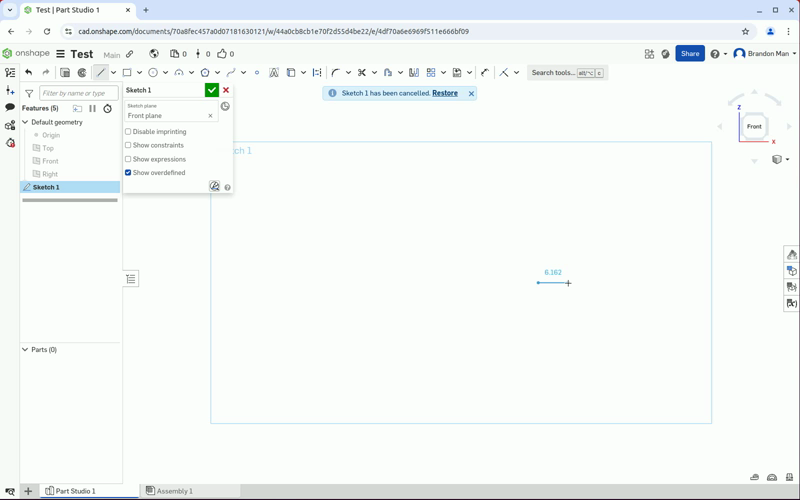
mouse_move(573, 282)
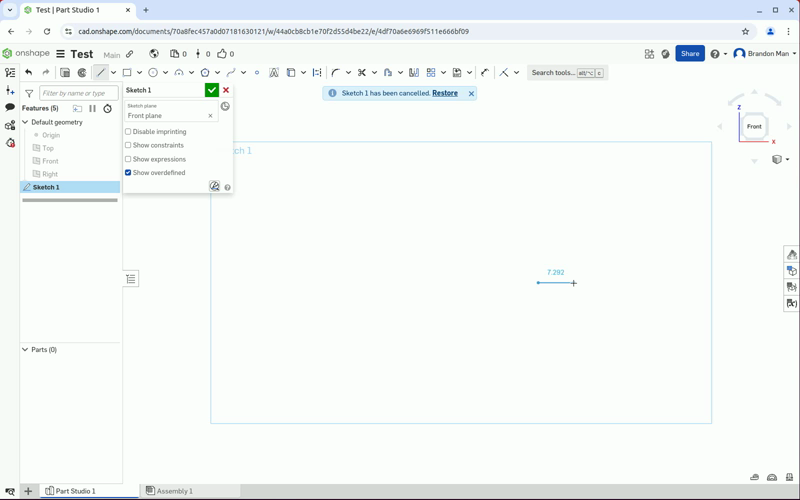
click(573, 282)
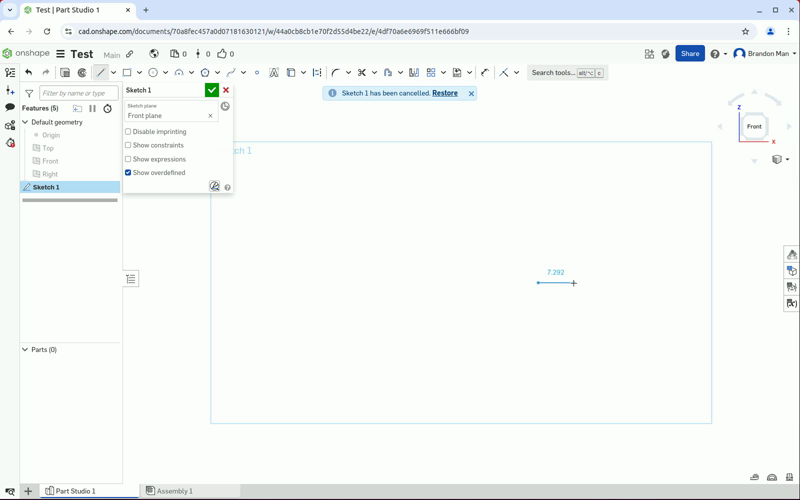
key_up(shift)
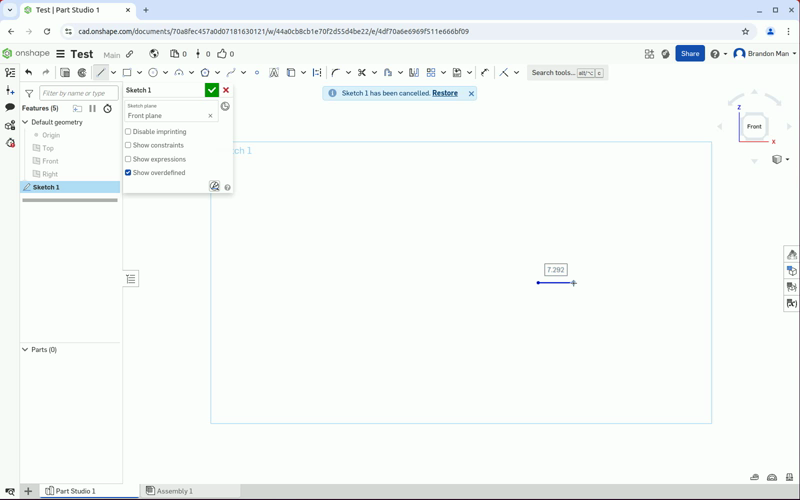
key_down(shift)
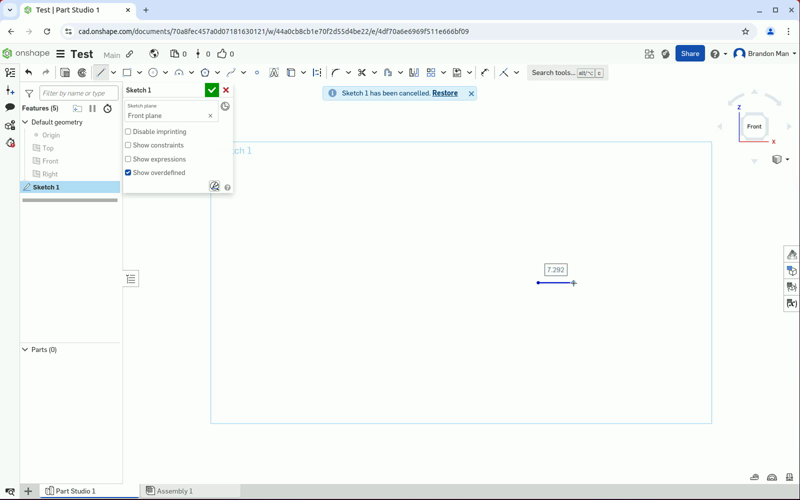
mouse_move(589, 282)
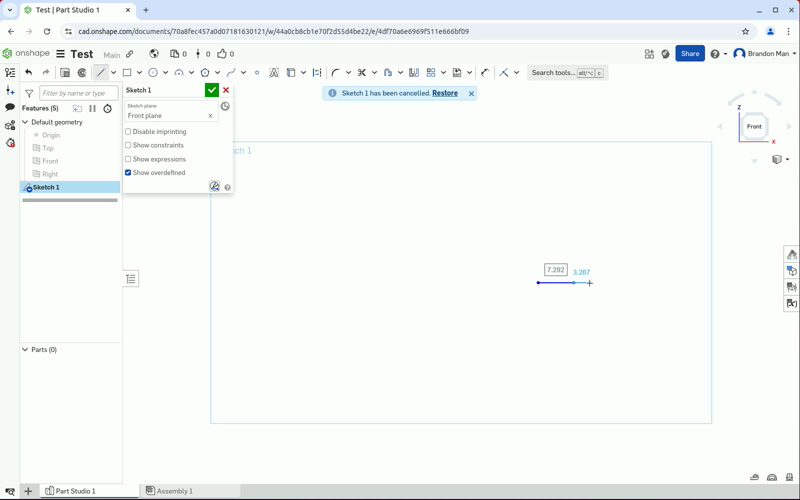
mouse_move(573, 250)
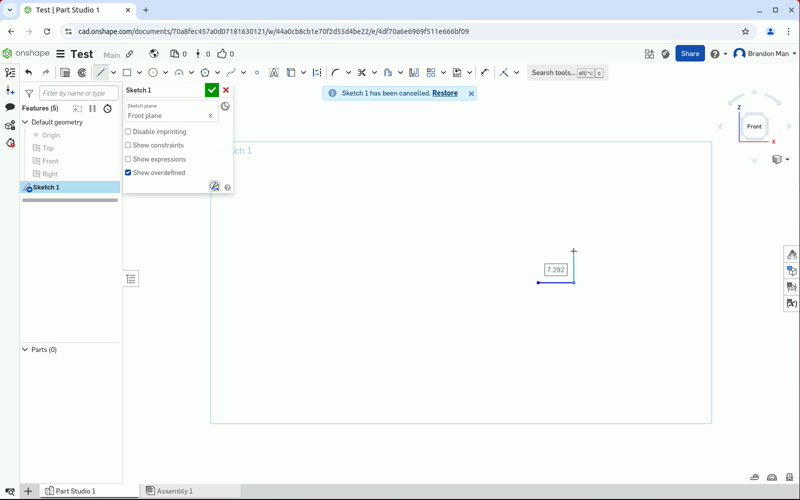
click(573, 250)
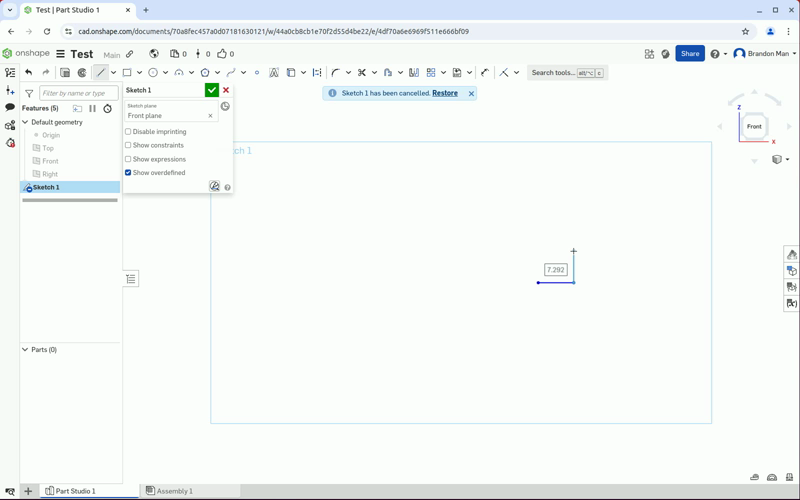
key_up(shift)
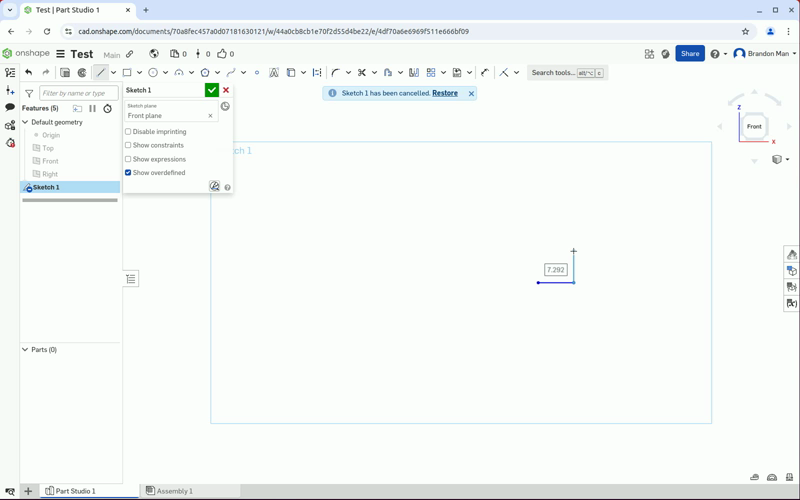
key(esc)
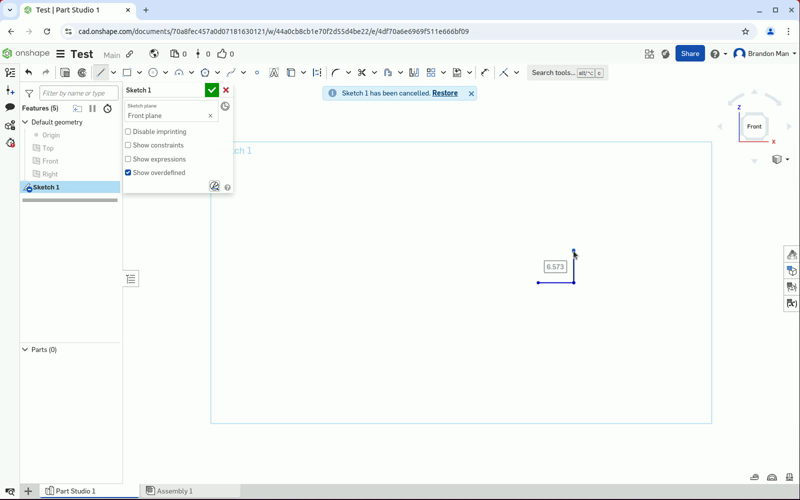
key(a)
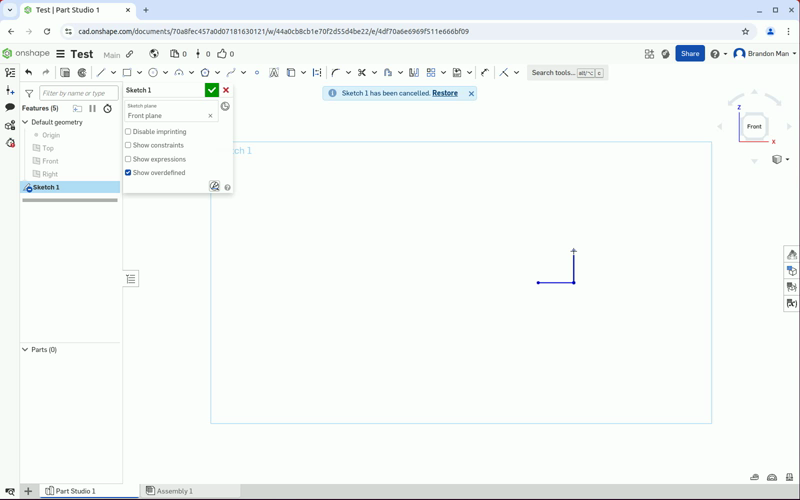
mouse_move(573, 250)
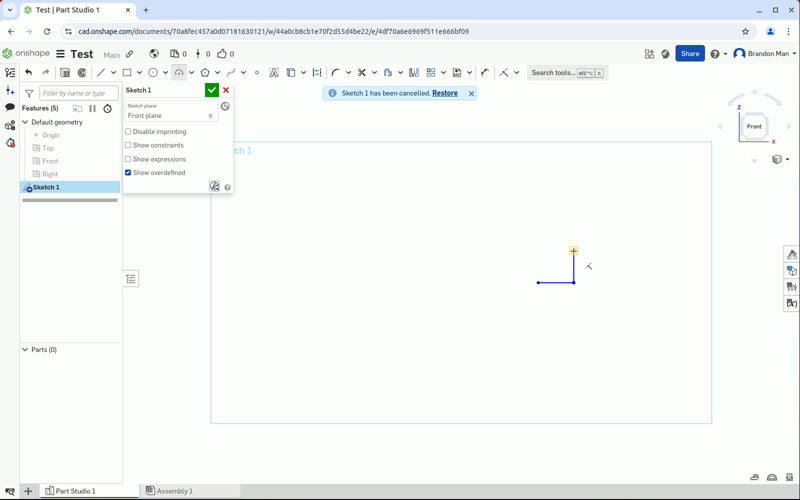
click(573, 250)
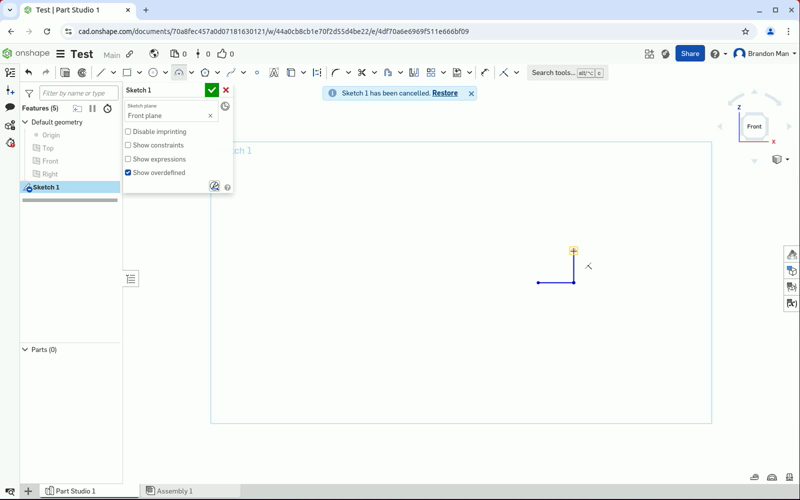
key_down(shift)
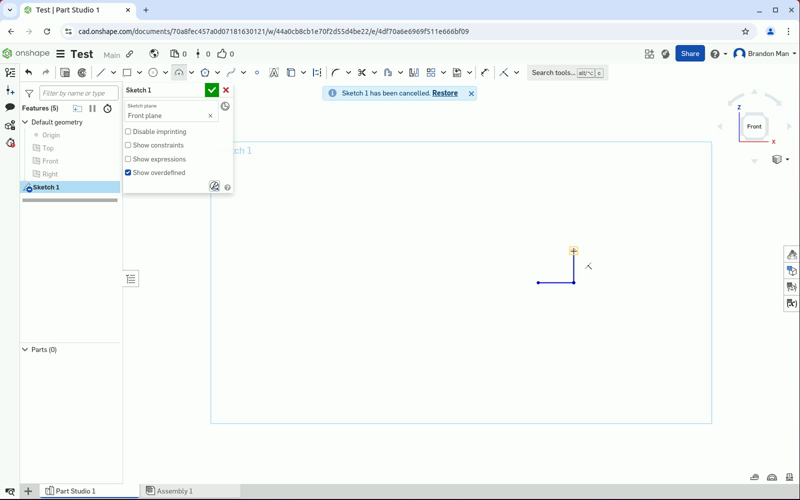
mouse_move(545, 250)
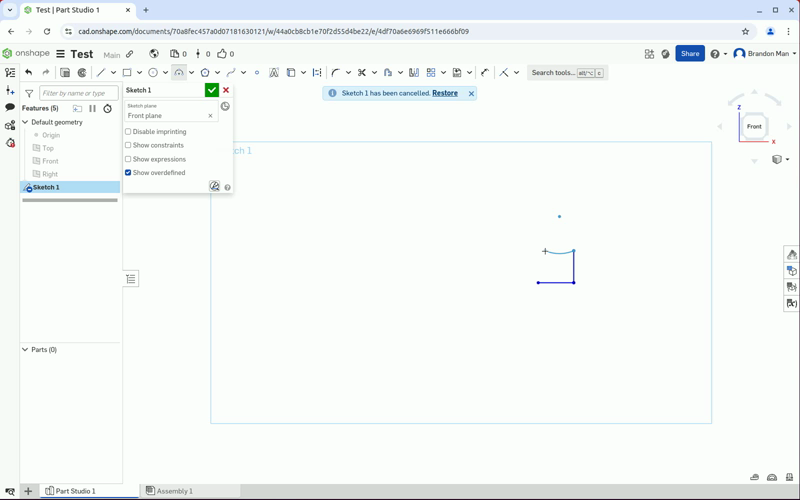
click(545, 250)
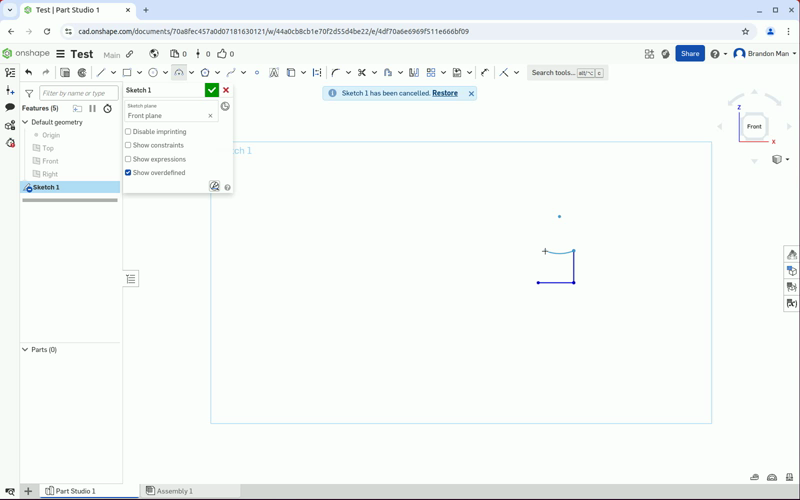
mouse_move(559, 236)
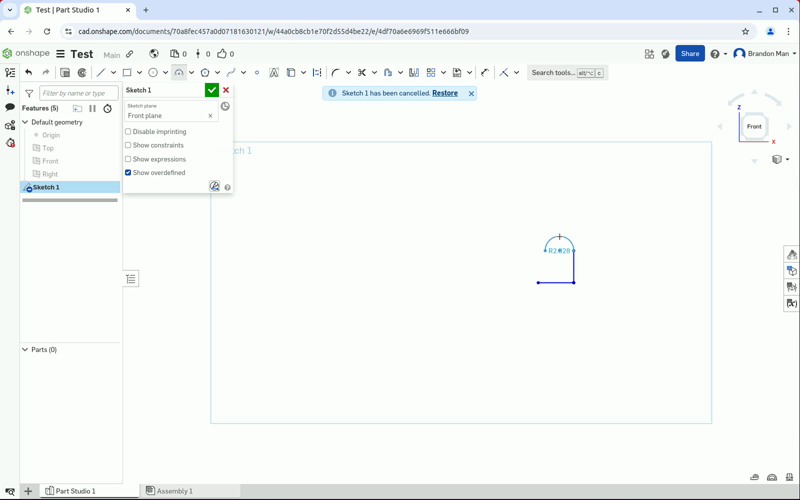
click(559, 236)
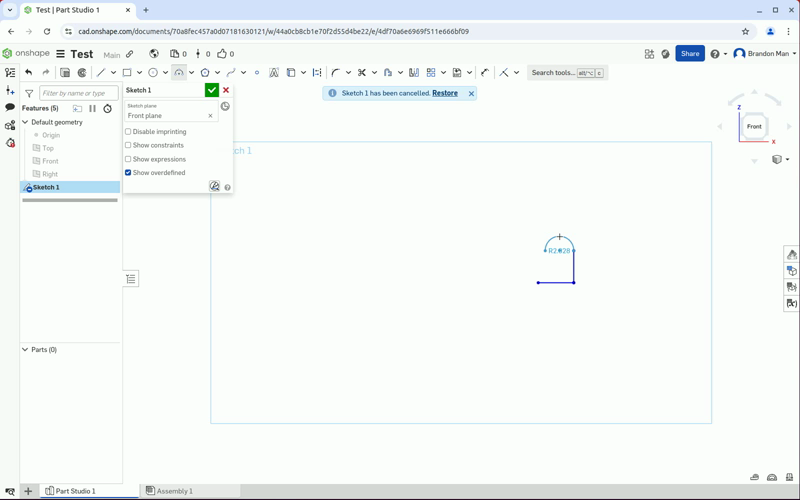
key_up(shift)
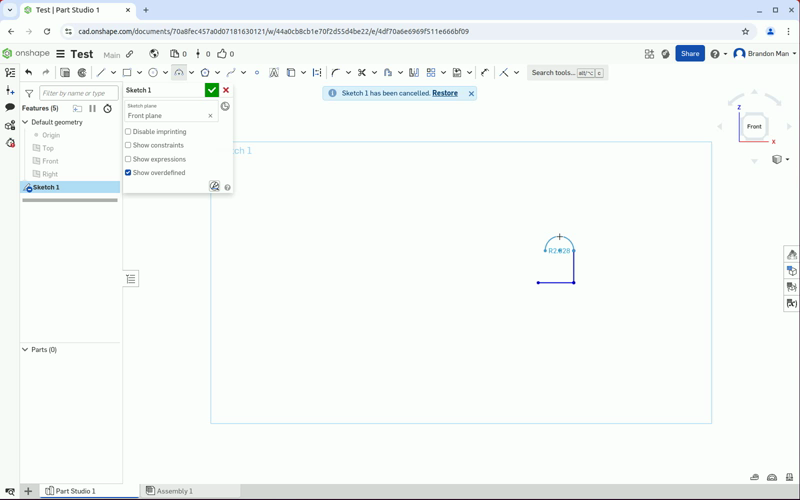
mouse_move(545, 250)
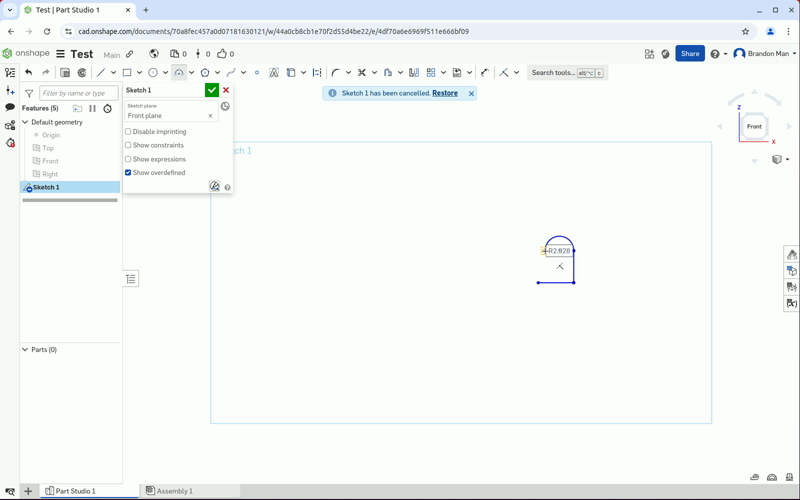
click(545, 250)
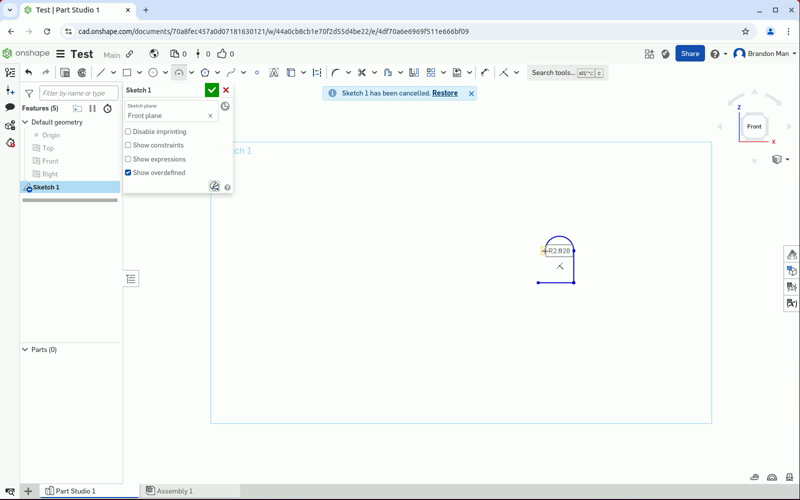
mouse_move(538, 282)
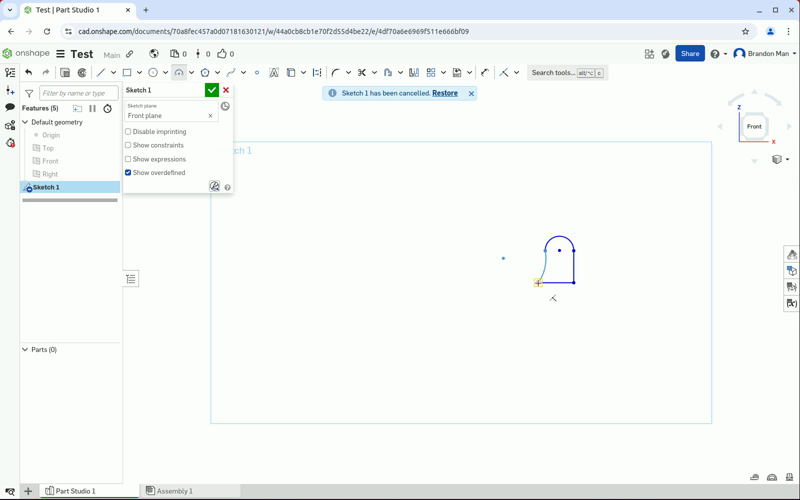
click(538, 282)
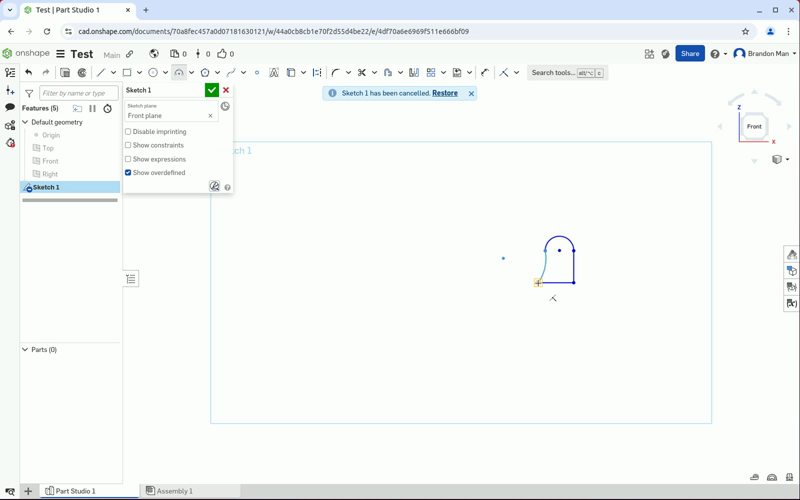
key_down(shift)
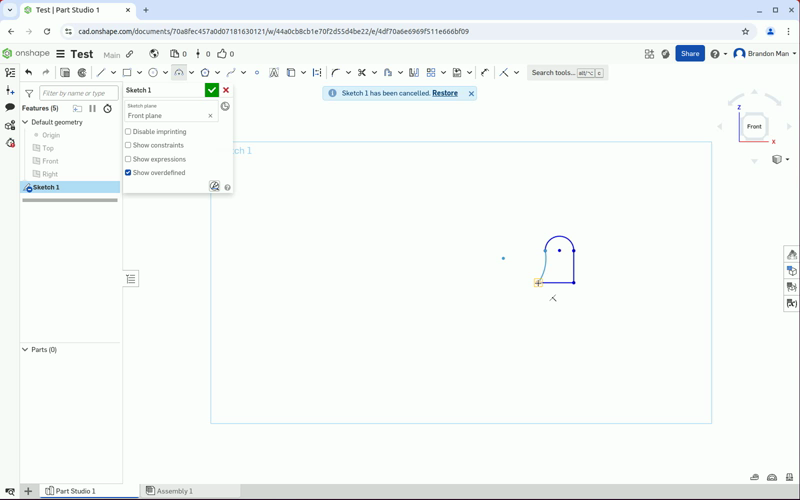
mouse_move(543, 267)
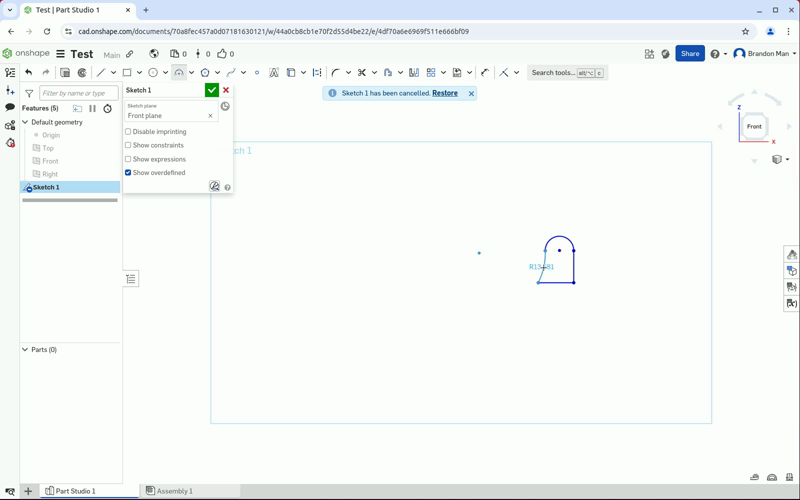
click(543, 267)
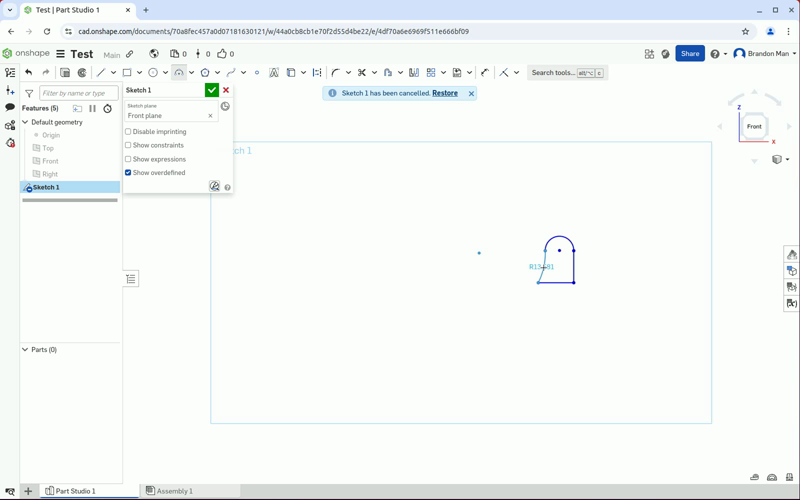
key_up(shift)
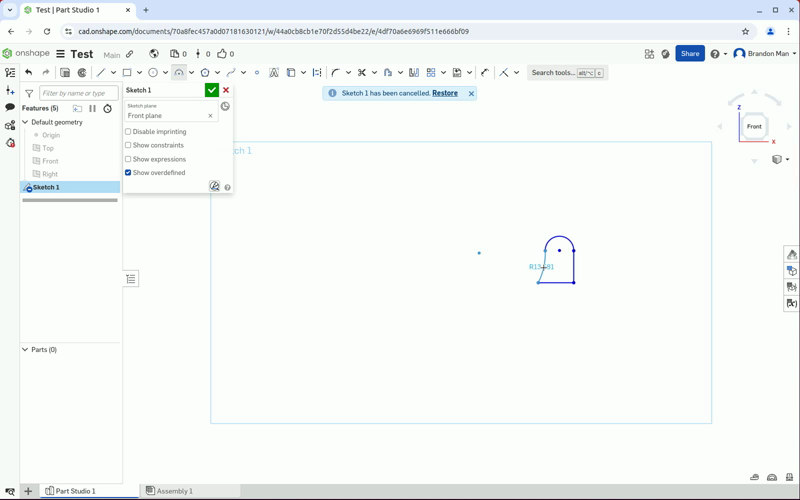
key(esc)
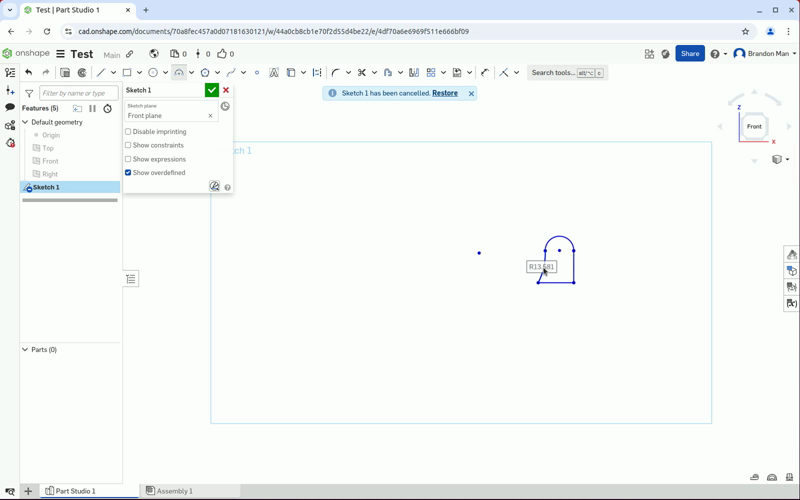
key(c)
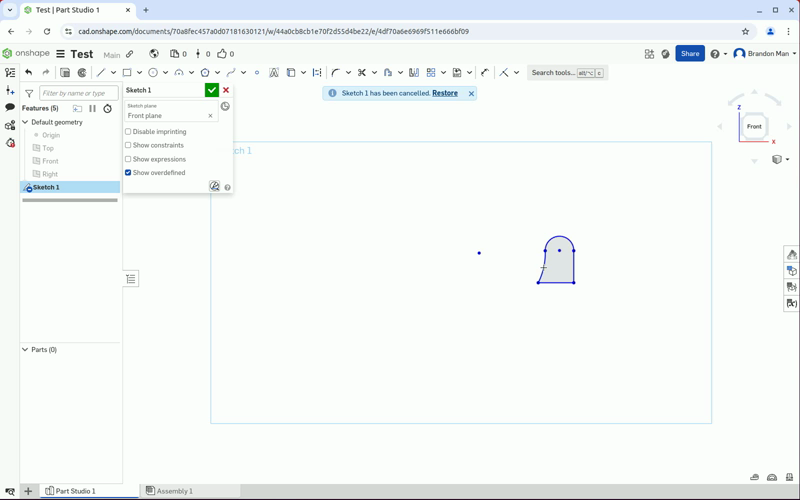
key_down(shift)
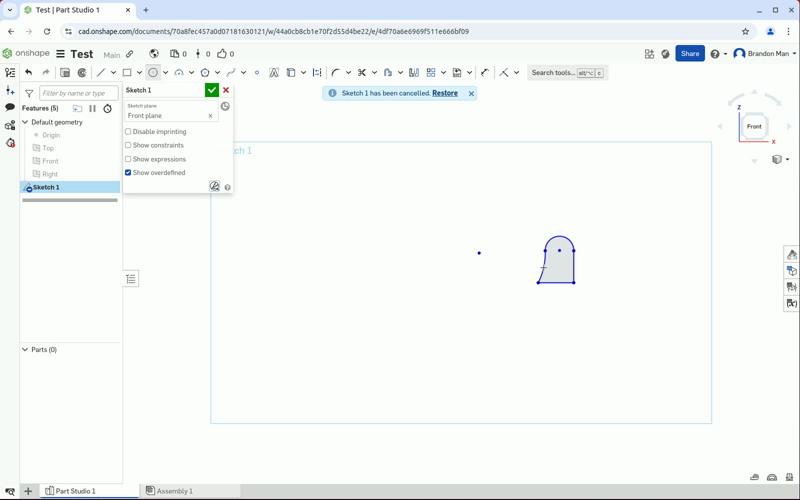
mouse_move(559, 250)
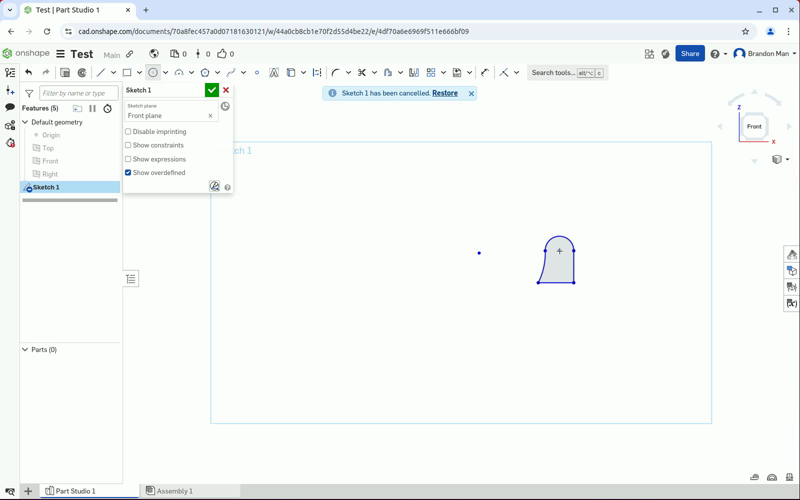
click(559, 250)
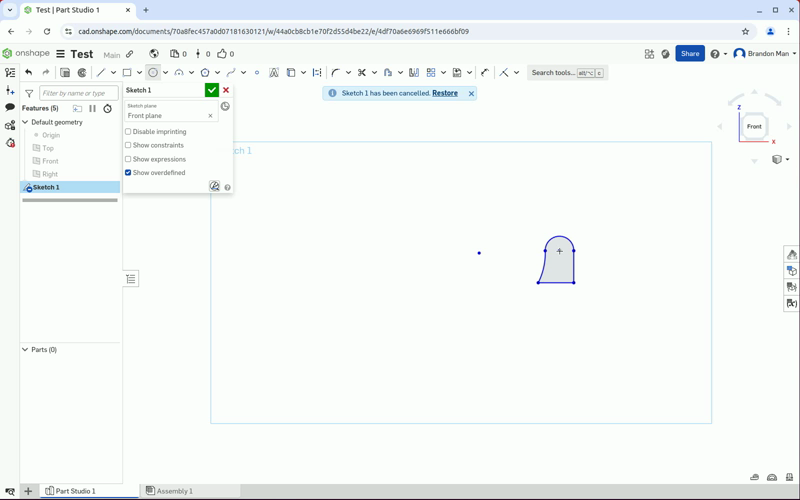
key_up(shift)
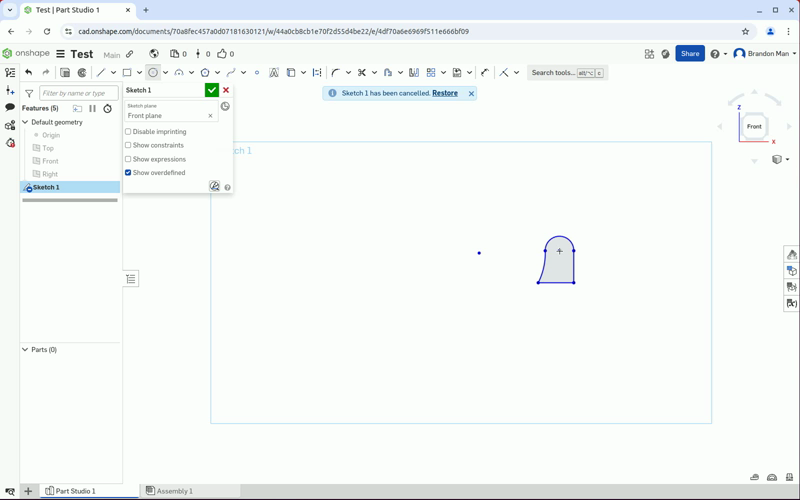
mouse_move(567, 250)
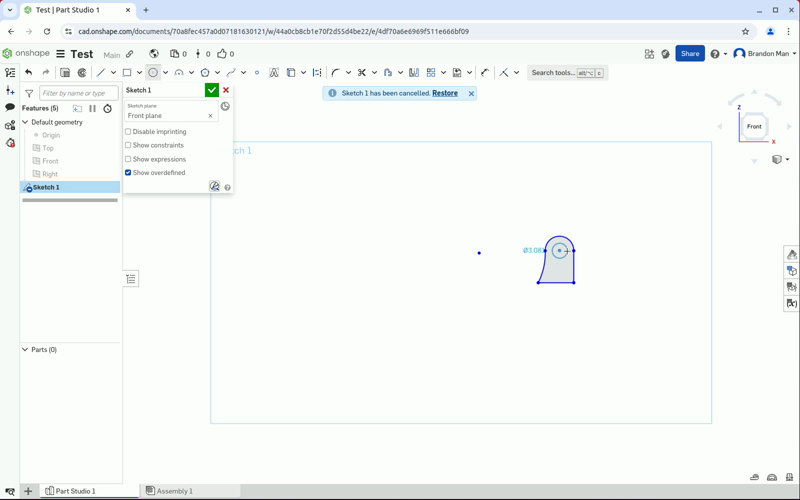
click(567, 250)
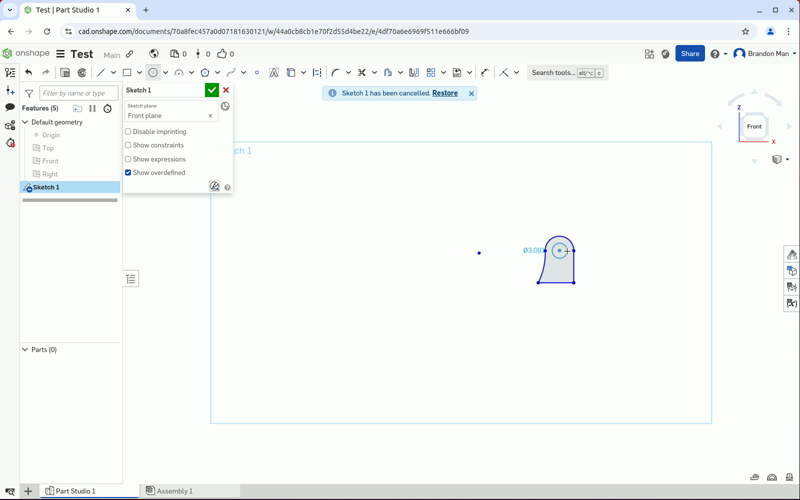
key(esc)
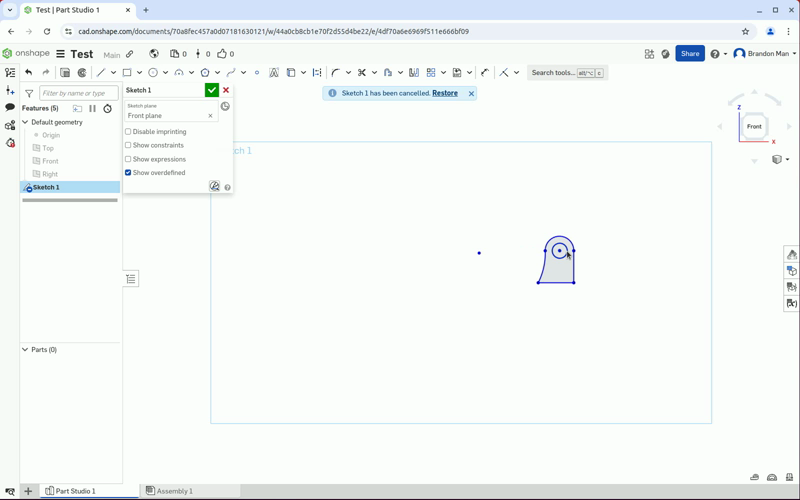
mouse_move(560, 273)
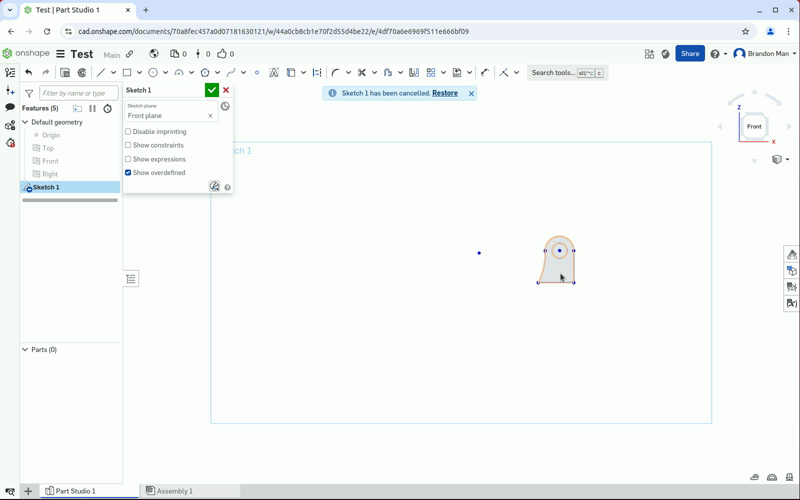
scroll(6)
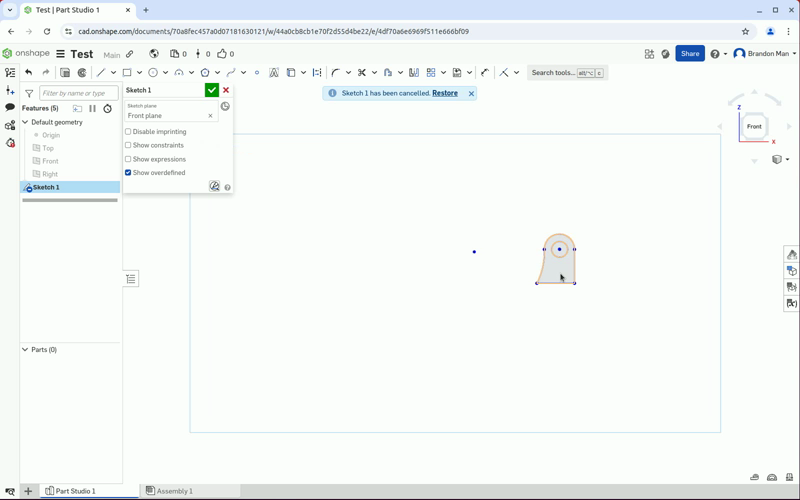
scroll(6)
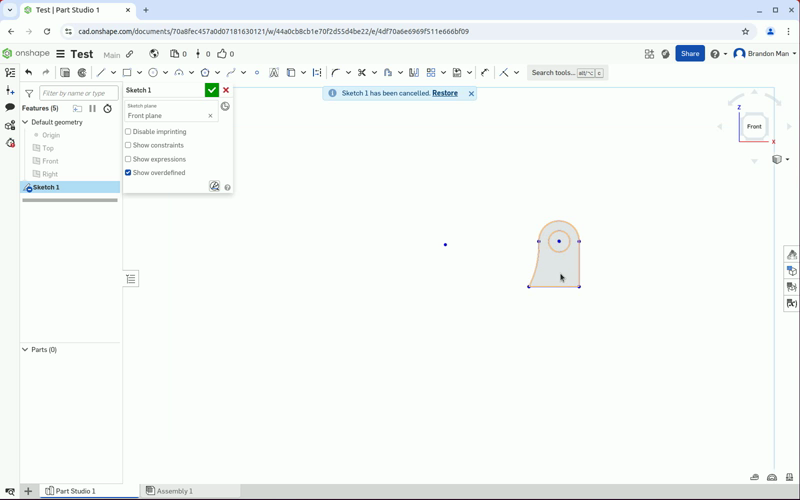
scroll(6)
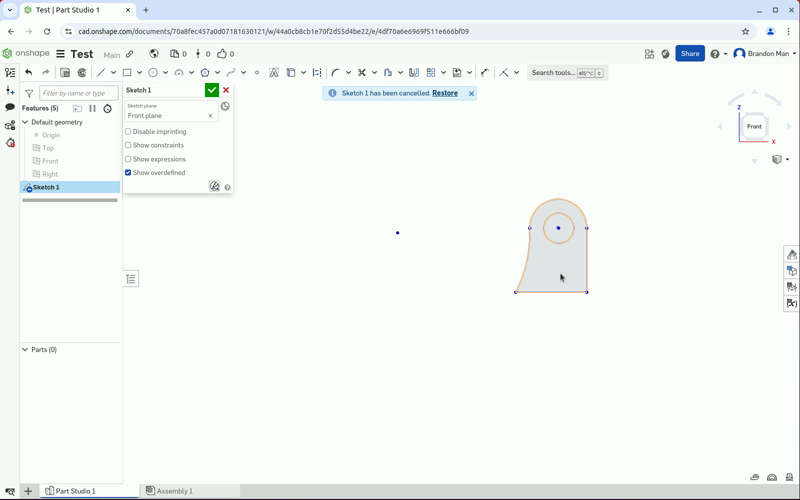
scroll(6)
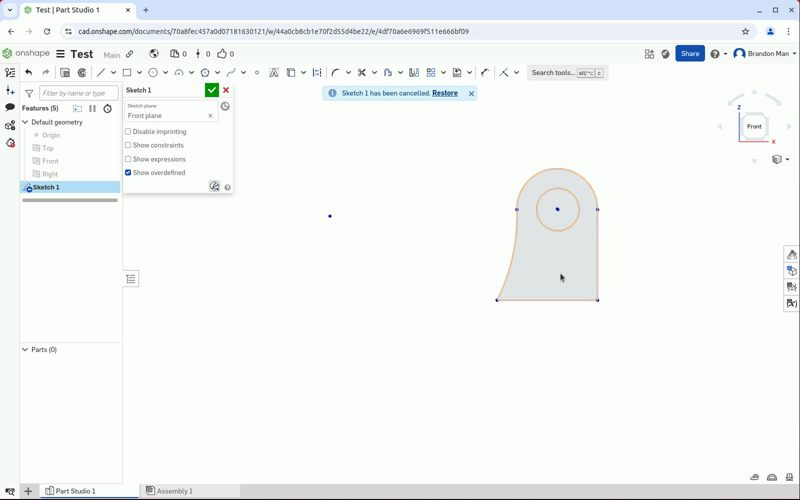
scroll(6)
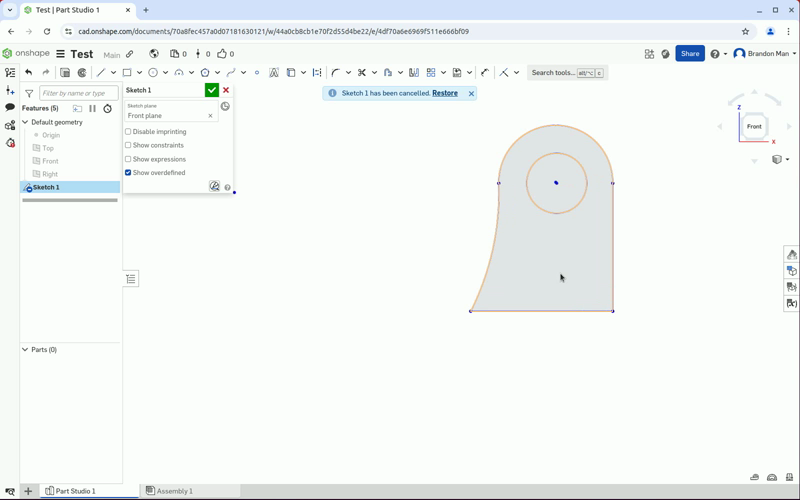
scroll(6)
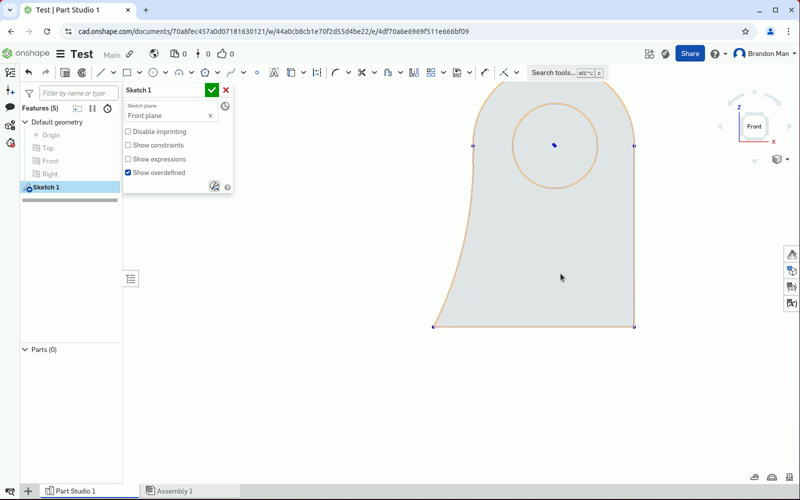
scroll(6)
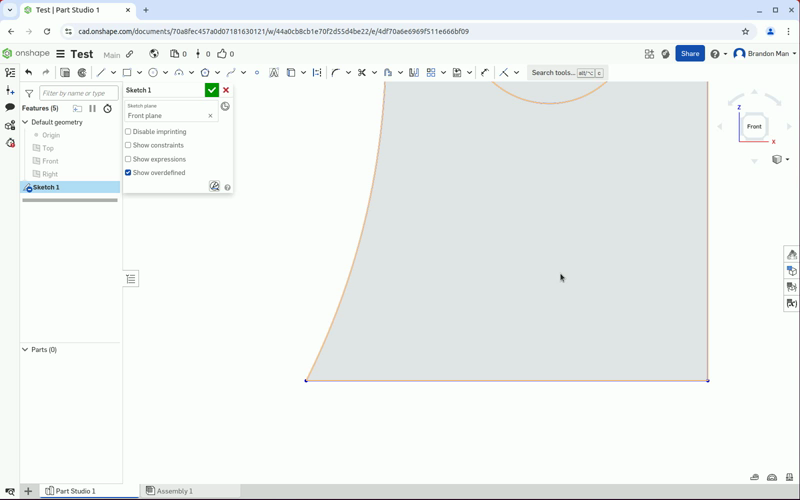
click(560, 273)
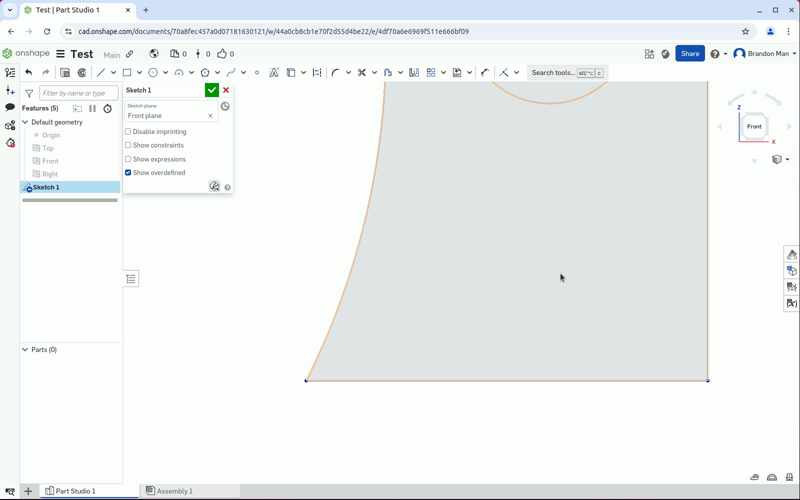
scroll(-6)
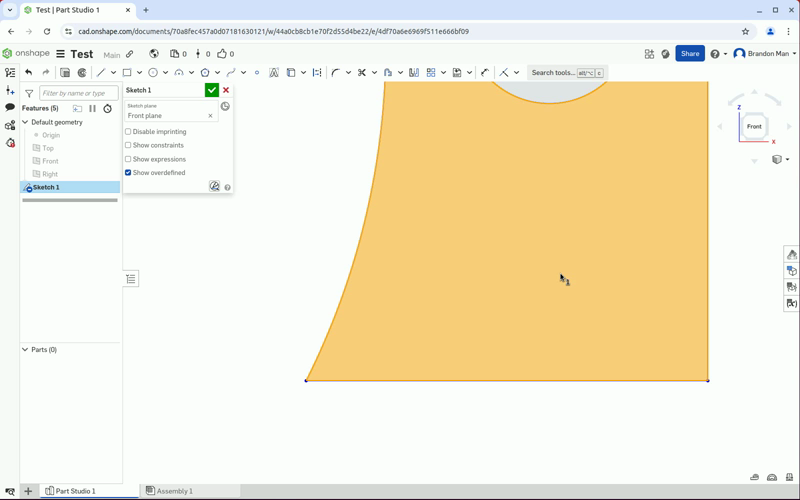
scroll(-6)
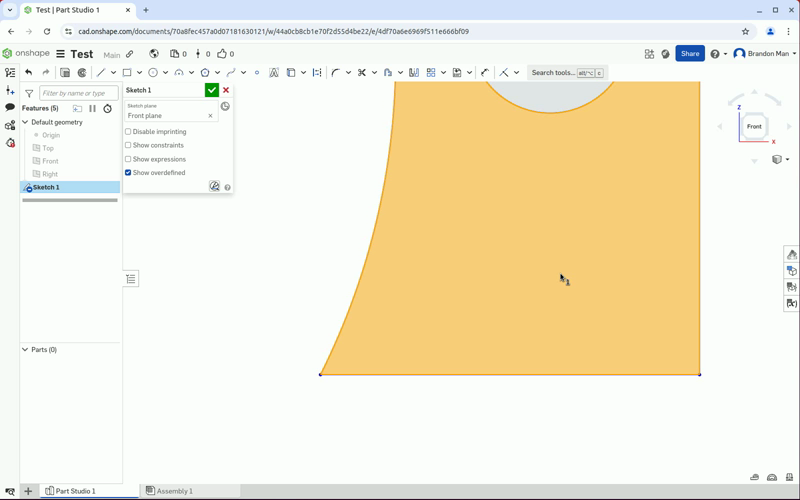
scroll(-6)
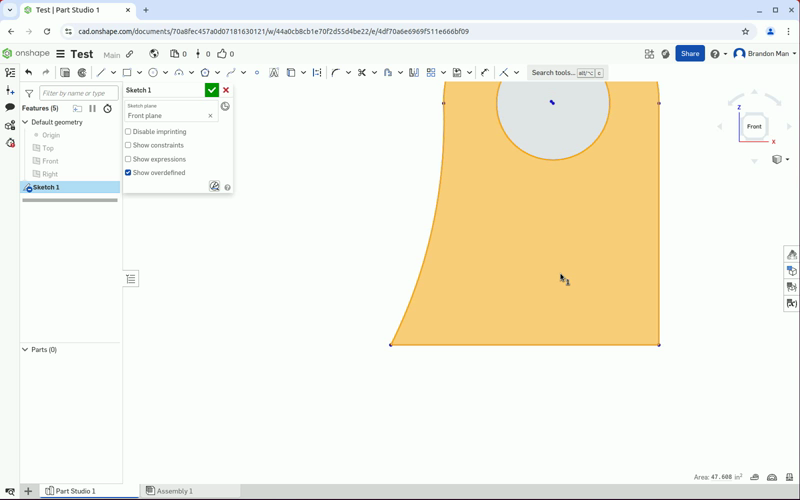
scroll(-6)
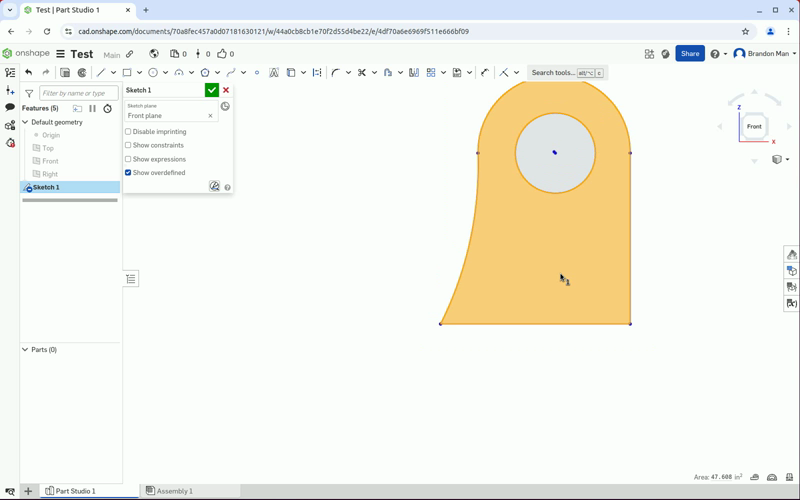
scroll(-6)
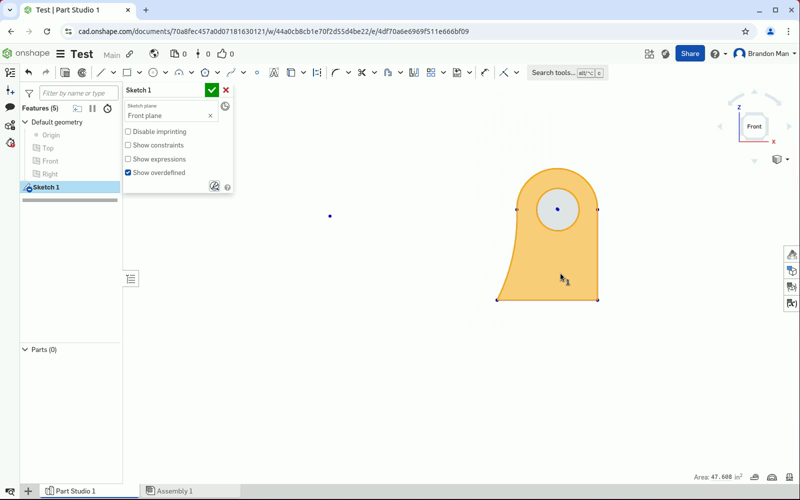
scroll(-6)
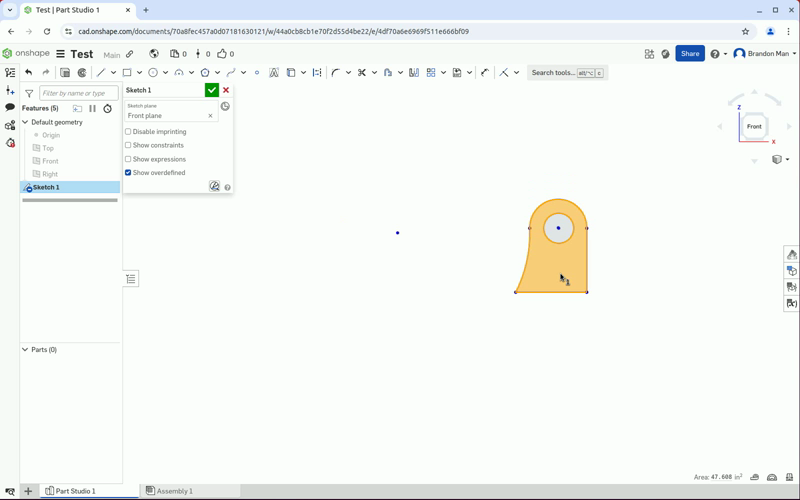
scroll(-6)
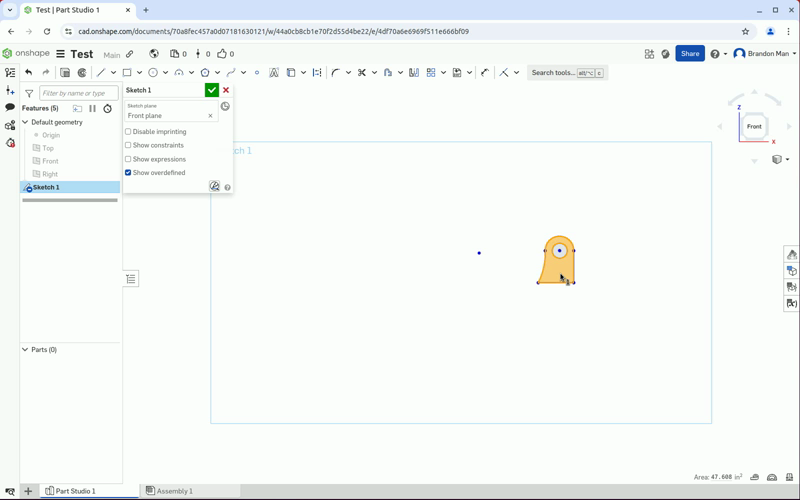
mouse_move(73, 352)
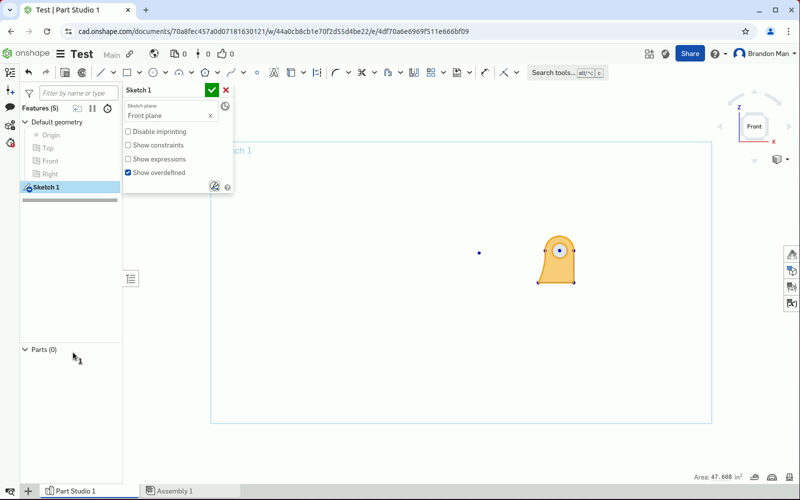
key(shift+y)
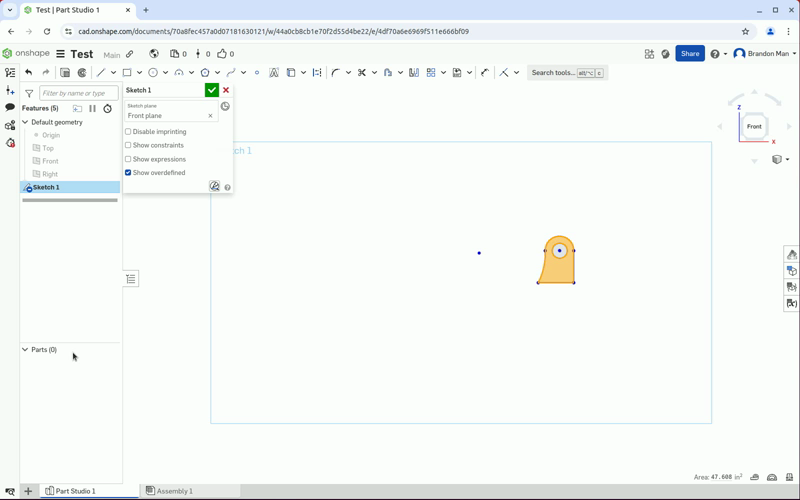
key(shift+e)
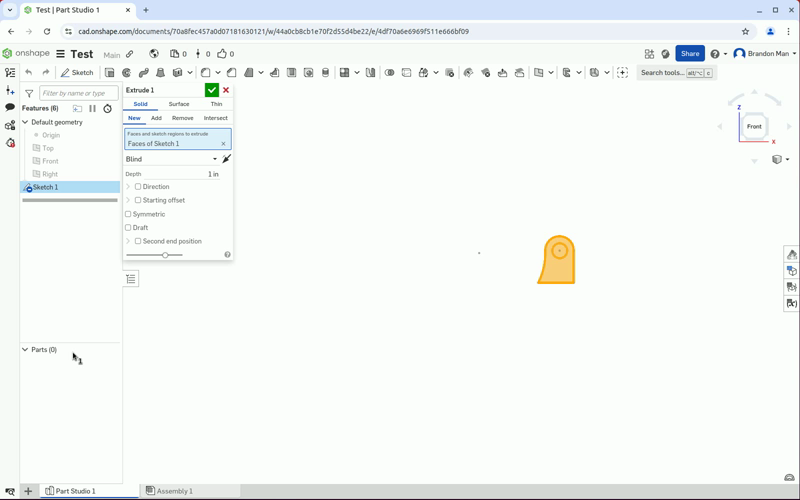
mouse_move(143, 106)
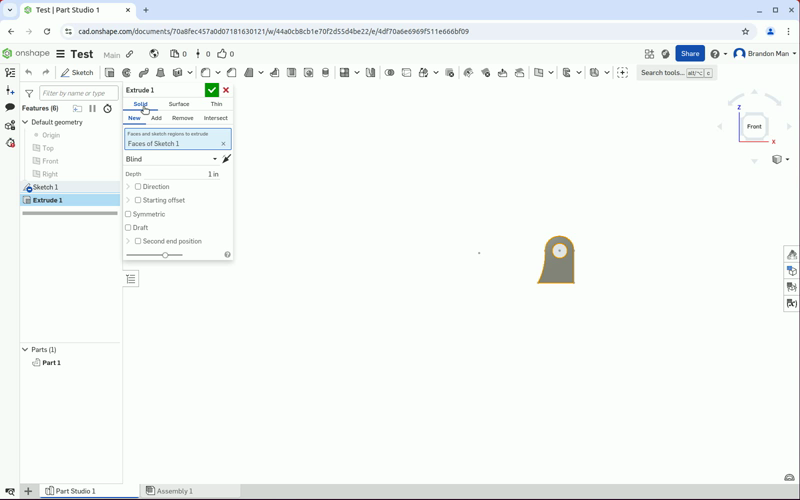
click(143, 106)
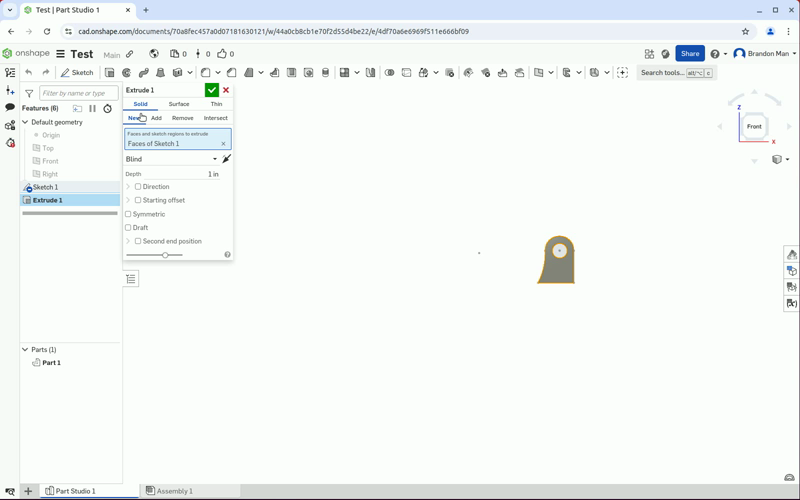
mouse_move(137, 120)
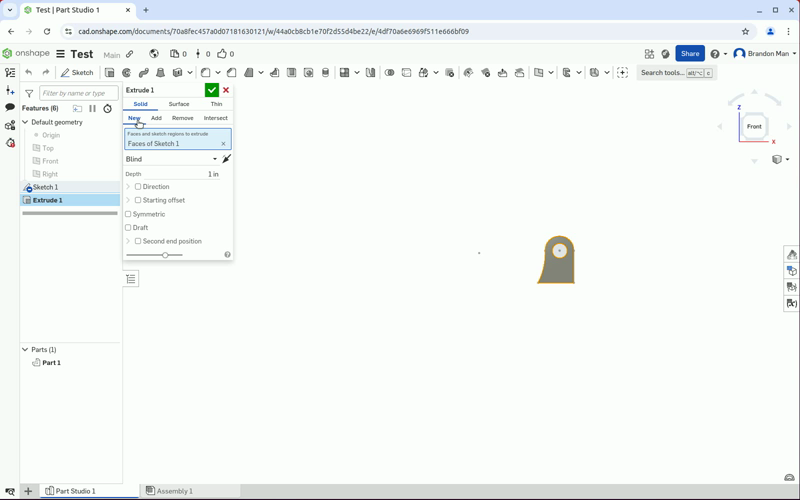
click(137, 120)
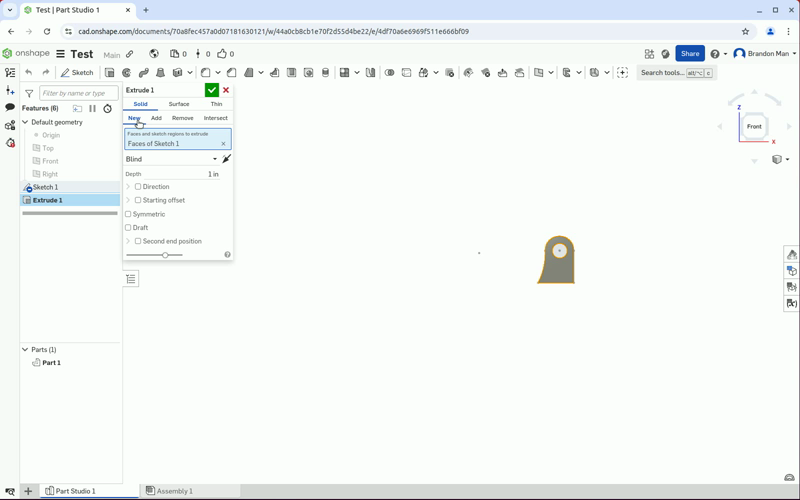
key(tab, 4)
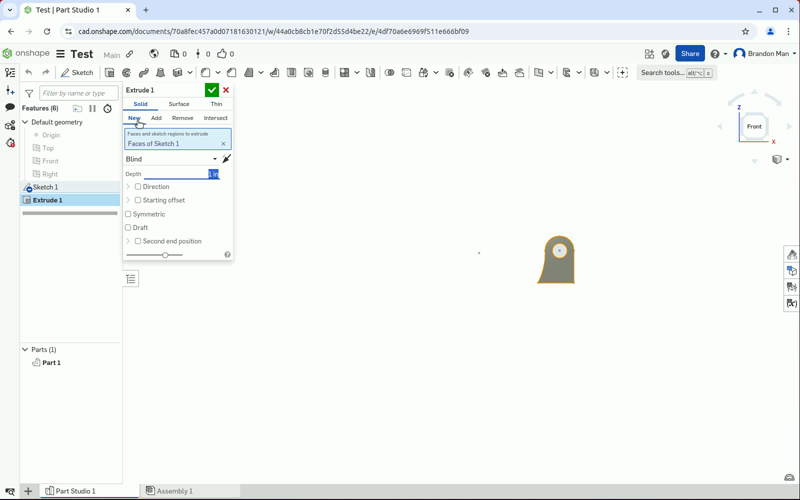
text(3.611)
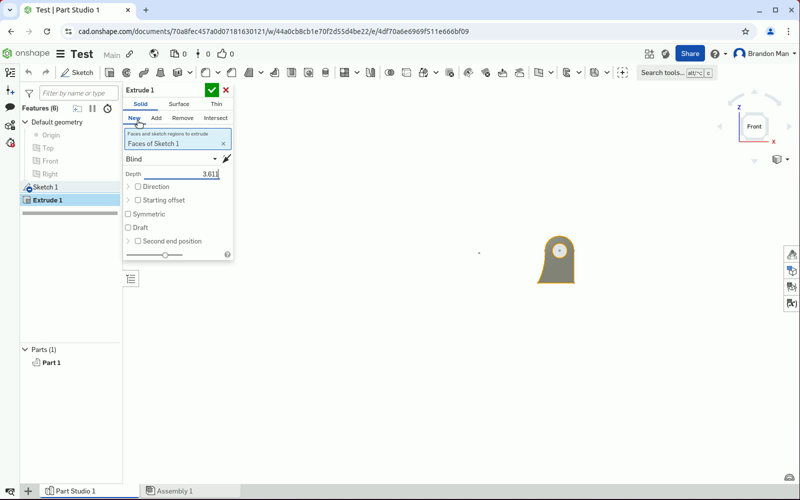
key(enter)
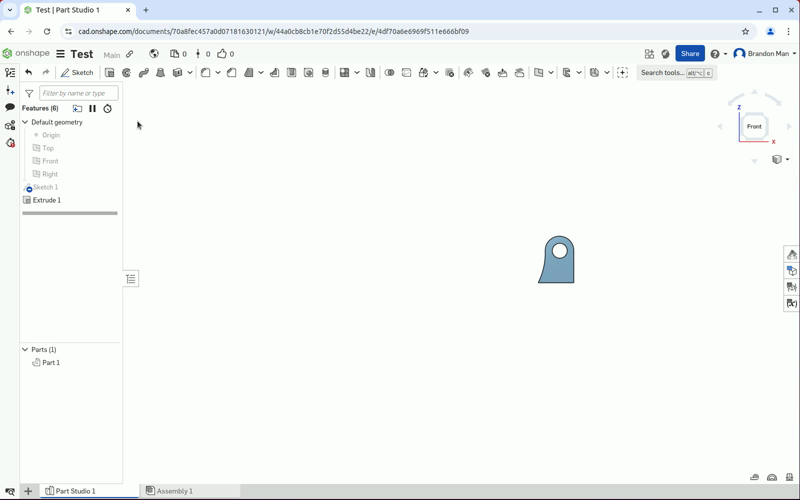
key(shift+h)
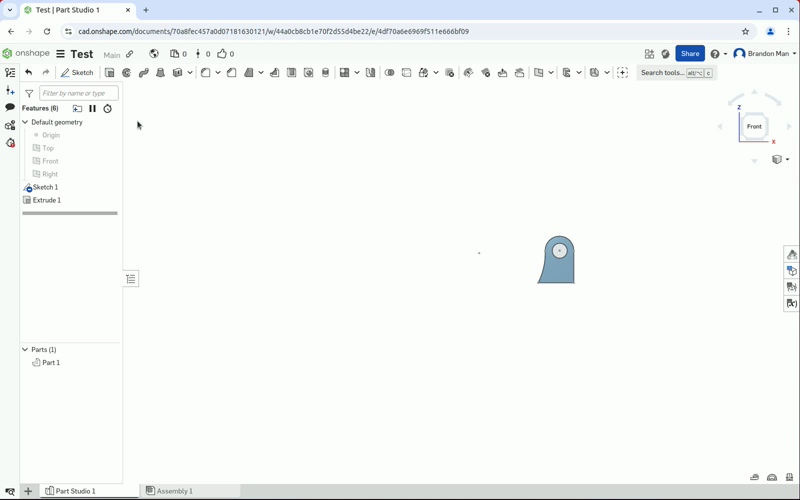
key(shift+h)
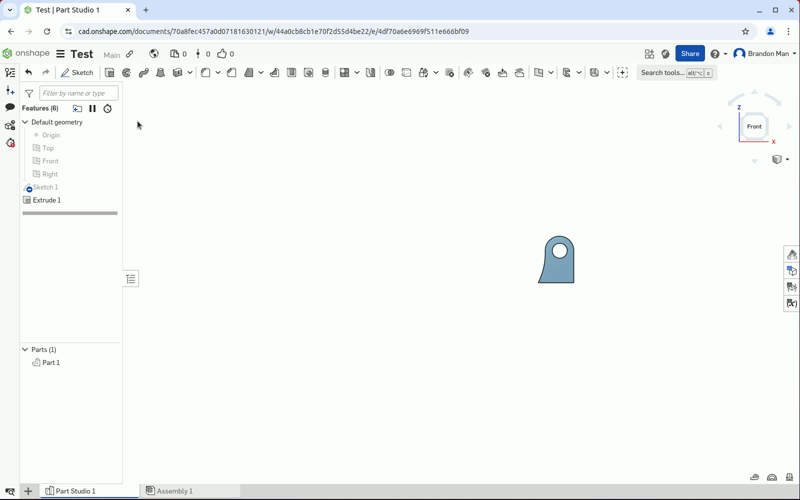
mouse_move(73, 189)
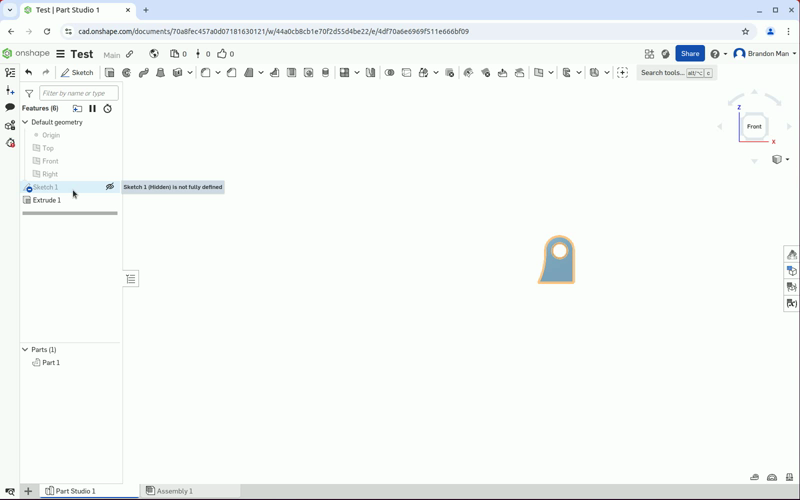
click(73, 189)
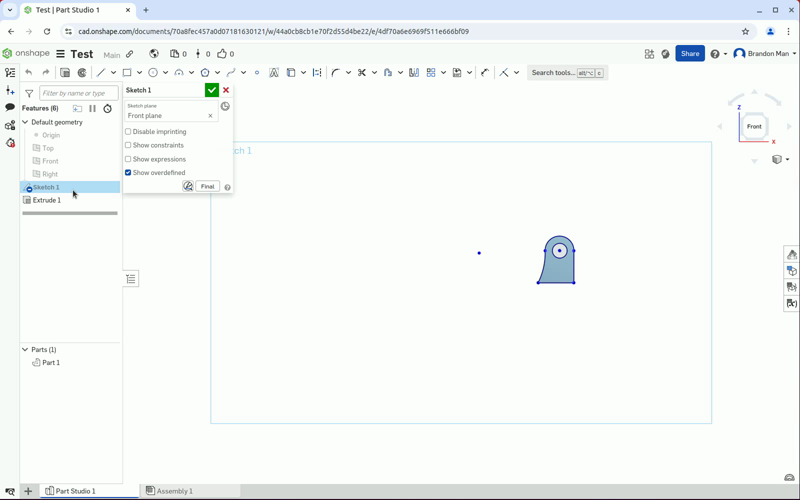
mouse_move(229, 92)
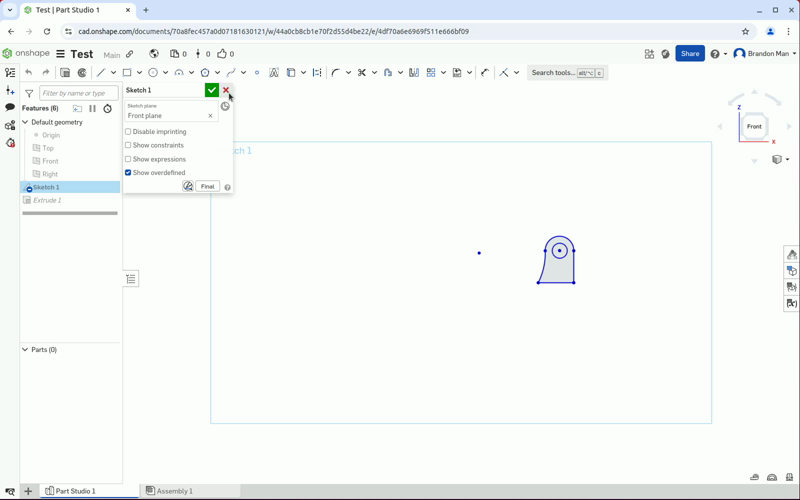
click(229, 92)
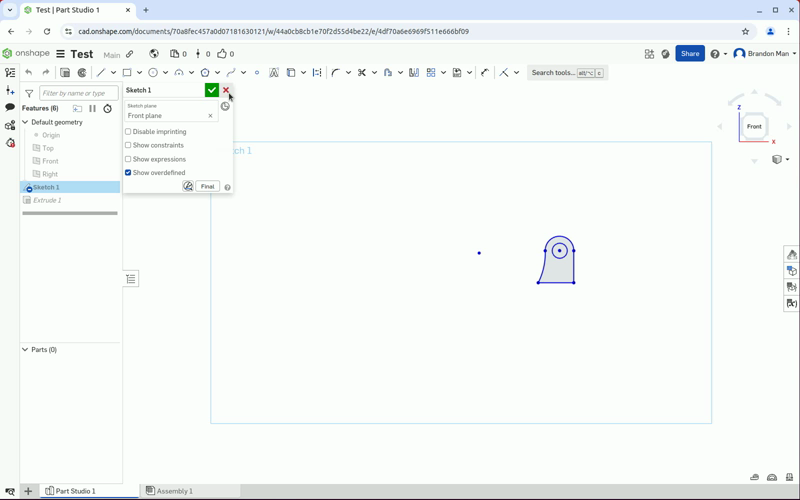
key(shift+s)
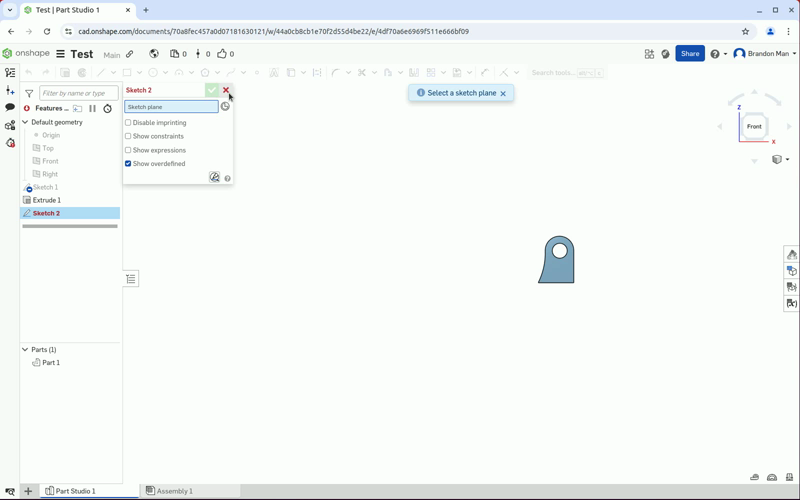
mouse_move(73, 163)
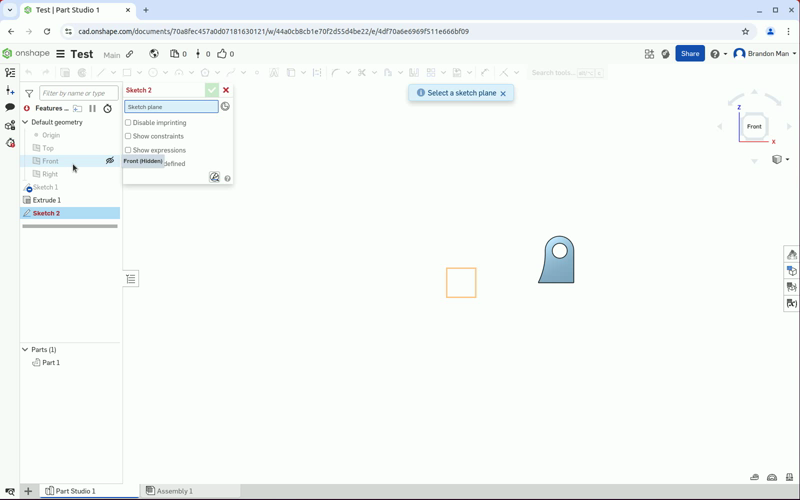
click(73, 163)
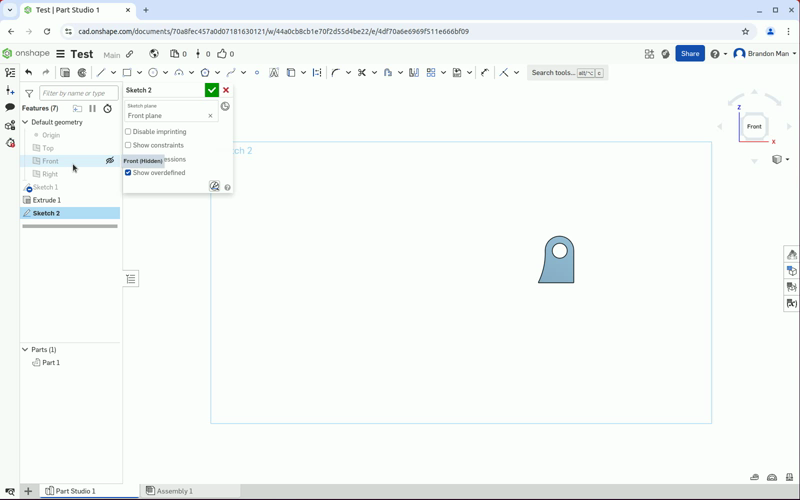
mouse_move(73, 352)
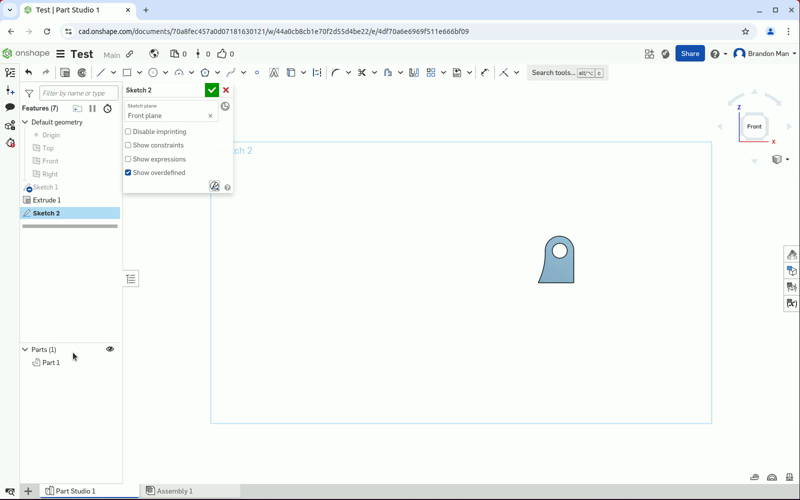
key(y)
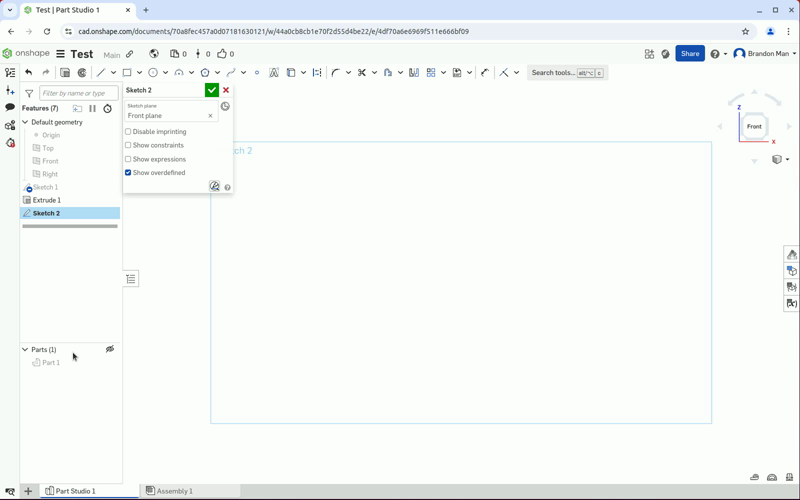
key(l)
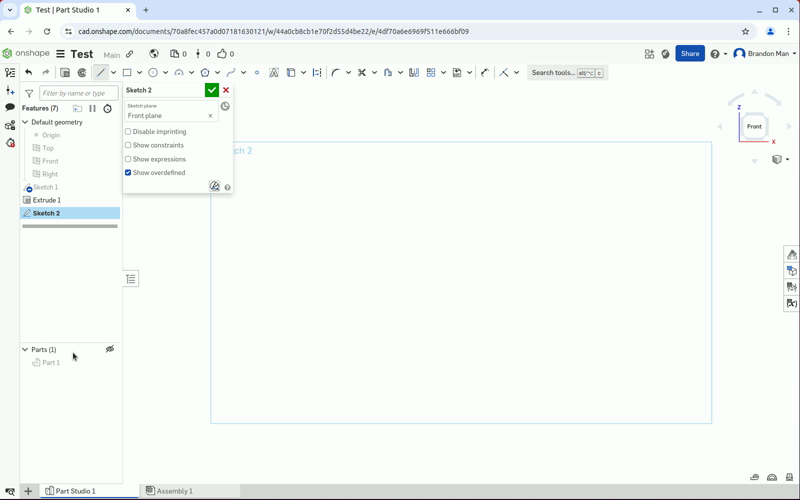
key_down(shift)
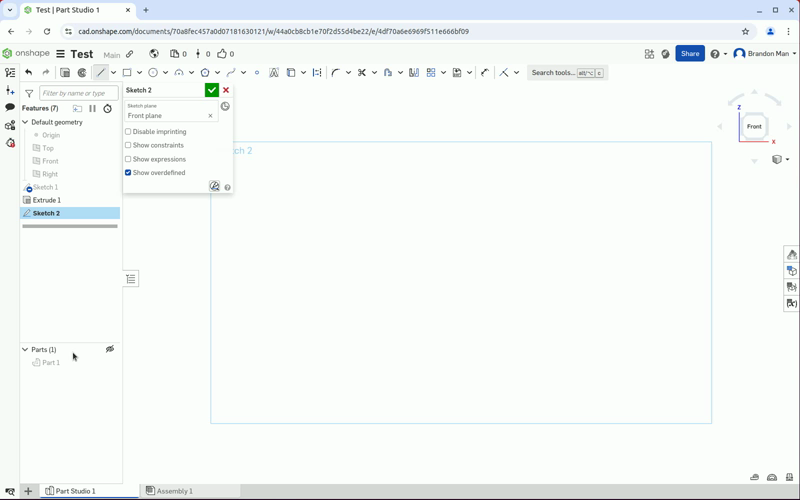
mouse_move(460, 282)
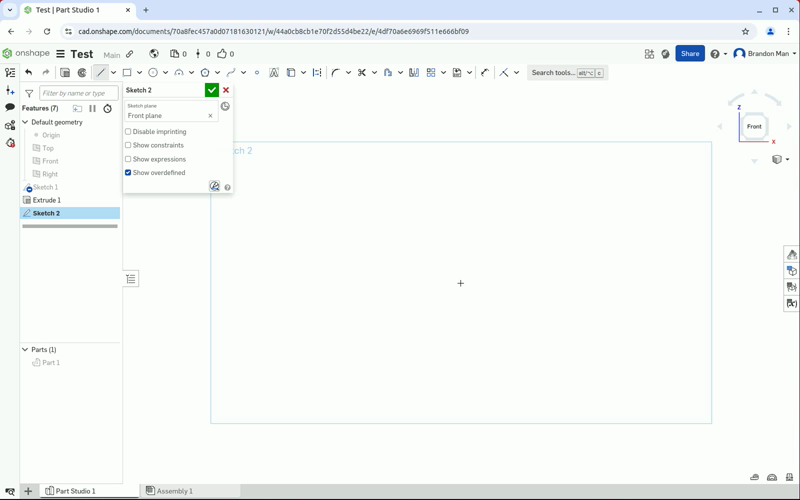
click(460, 282)
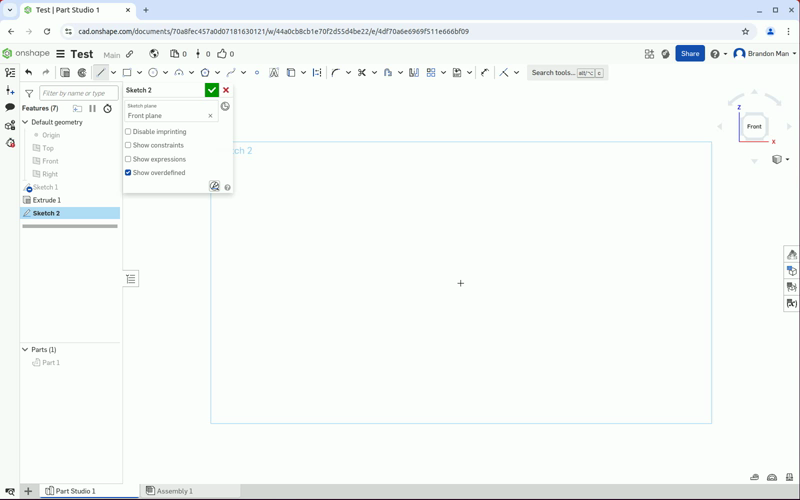
key_up(shift)
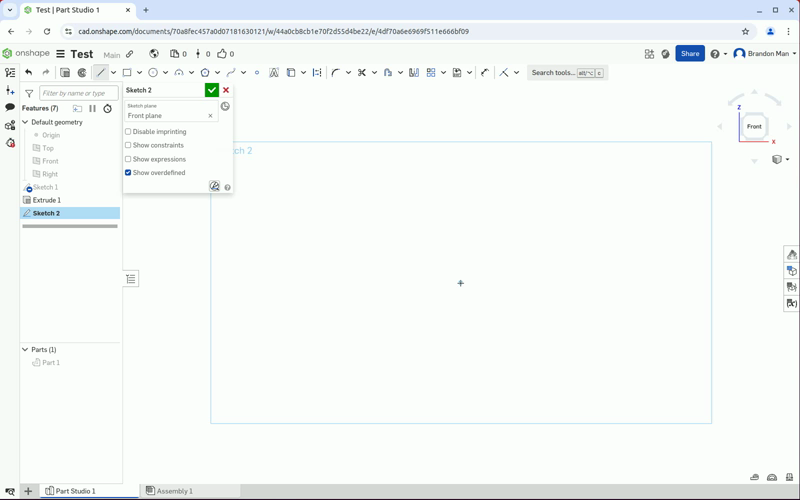
key_down(shift)
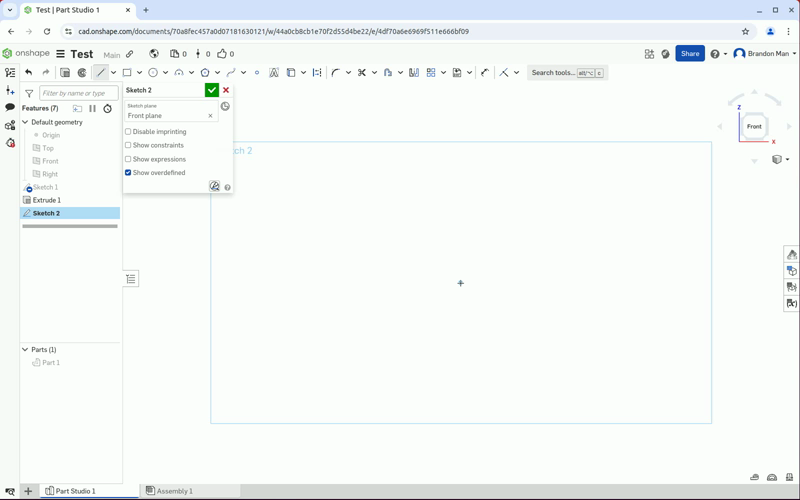
mouse_move(490, 282)
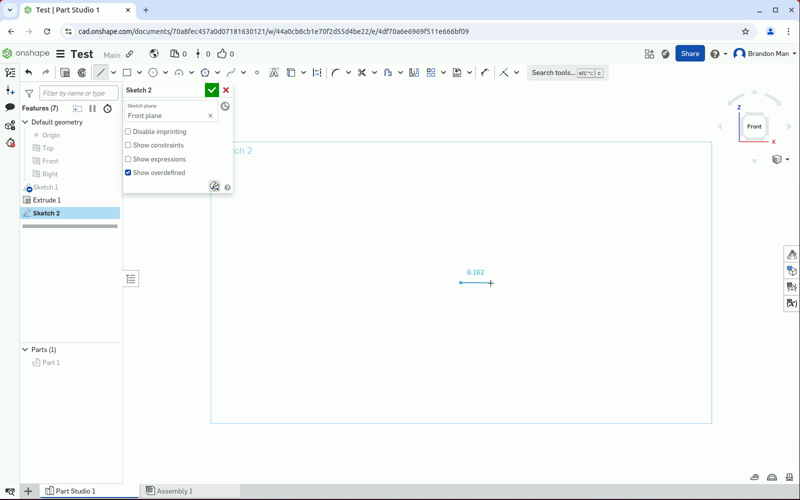
mouse_move(496, 282)
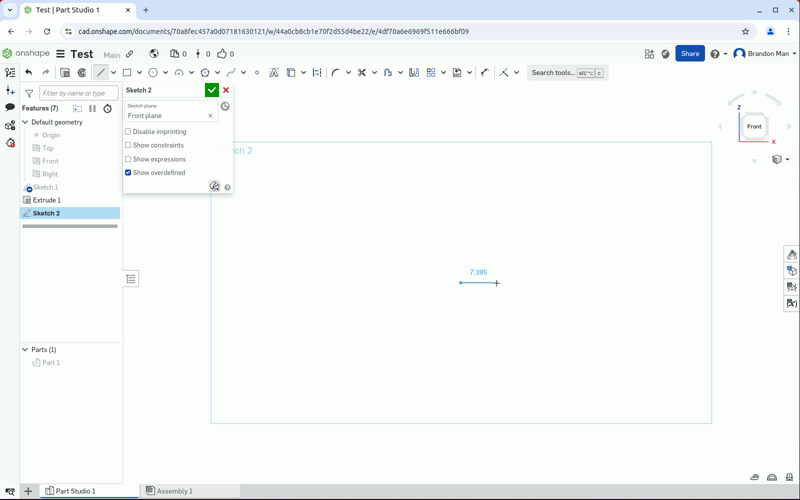
click(496, 282)
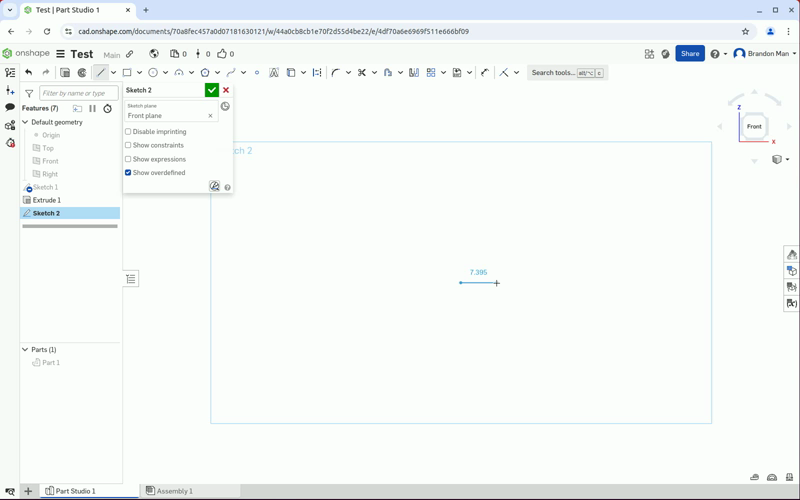
key_up(shift)
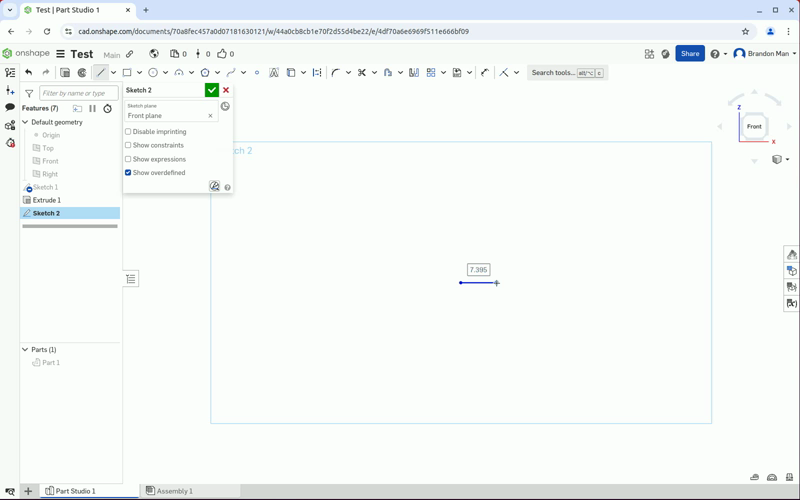
key(esc)
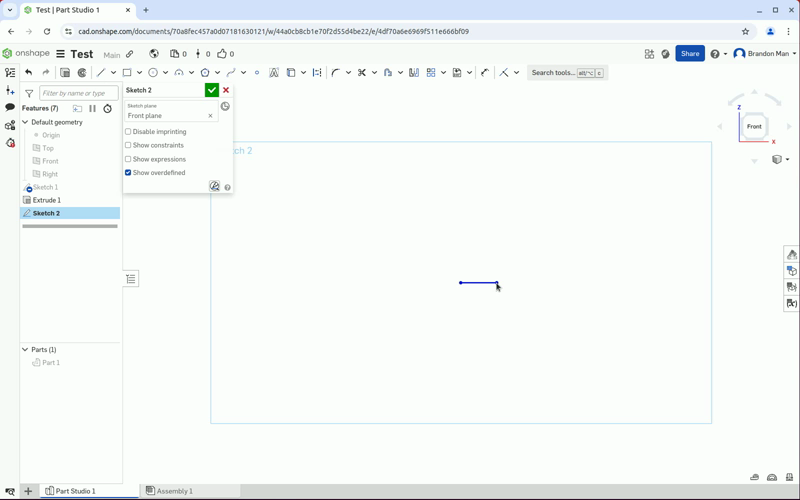
key(a)
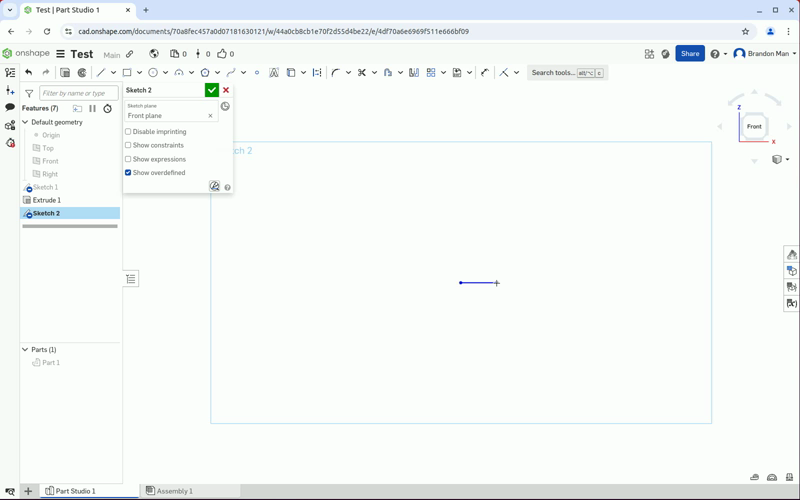
mouse_move(496, 282)
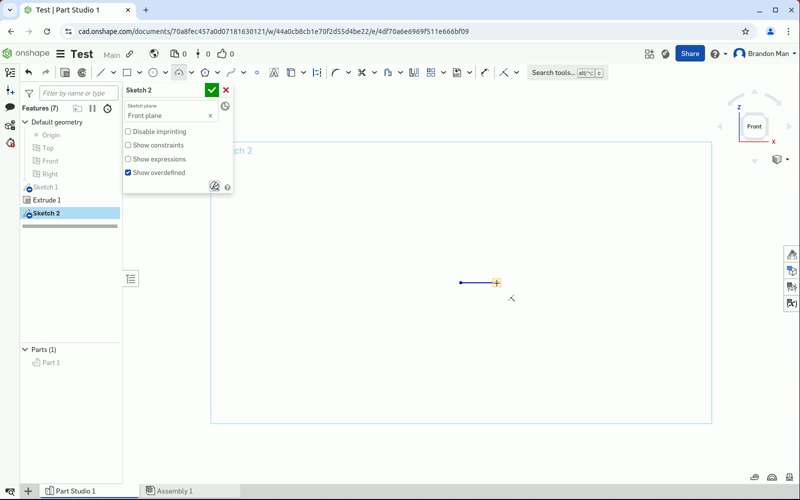
click(496, 282)
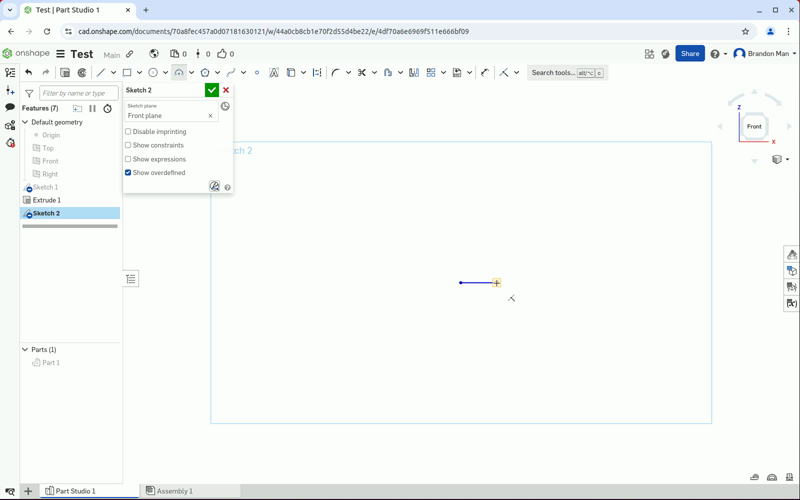
key_down(shift)
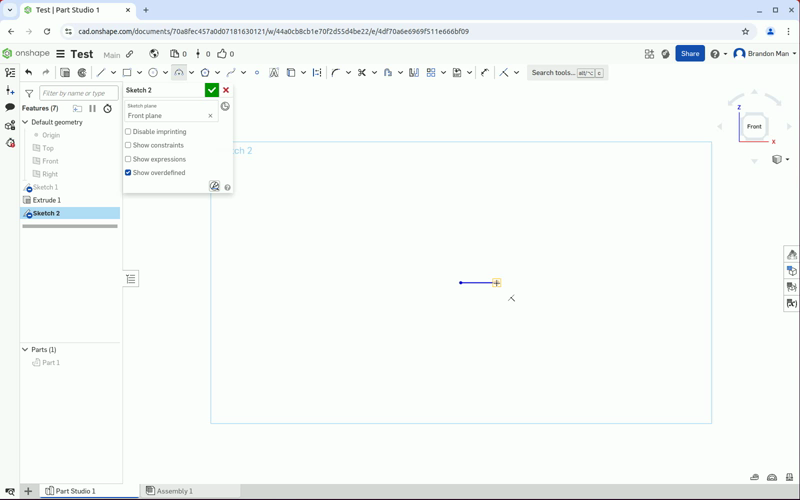
mouse_move(489, 250)
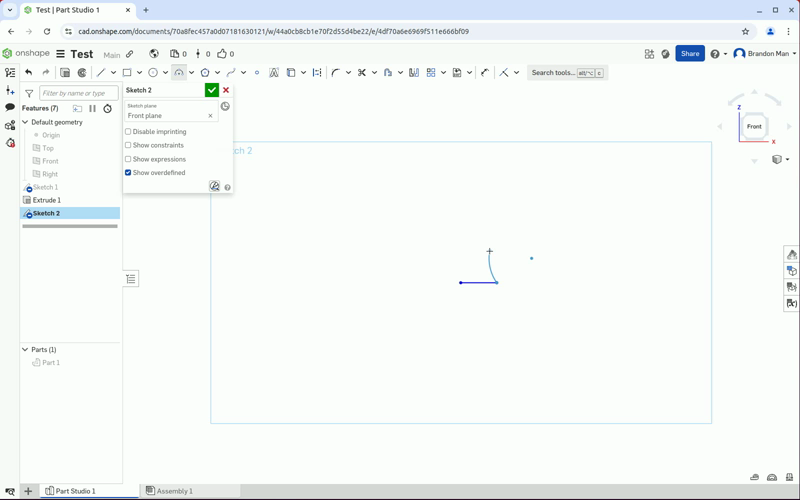
click(489, 250)
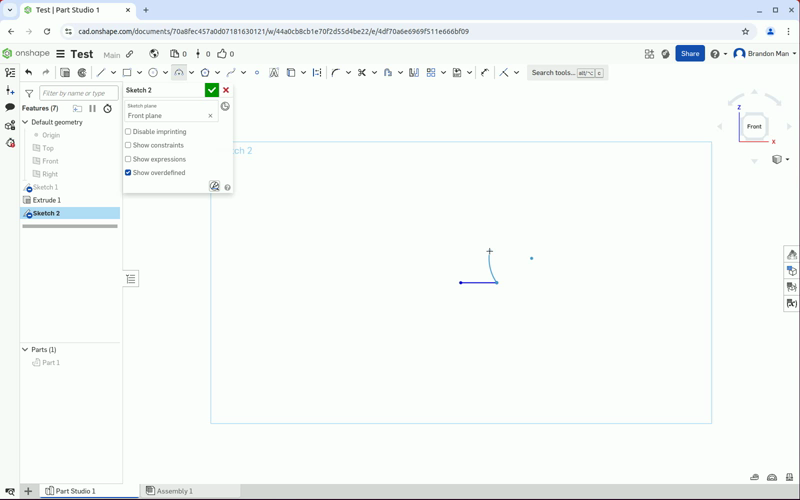
mouse_move(491, 267)
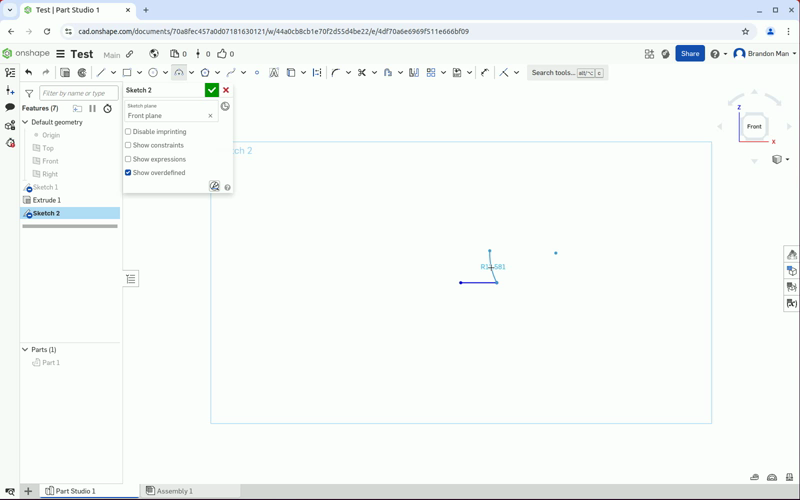
click(491, 267)
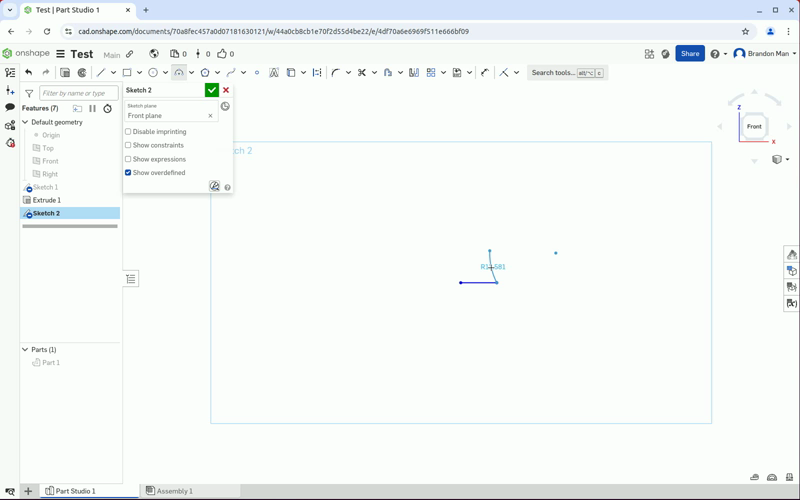
key_up(shift)
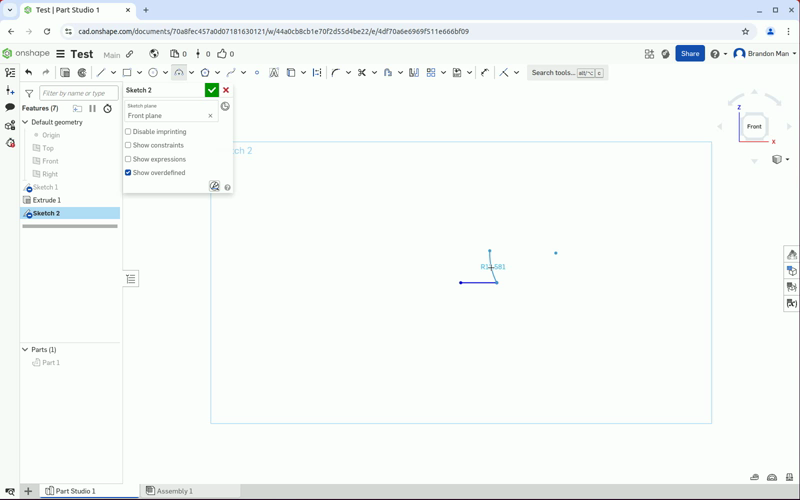
mouse_move(489, 250)
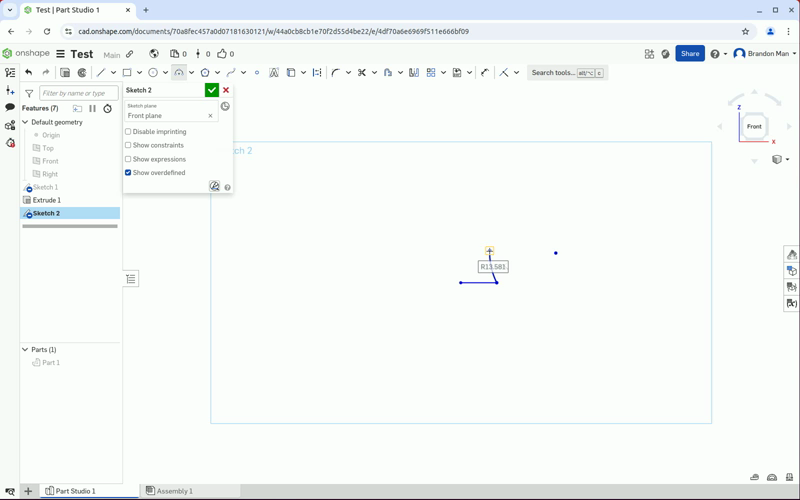
click(489, 250)
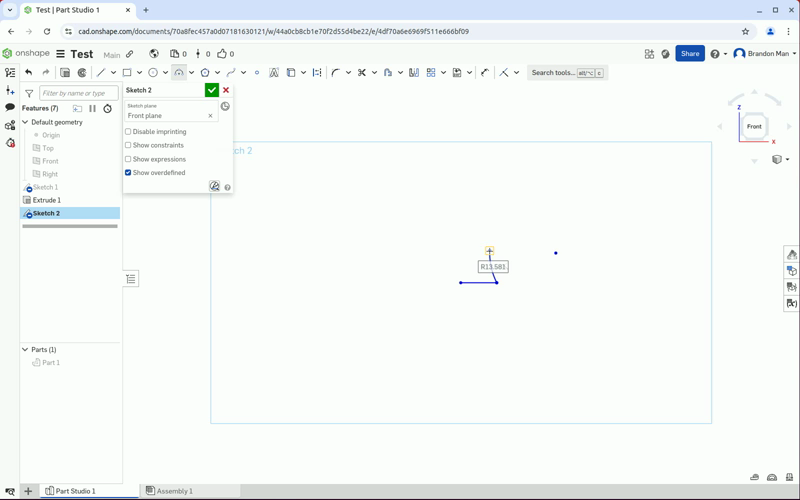
key_down(shift)
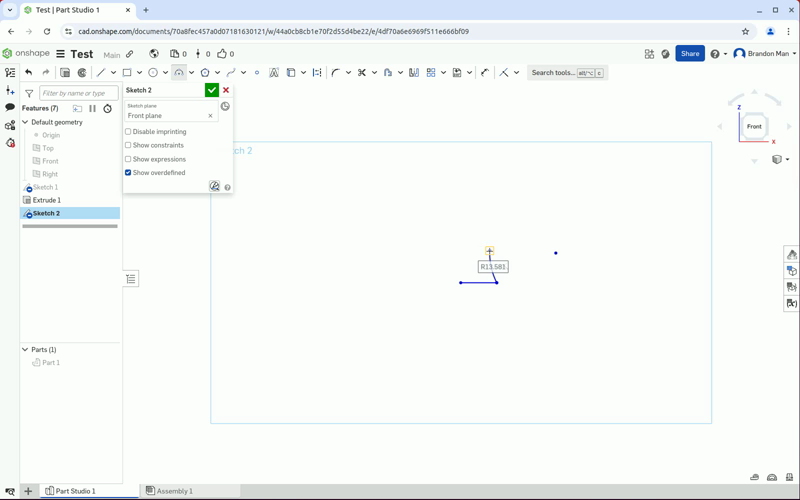
mouse_move(460, 250)
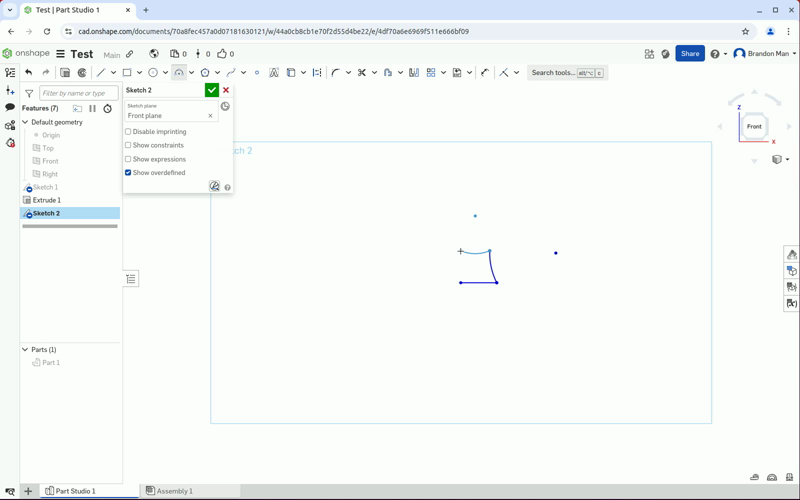
click(460, 250)
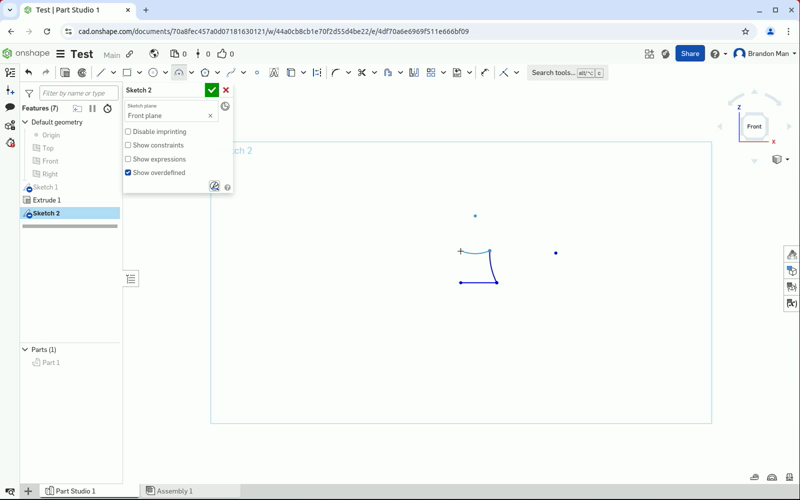
mouse_move(475, 236)
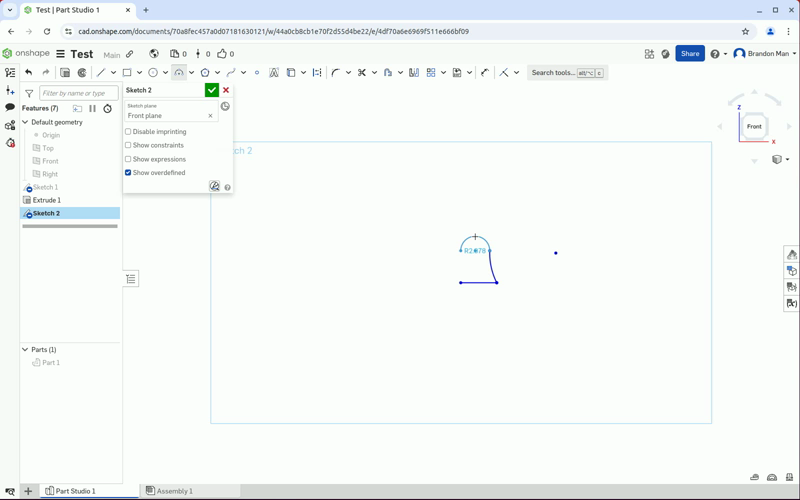
click(475, 236)
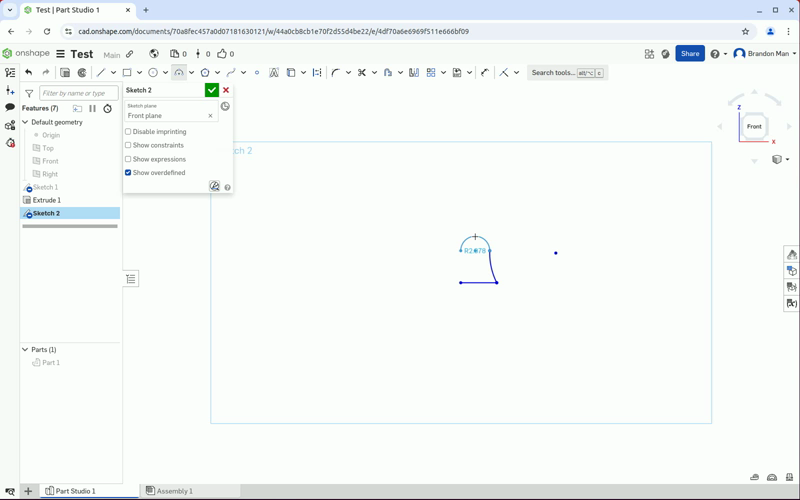
key_up(shift)
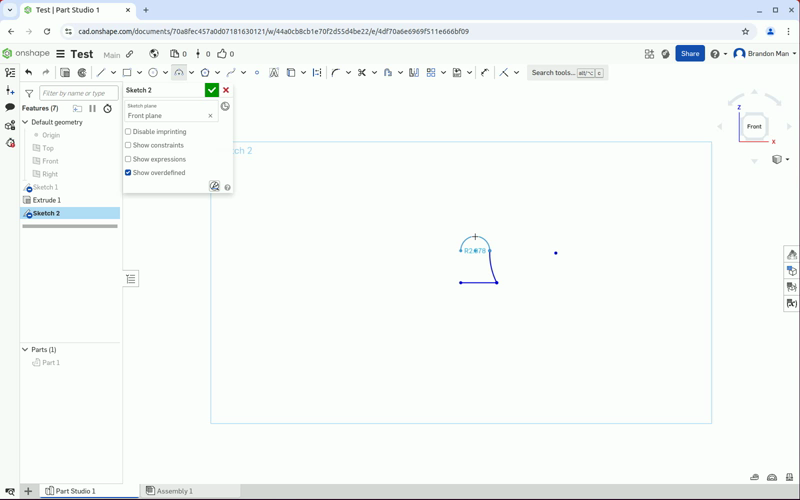
key(esc)
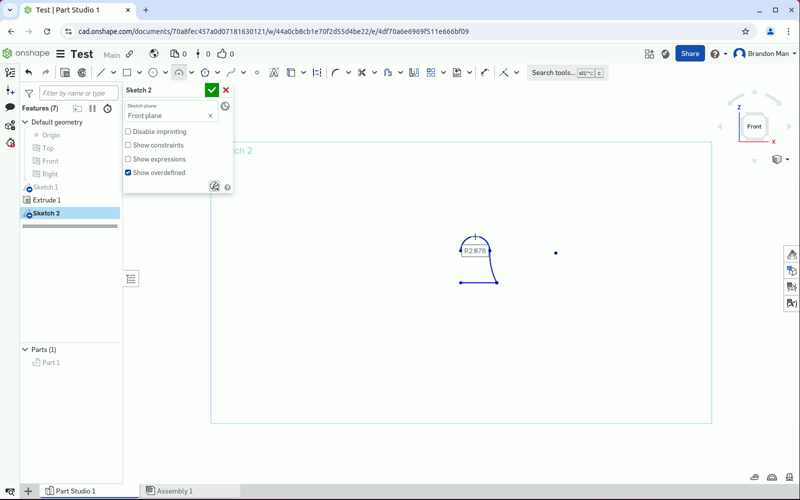
key(l)
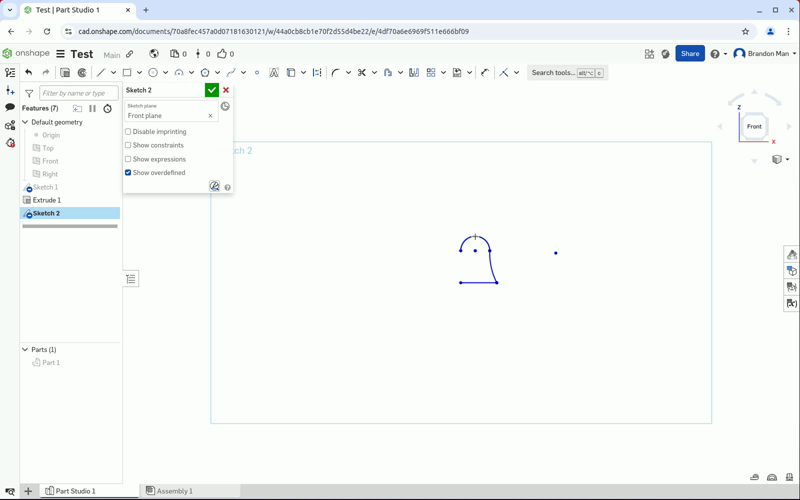
mouse_move(460, 250)
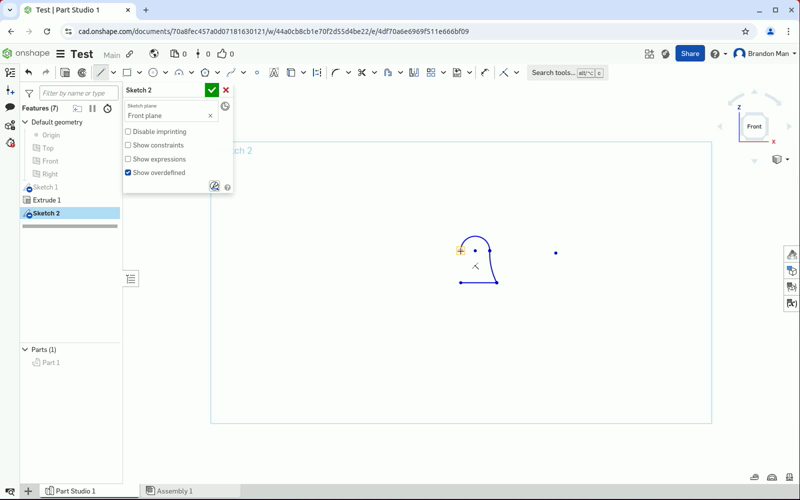
click(460, 250)
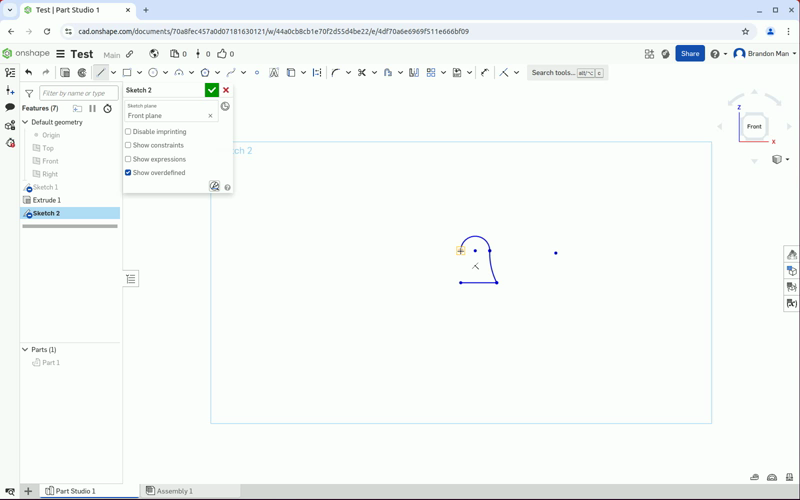
mouse_move(490, 250)
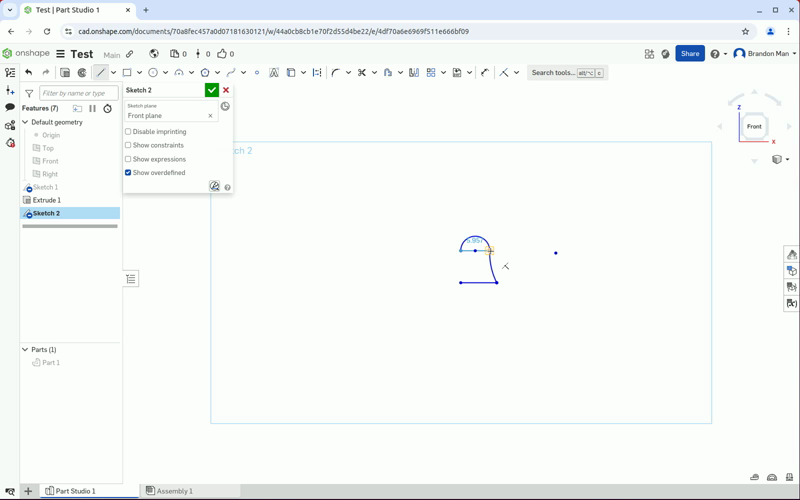
key_down(shift)
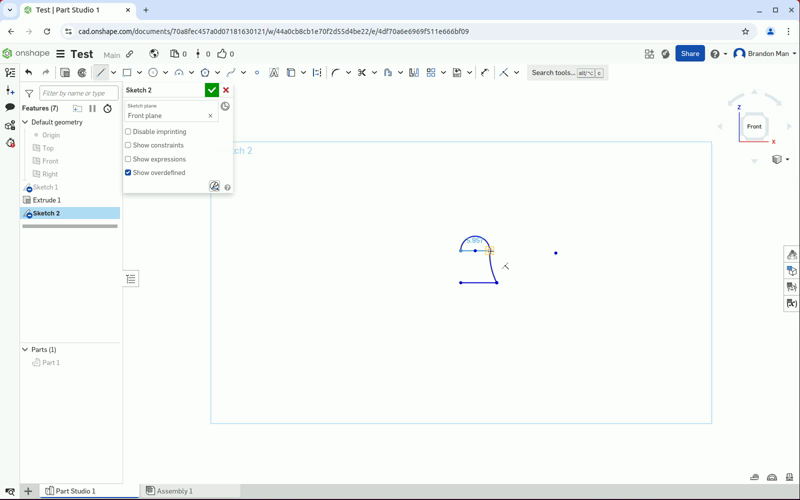
mouse_move(460, 282)
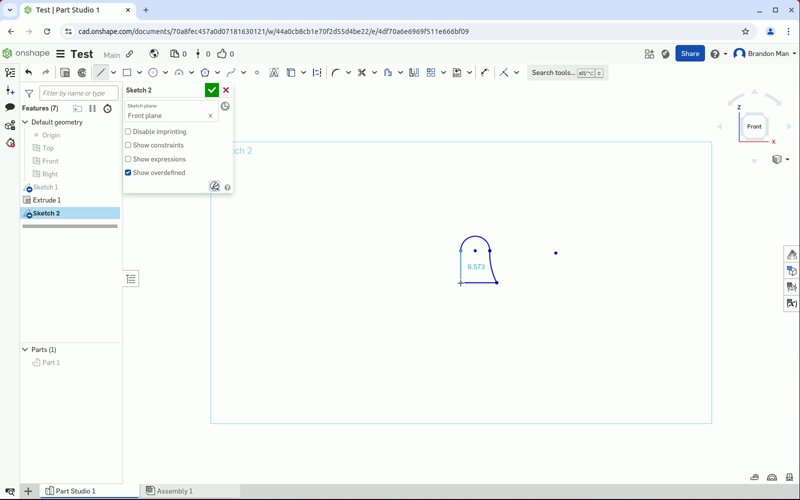
key_up(shift)
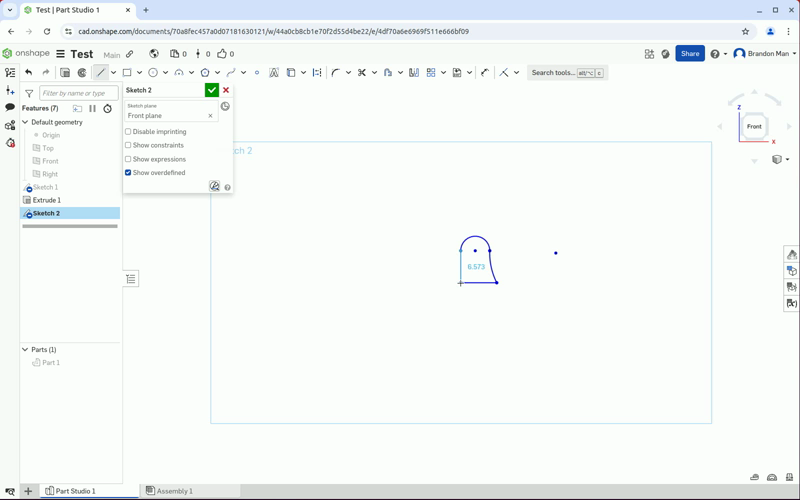
click(460, 282)
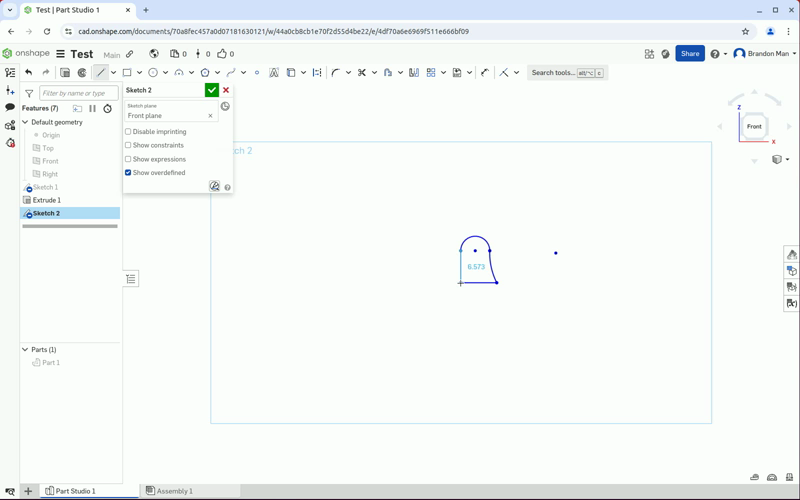
key(esc)
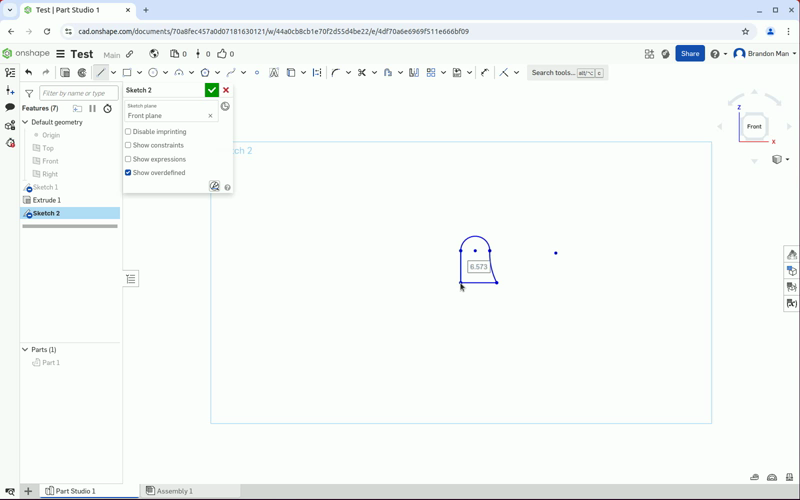
key(c)
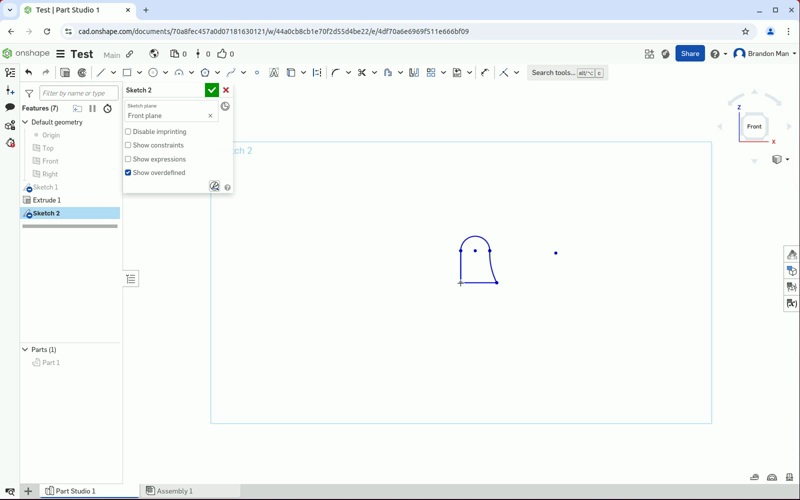
key_down(shift)
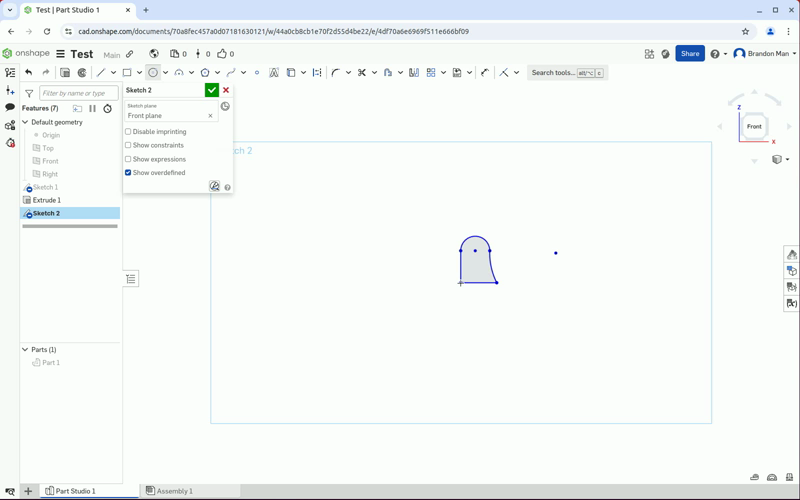
mouse_move(474, 250)
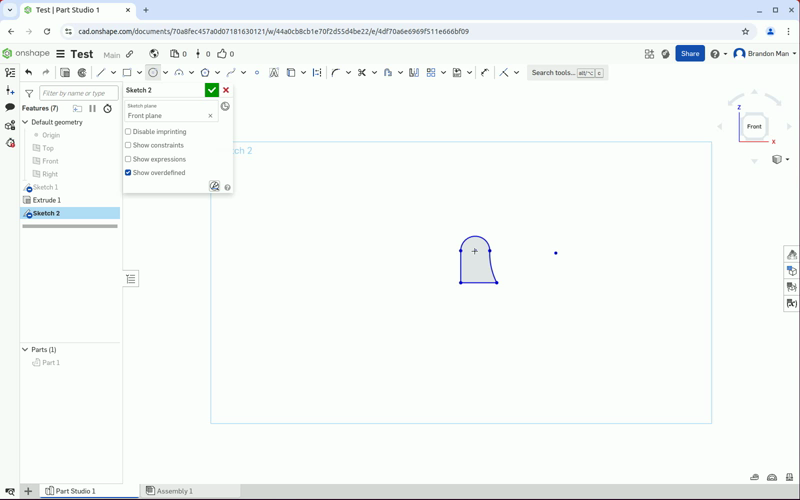
click(474, 250)
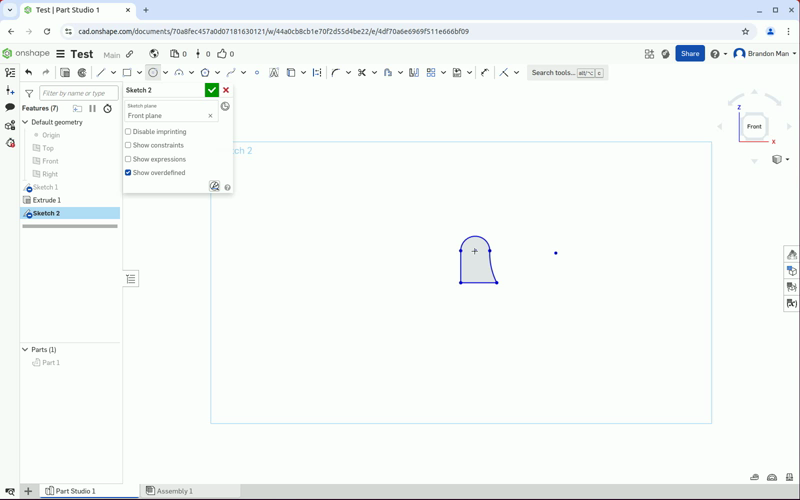
key_up(shift)
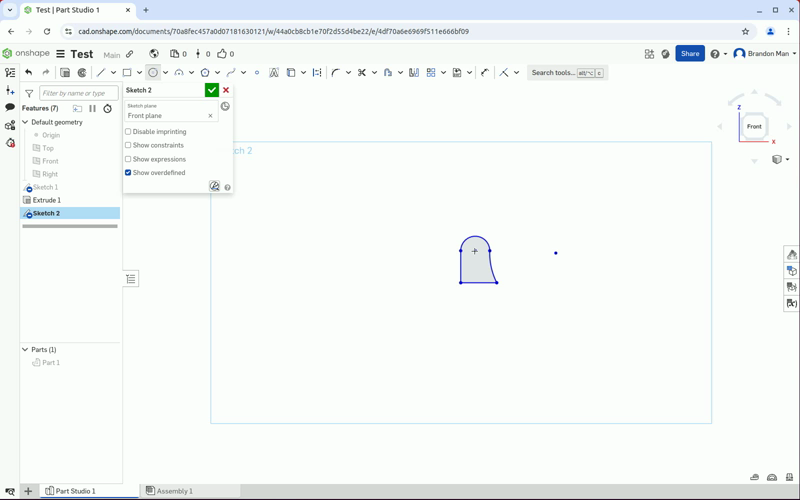
mouse_move(482, 250)
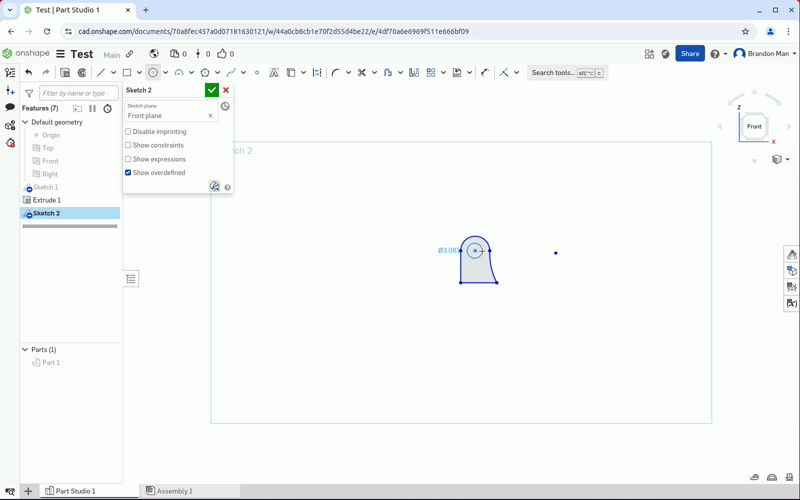
click(482, 250)
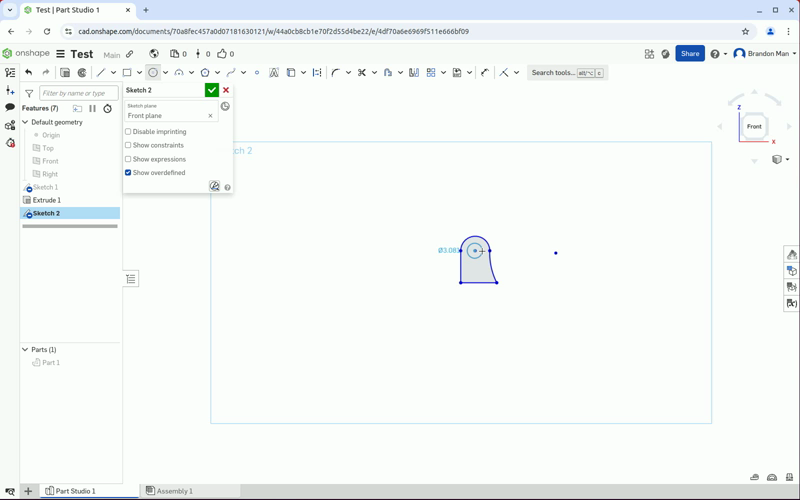
key(esc)
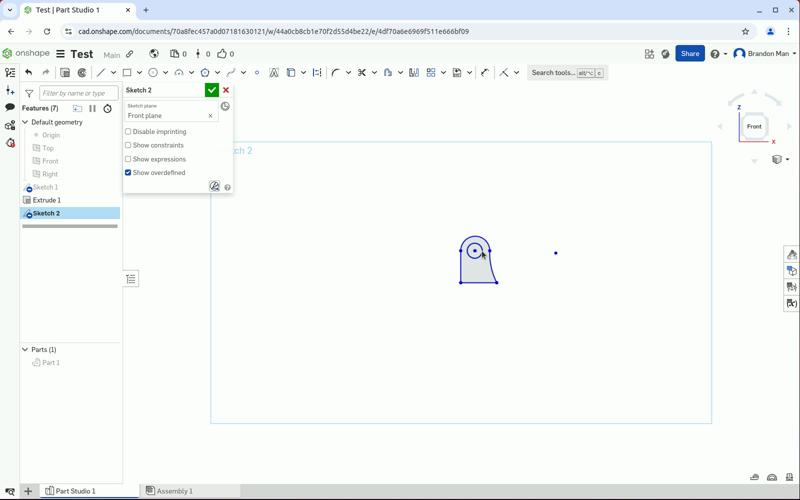
mouse_move(468, 270)
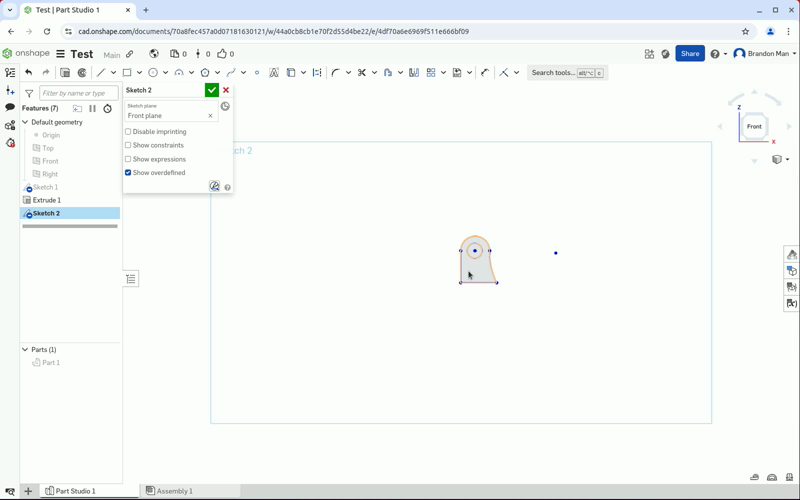
scroll(6)
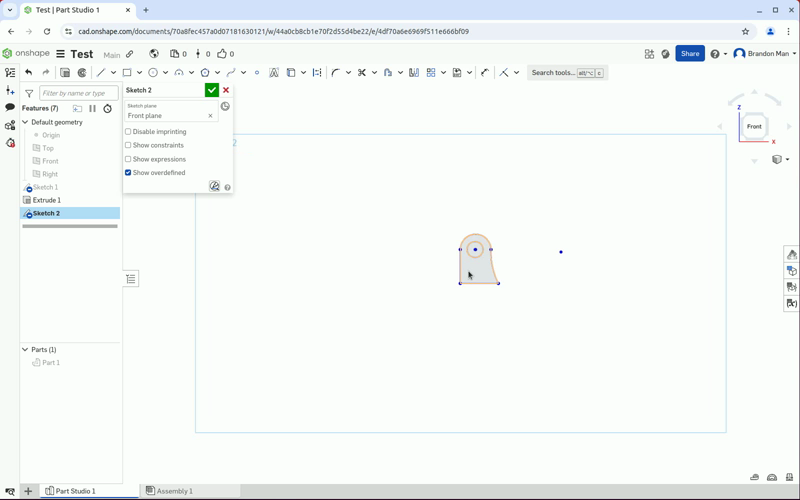
scroll(6)
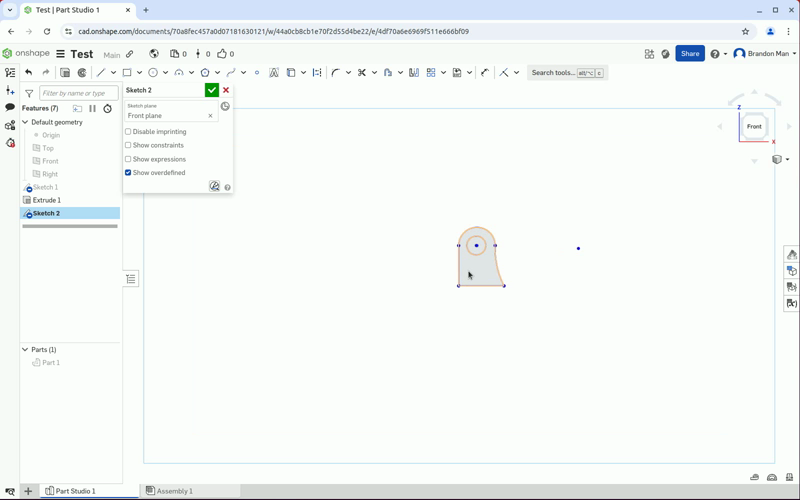
scroll(6)
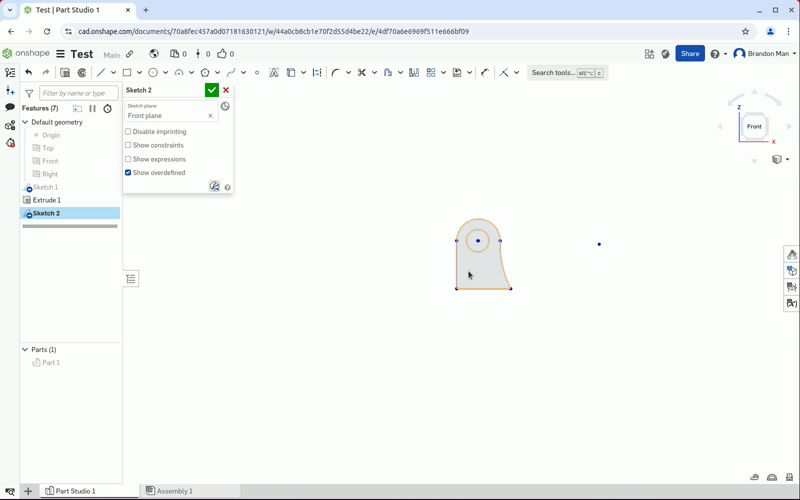
scroll(6)
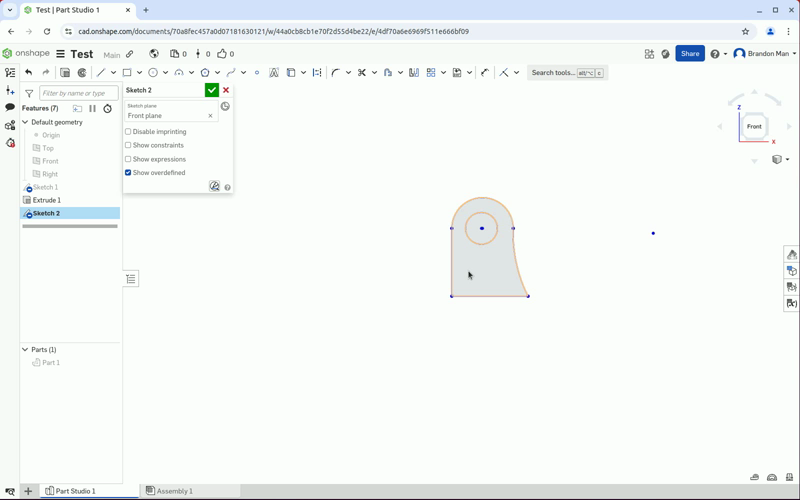
scroll(6)
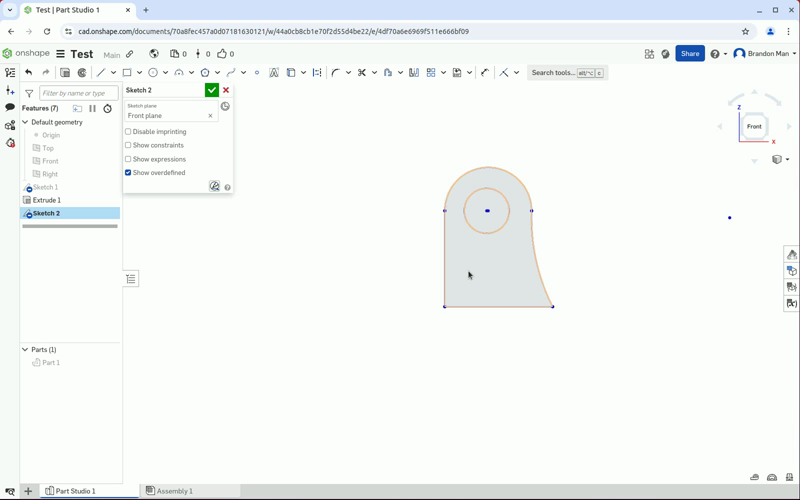
scroll(6)
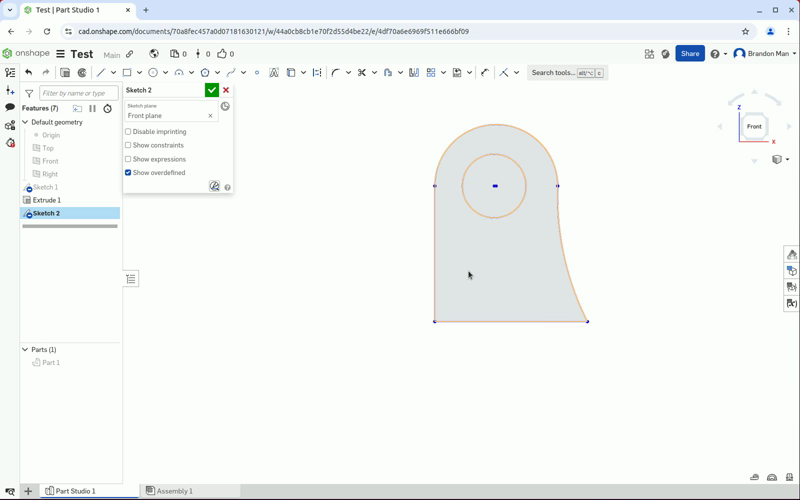
scroll(6)
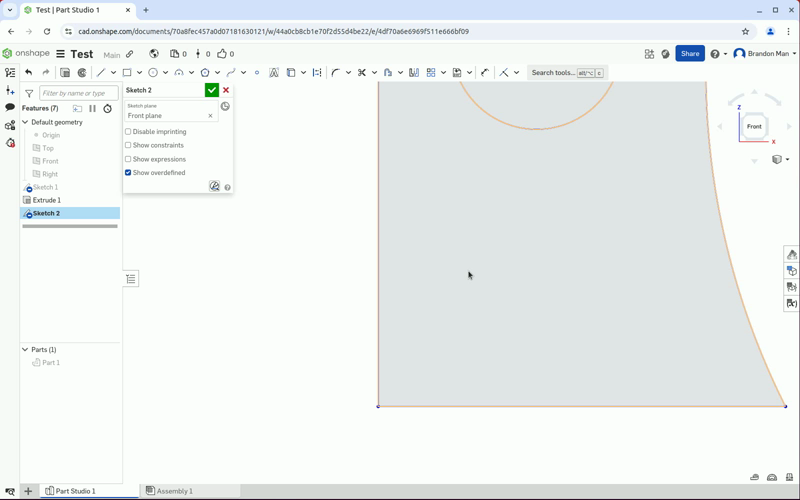
click(468, 270)
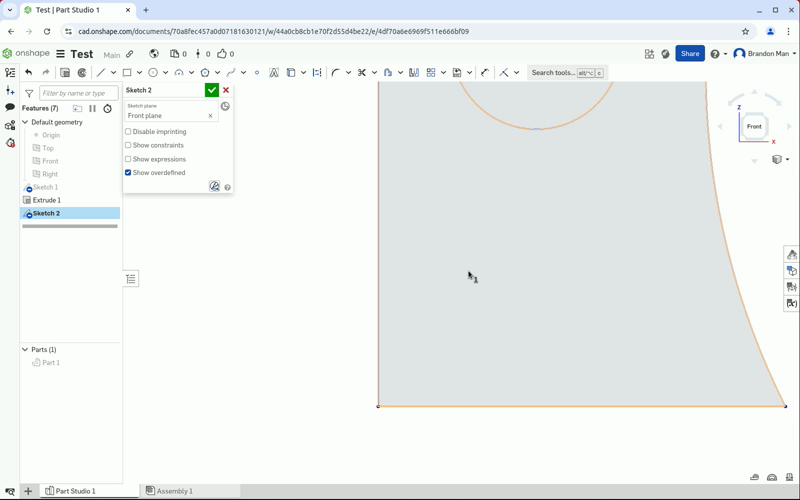
scroll(-6)
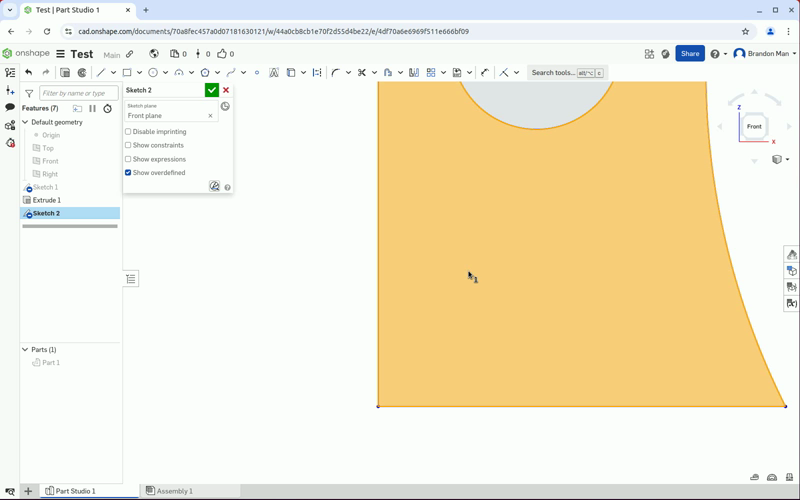
scroll(-6)
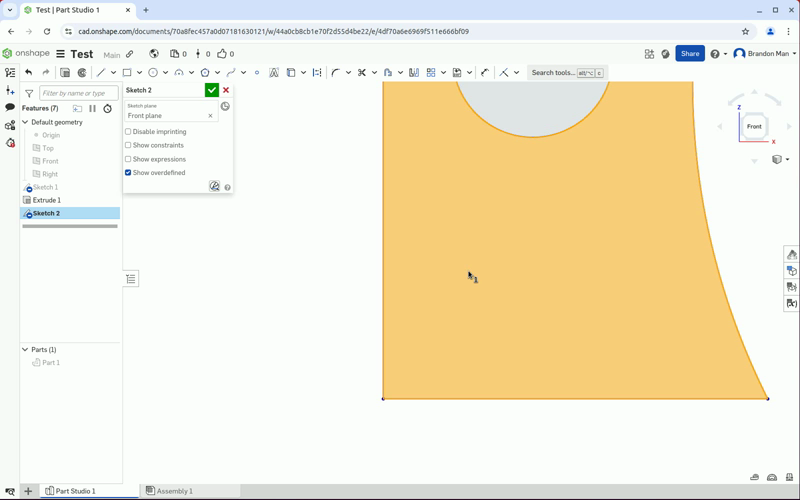
scroll(-6)
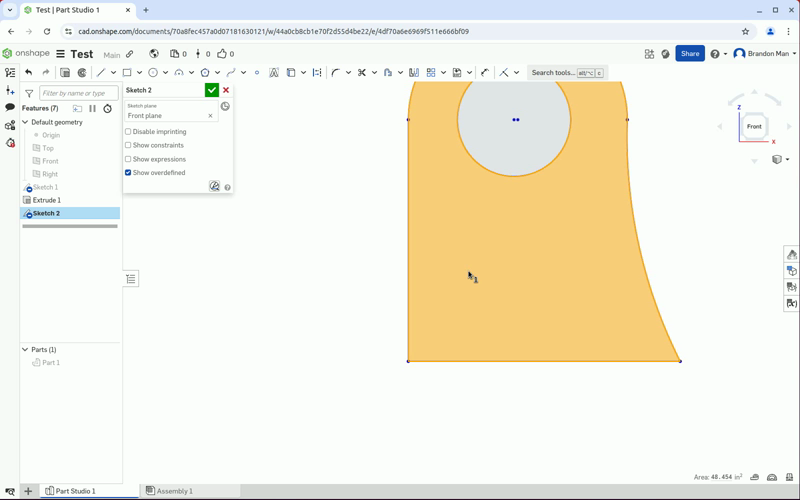
scroll(-6)
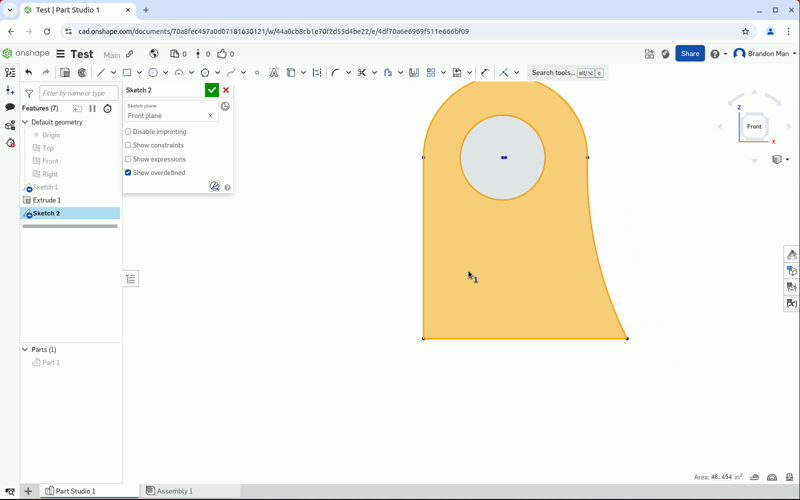
scroll(-6)
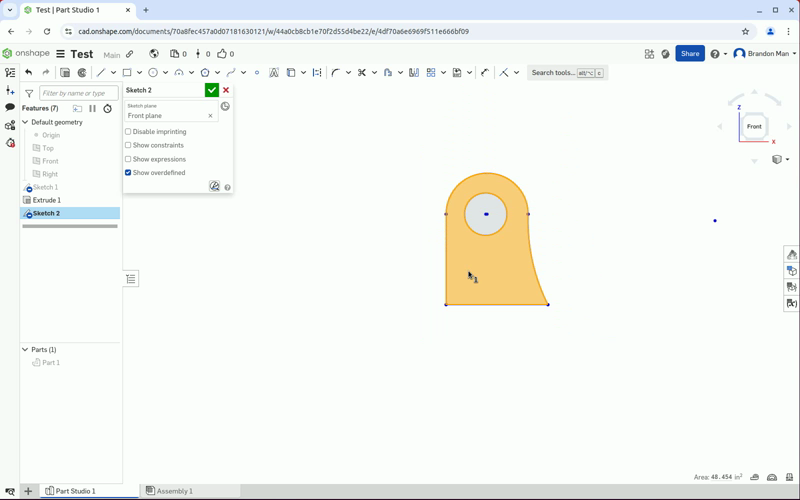
scroll(-6)
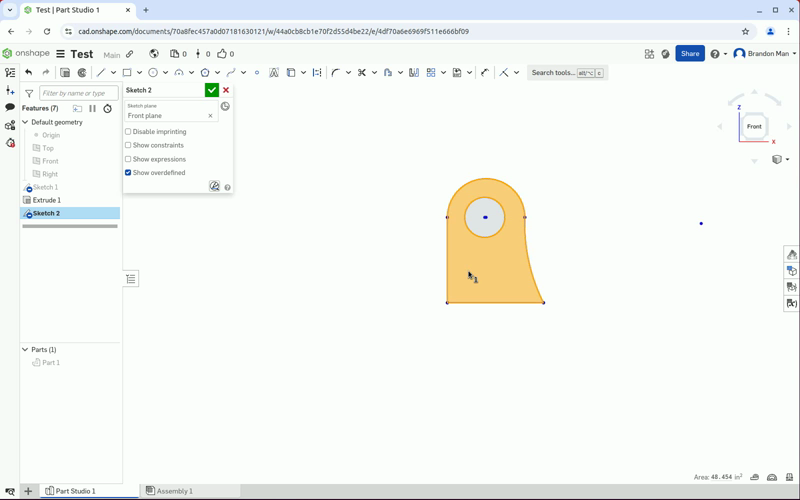
scroll(-6)
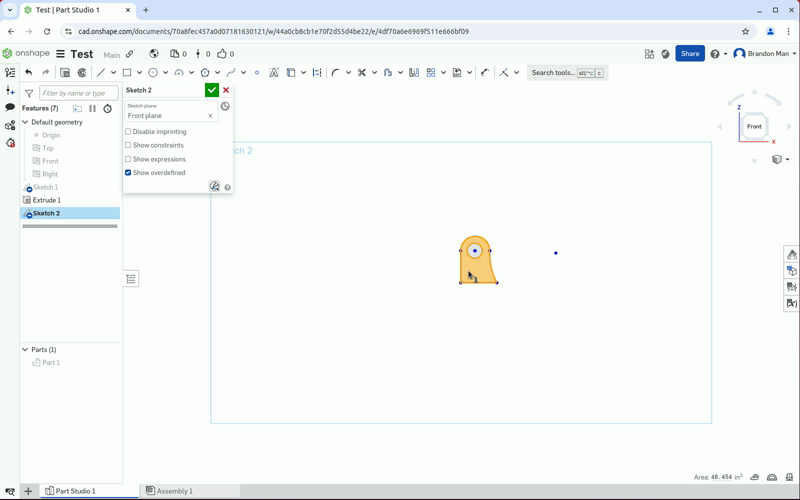
mouse_move(73, 352)
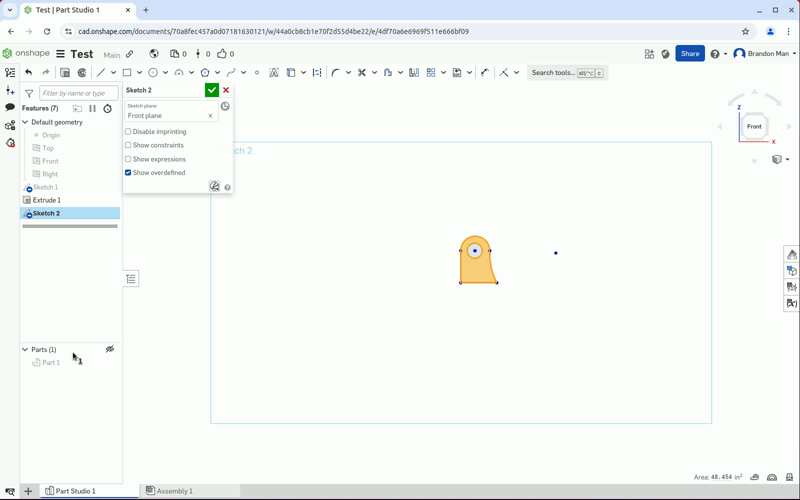
key(shift+y)
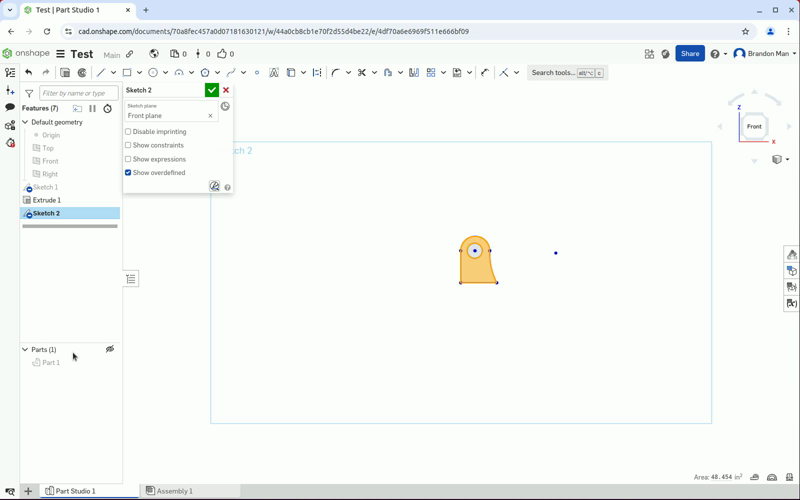
key(shift+e)
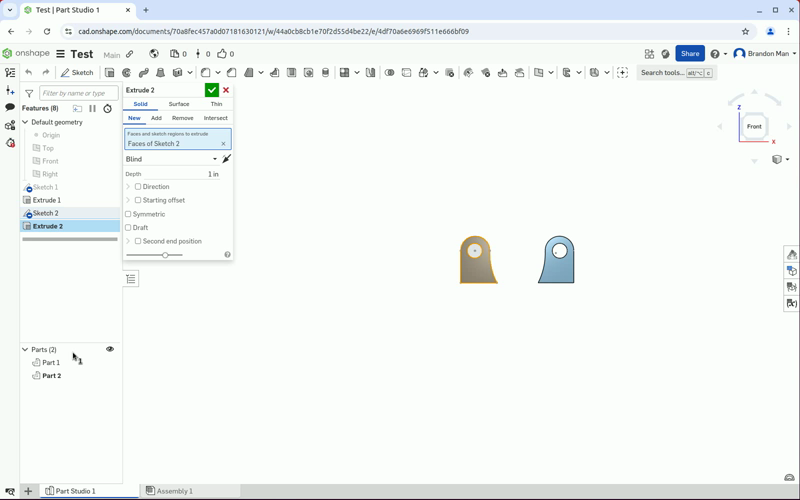
mouse_move(143, 106)
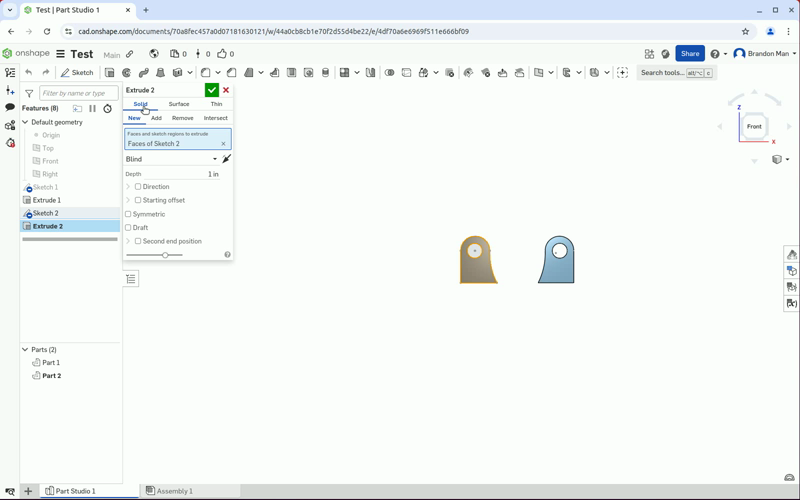
click(143, 106)
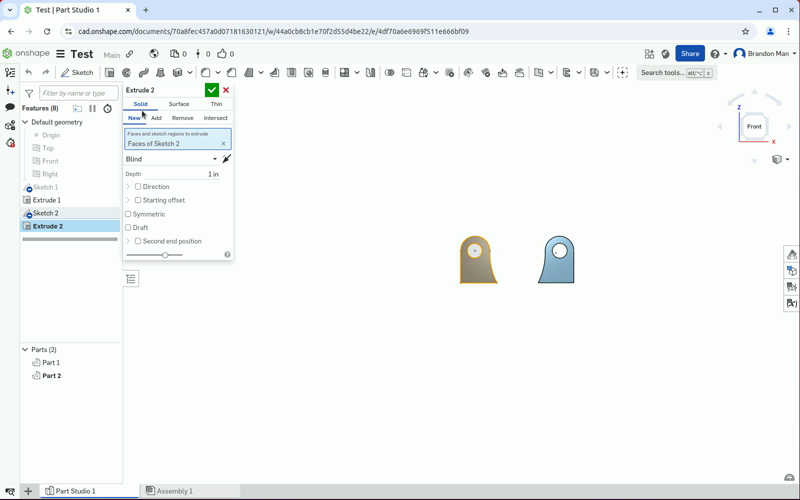
mouse_move(137, 120)
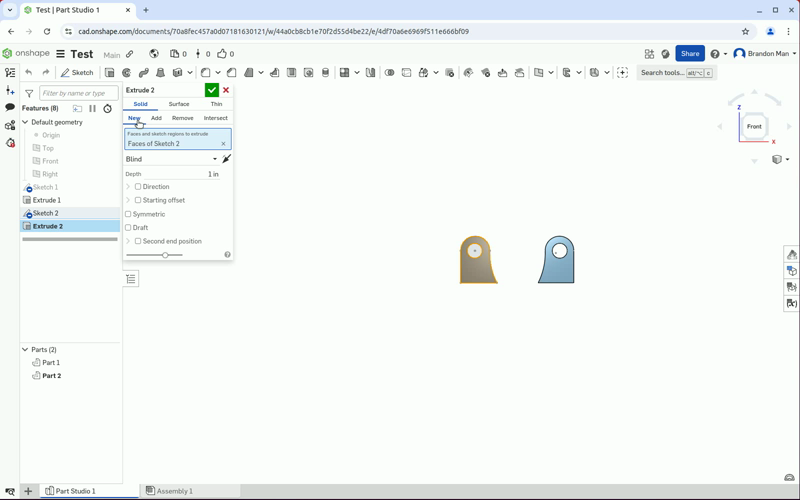
click(137, 120)
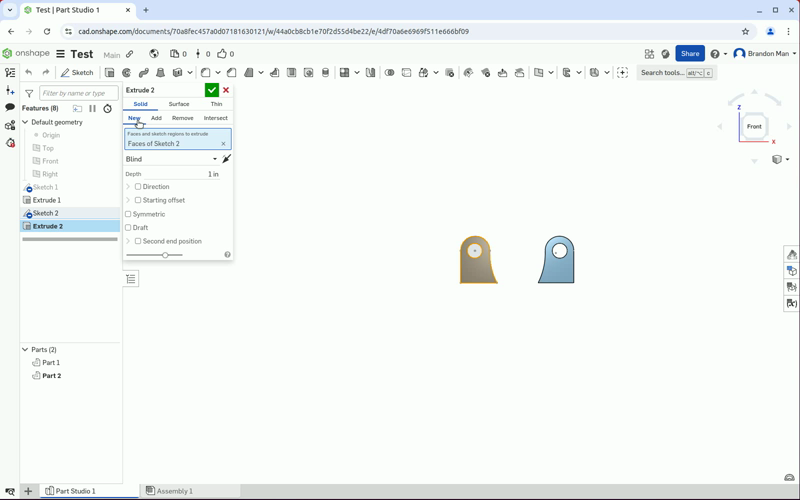
key(tab, 4)
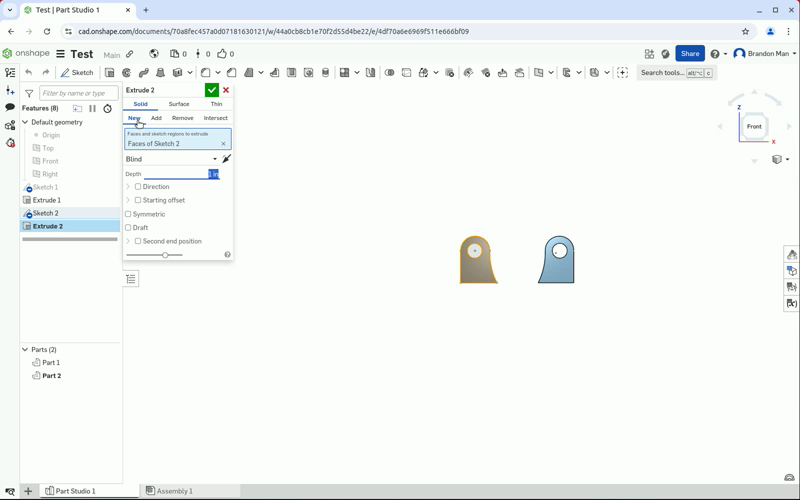
text(3.611)
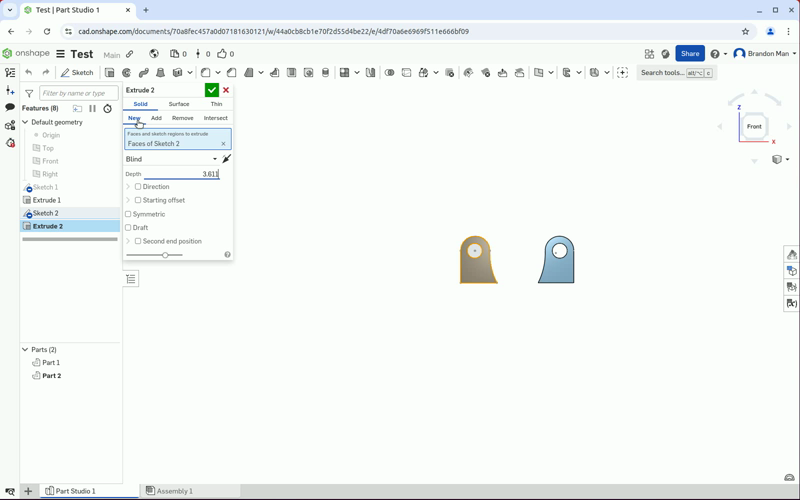
key(enter)
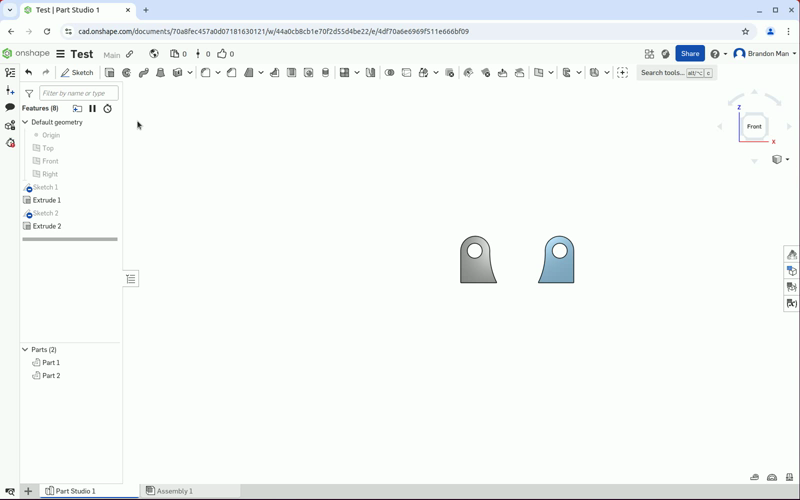
key(shift+h)
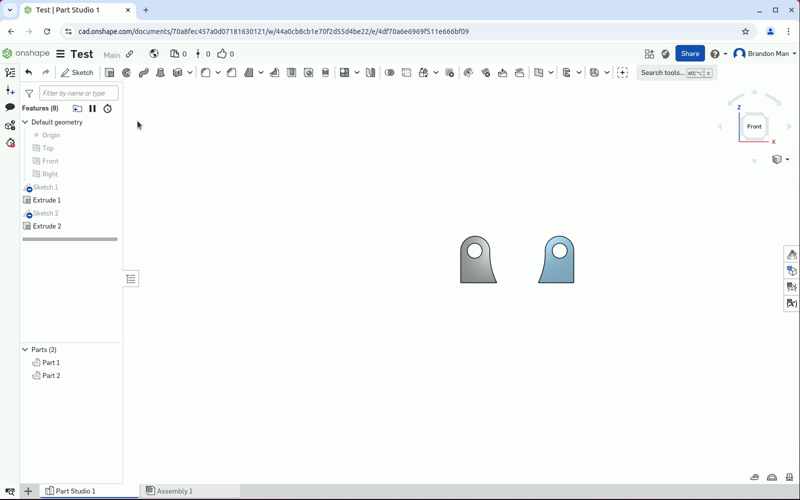
key(shift+h)
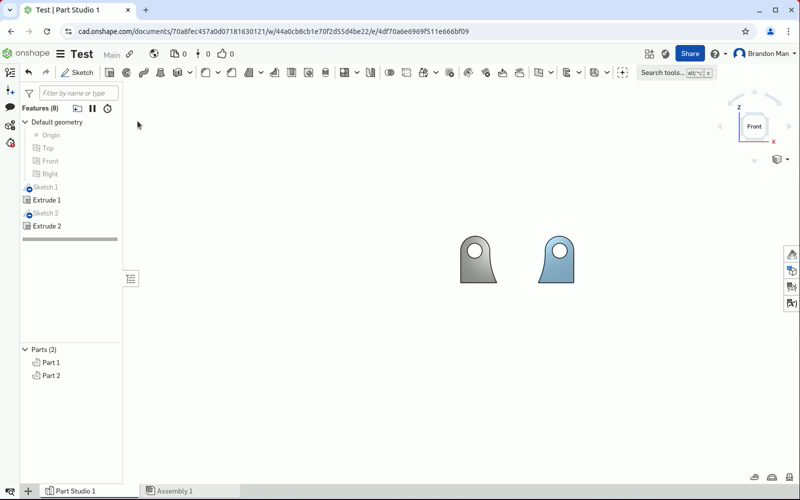
mouse_move(73, 189)
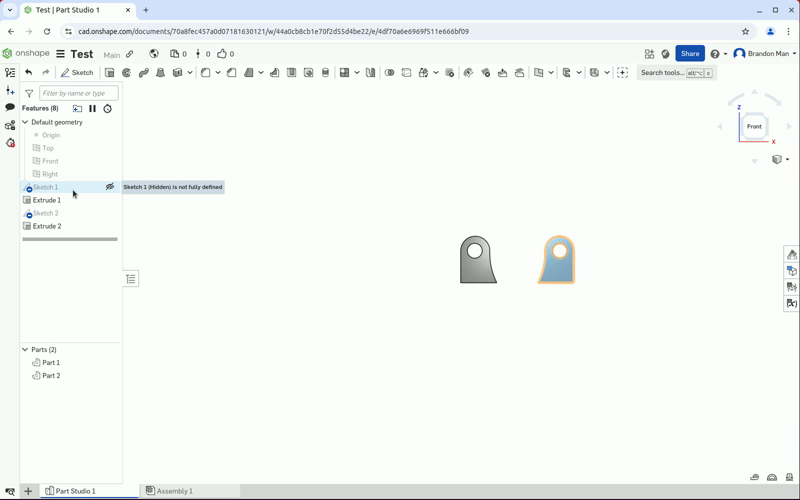
click(73, 189)
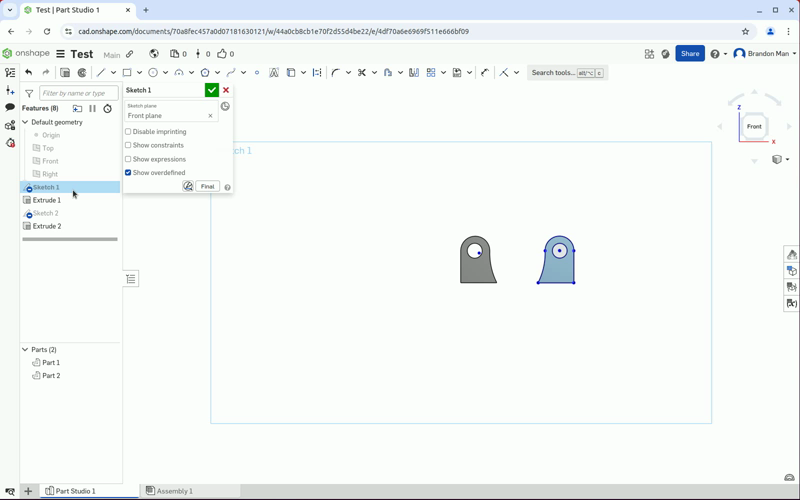
mouse_move(229, 92)
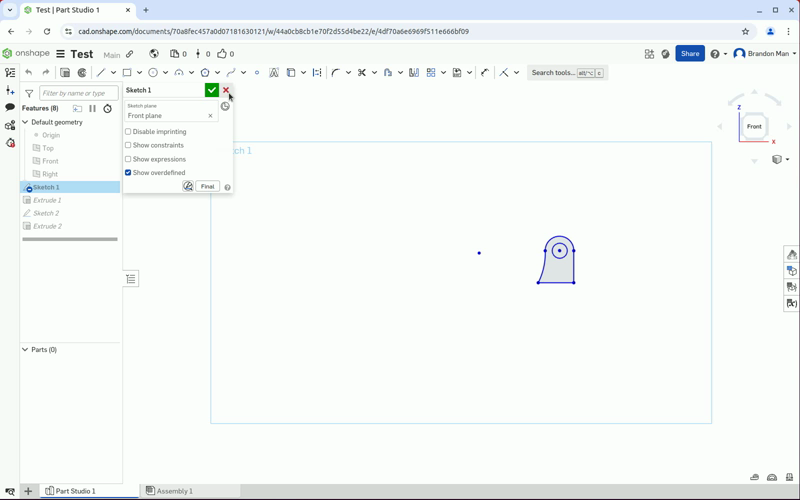
click(229, 92)
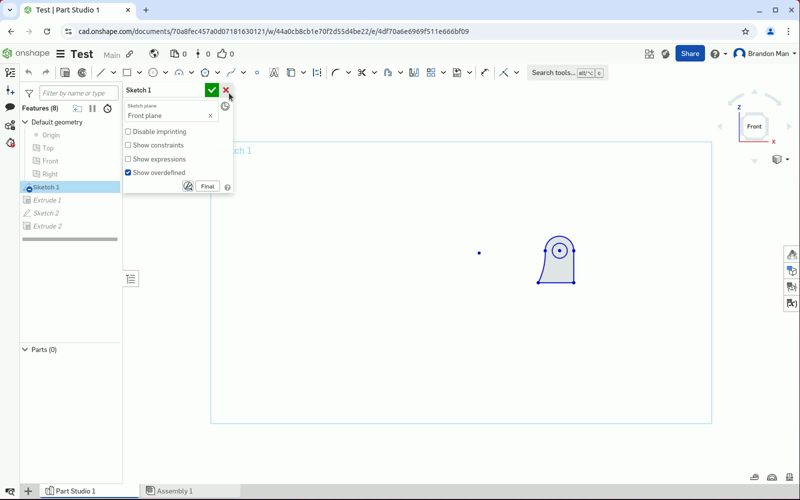
key(shift+s)
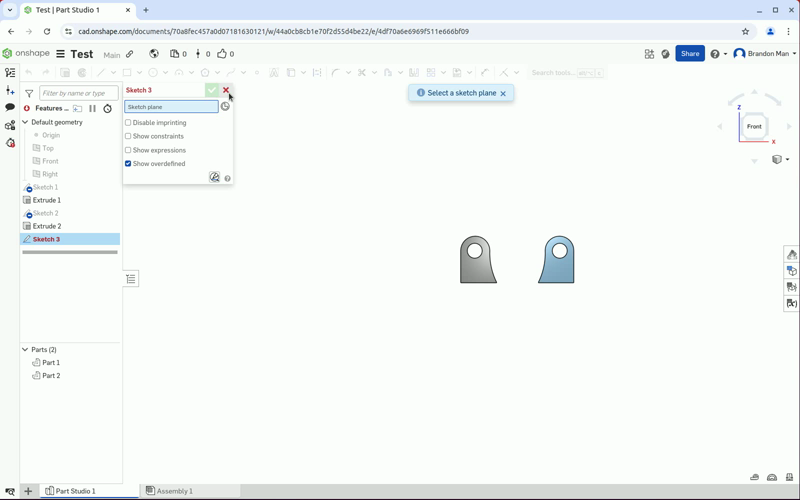
mouse_move(73, 163)
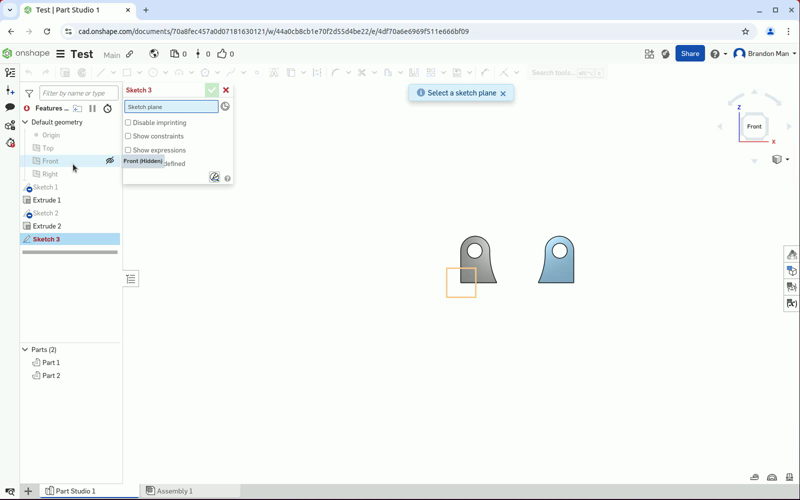
click(73, 163)
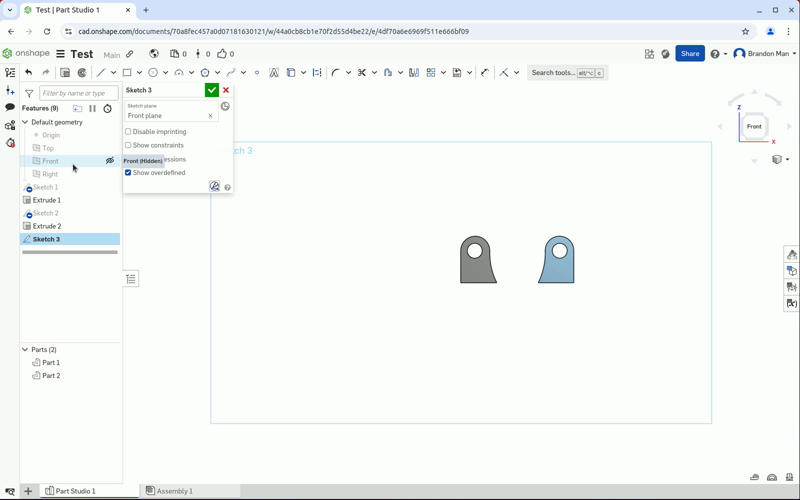
mouse_move(73, 352)
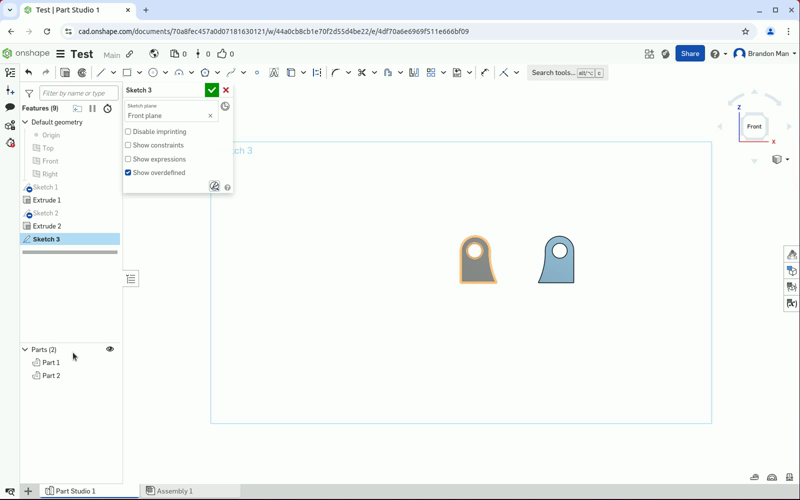
key(y)
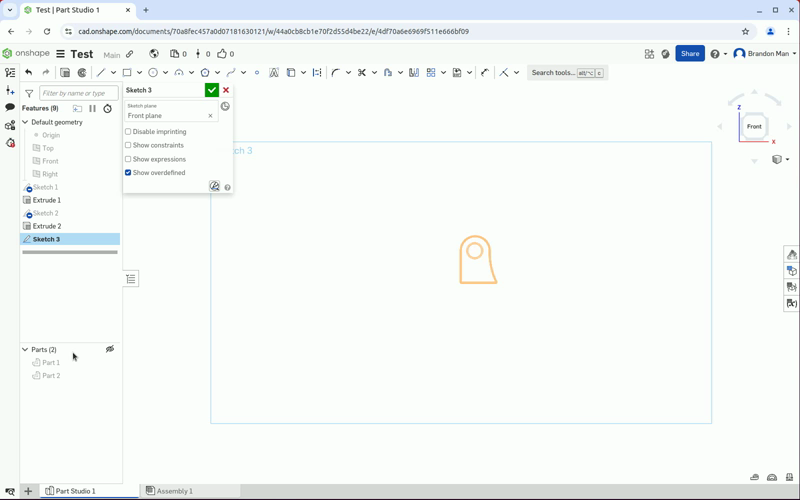
key(l)
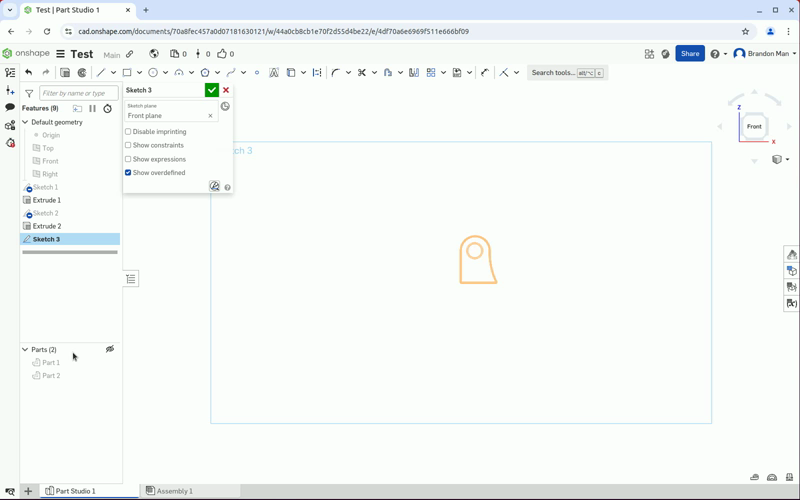
key_down(shift)
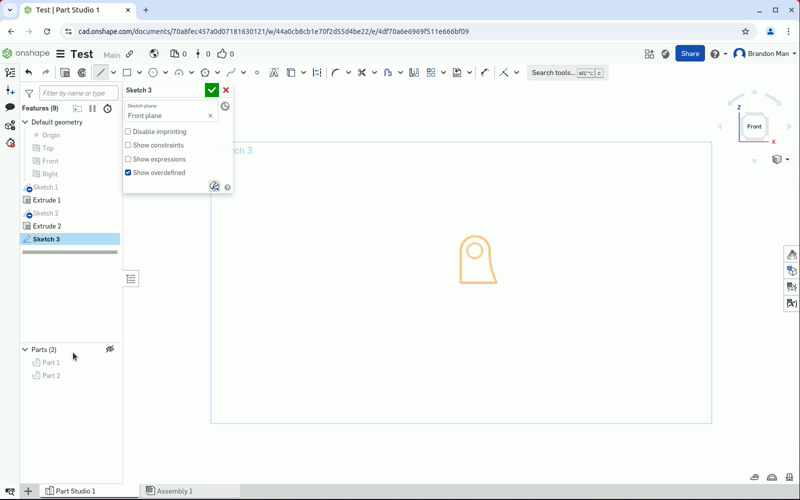
mouse_move(460, 300)
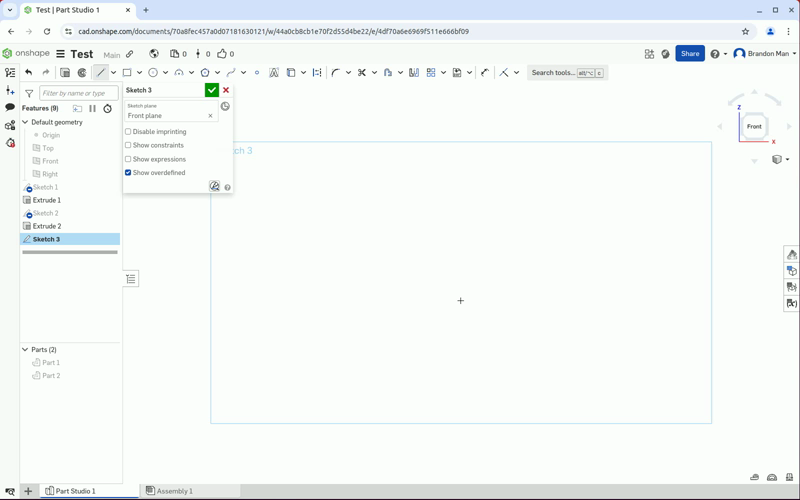
click(460, 300)
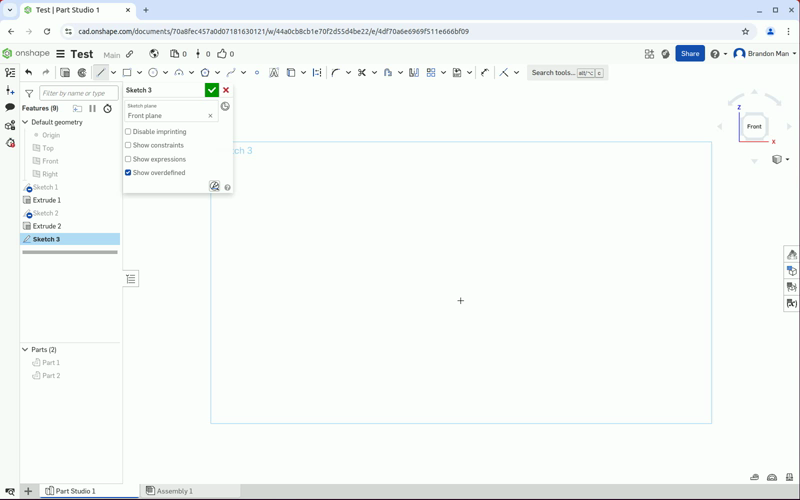
key_up(shift)
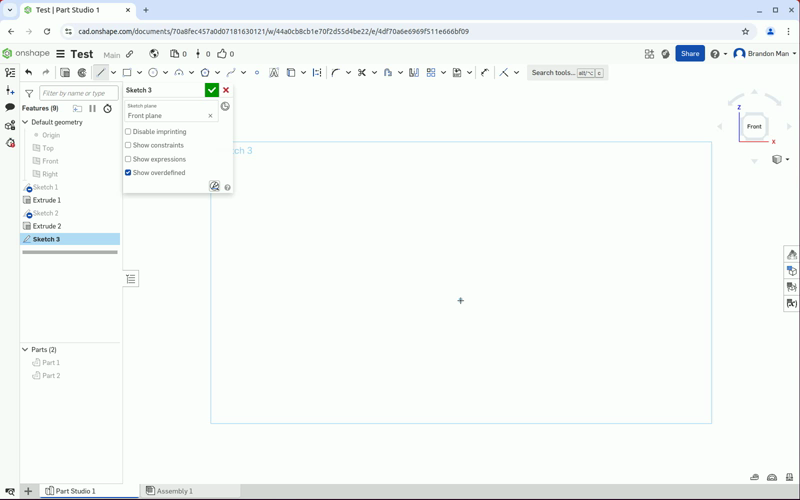
key_down(shift)
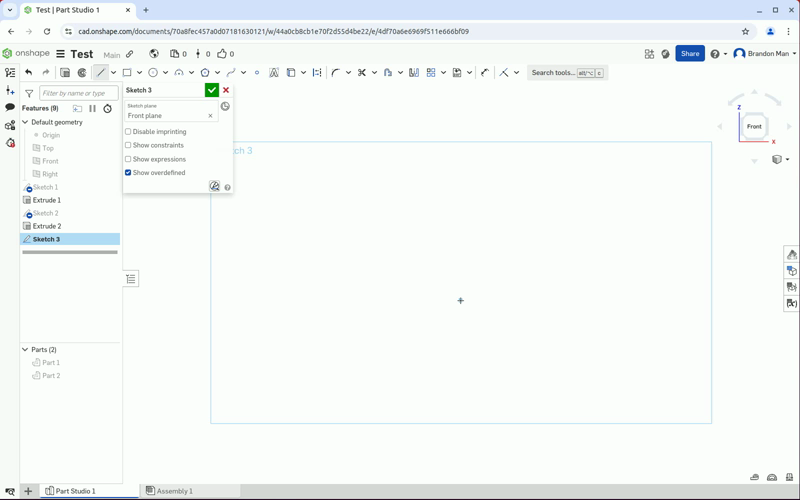
mouse_move(573, 300)
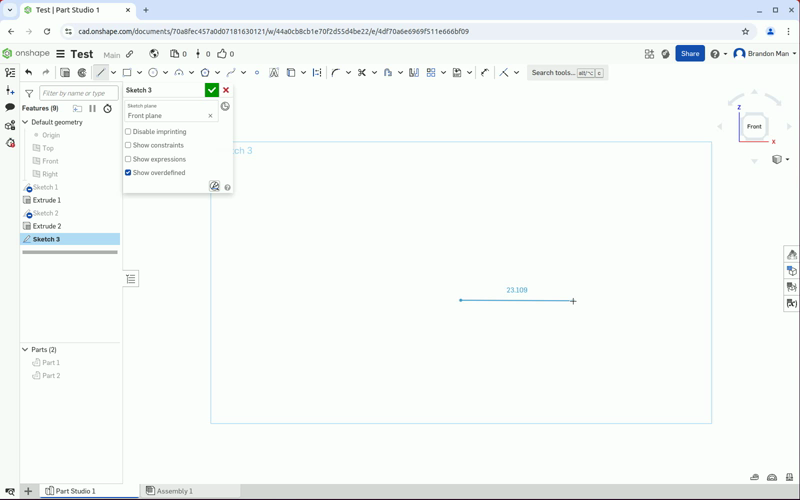
click(573, 300)
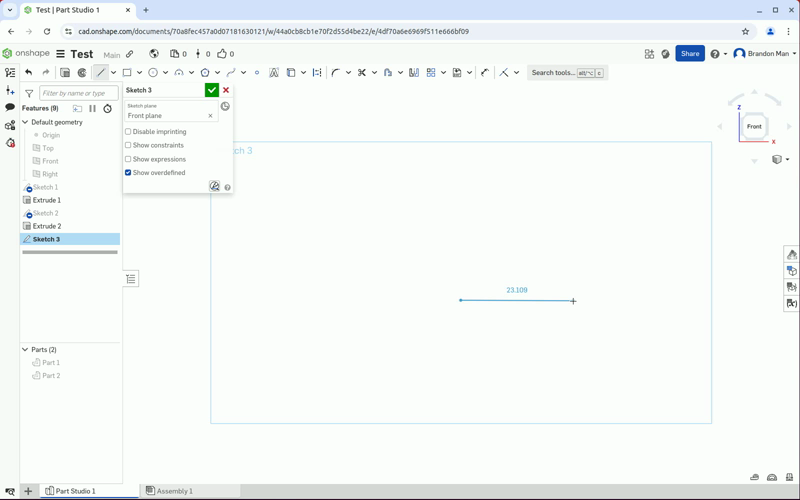
key_up(shift)
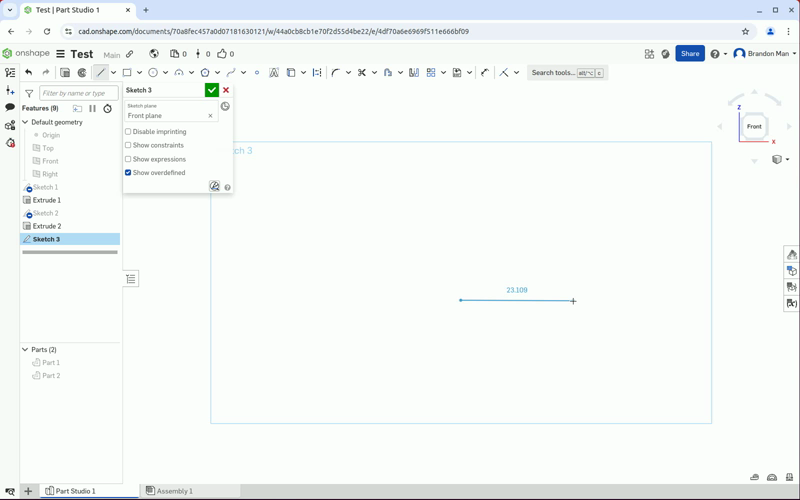
key_down(shift)
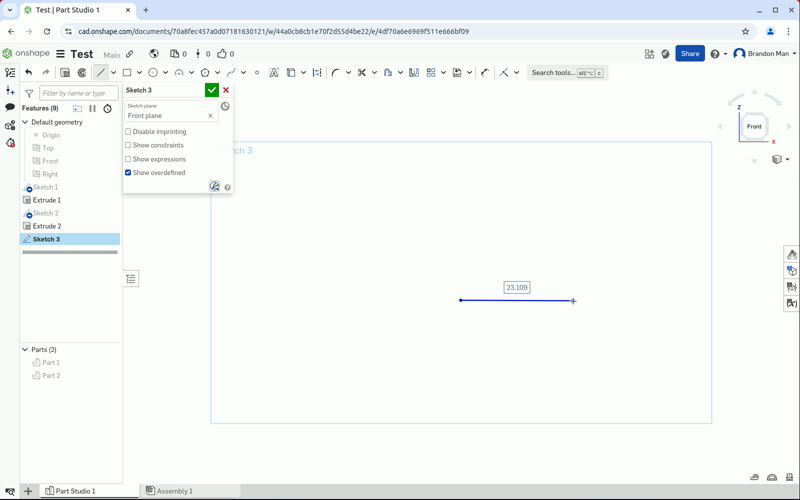
mouse_move(589, 300)
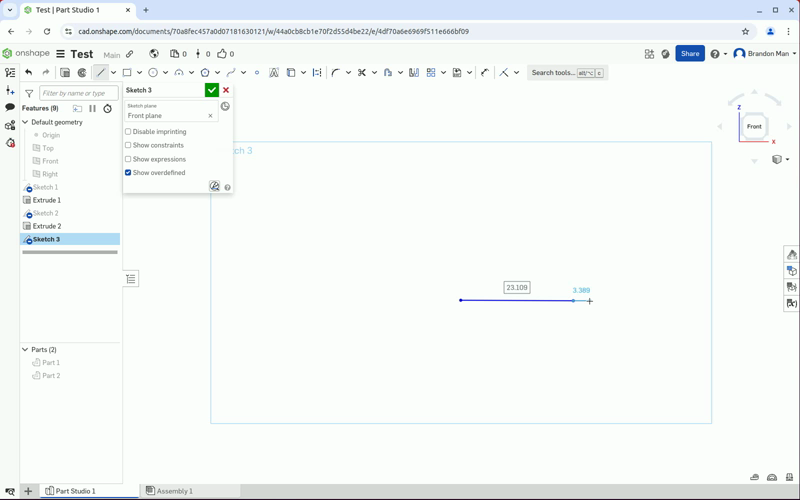
mouse_move(573, 282)
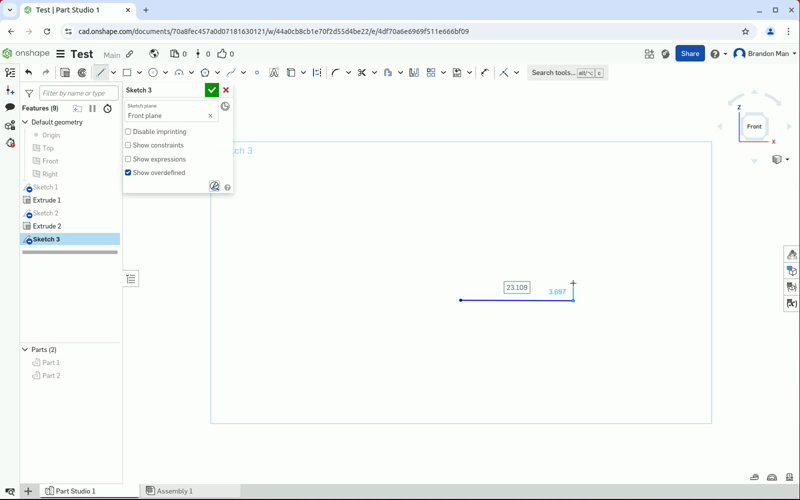
click(573, 282)
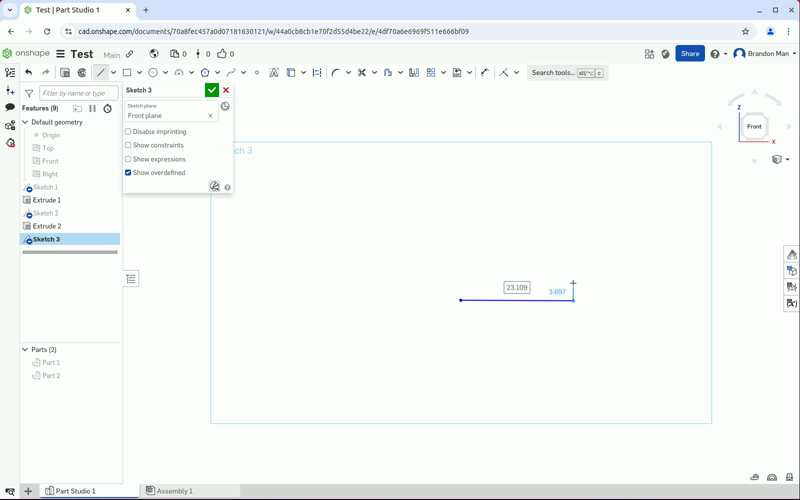
key_up(shift)
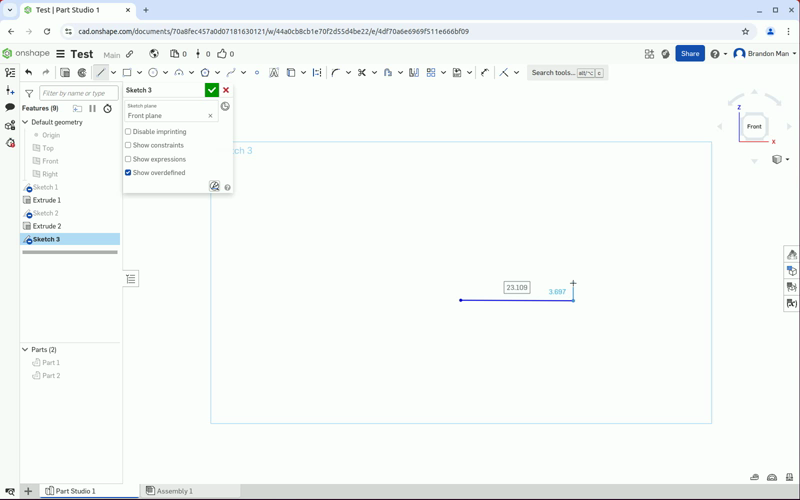
key_down(shift)
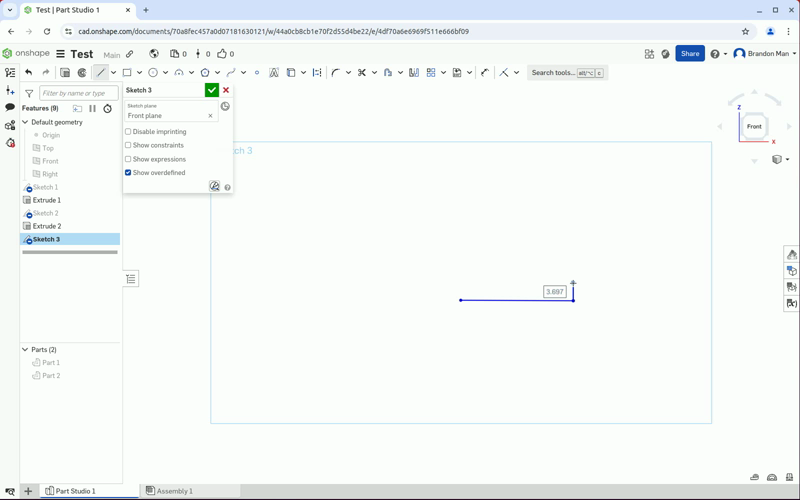
mouse_move(589, 282)
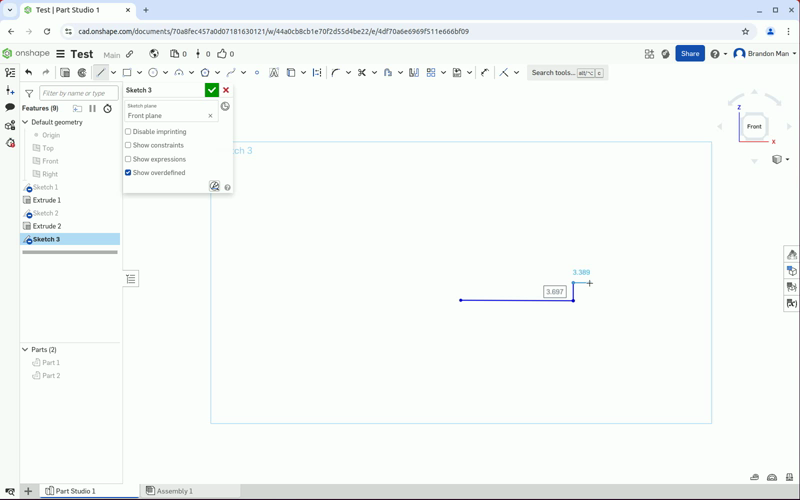
mouse_move(537, 282)
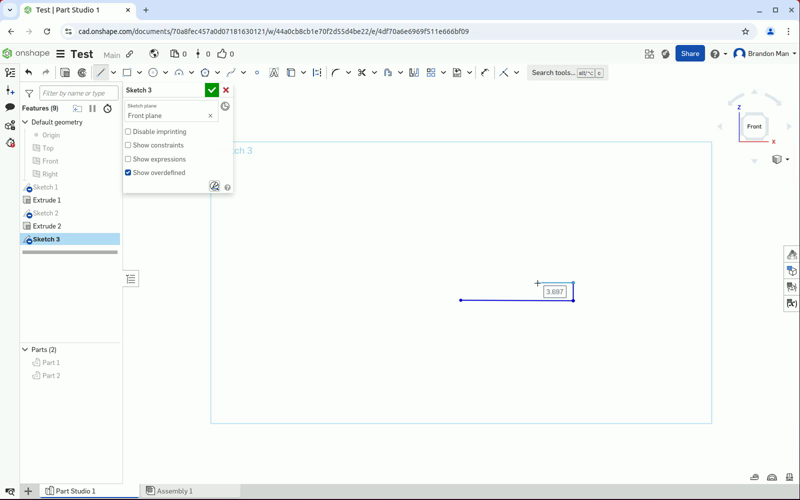
click(537, 282)
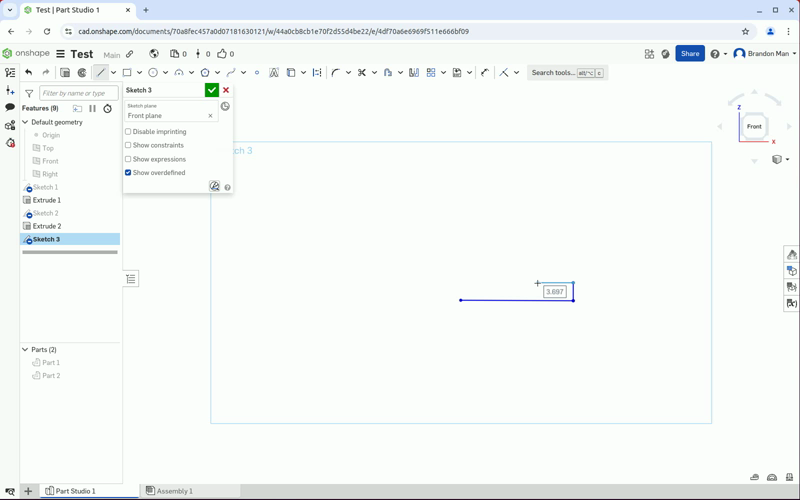
key_up(shift)
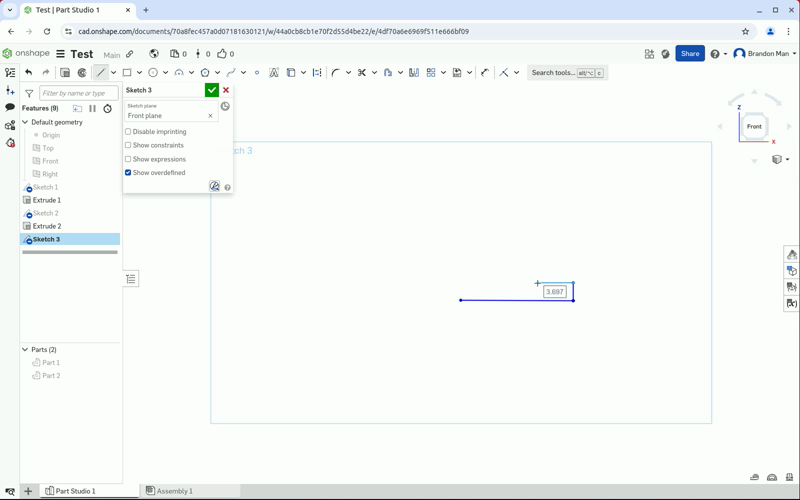
key_down(shift)
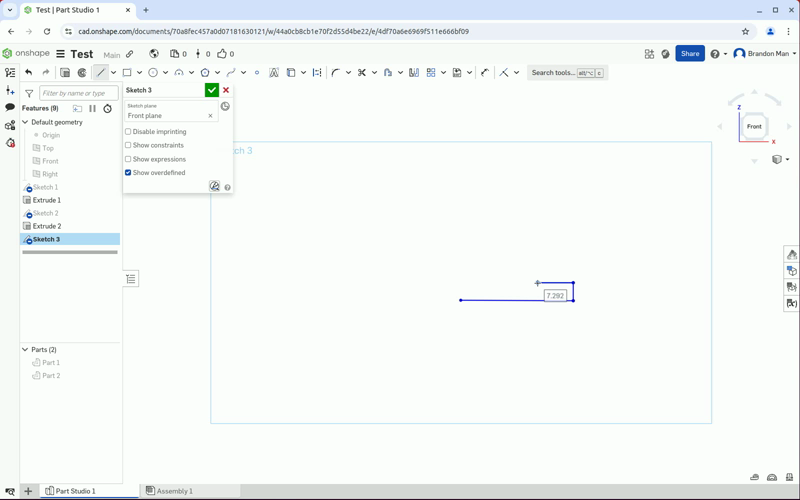
mouse_move(567, 282)
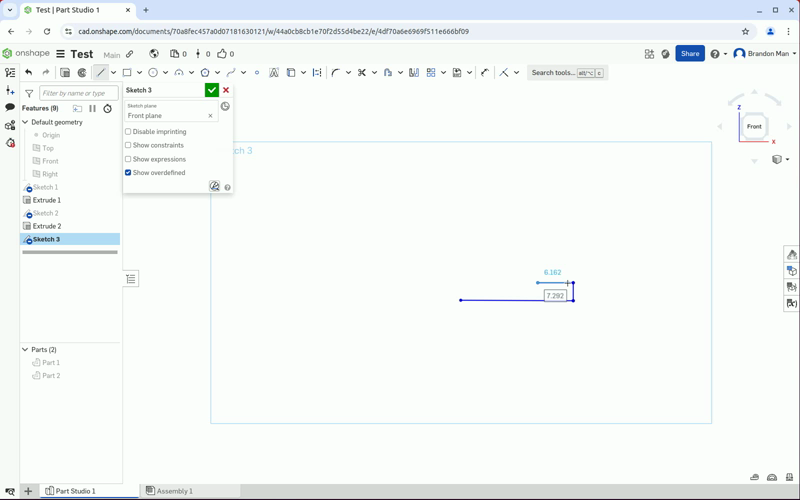
mouse_move(496, 282)
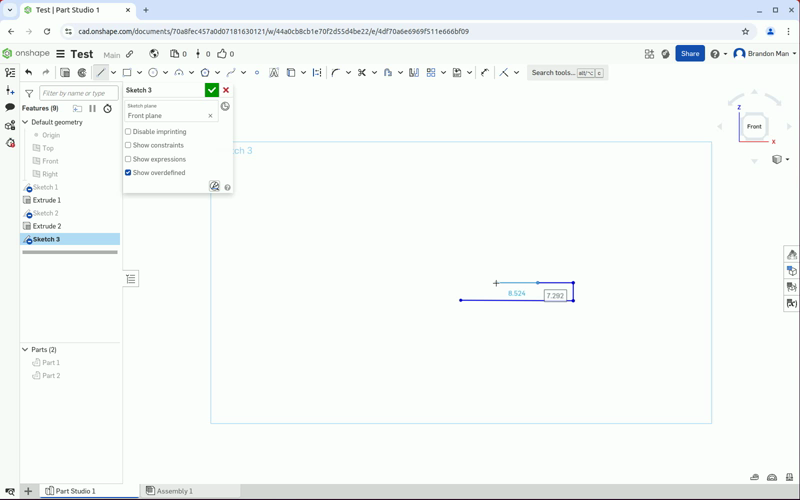
click(496, 282)
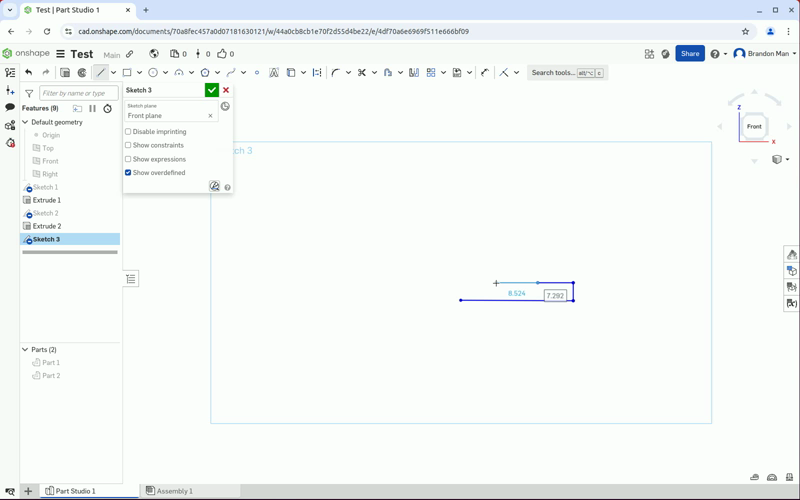
key_up(shift)
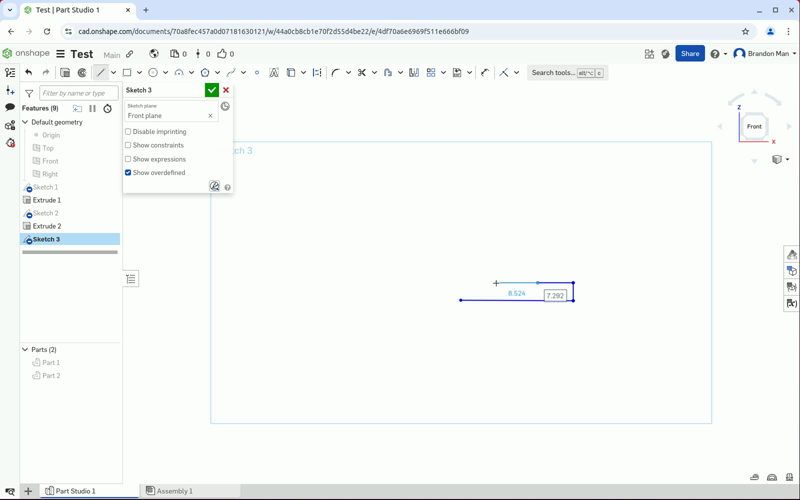
key_down(shift)
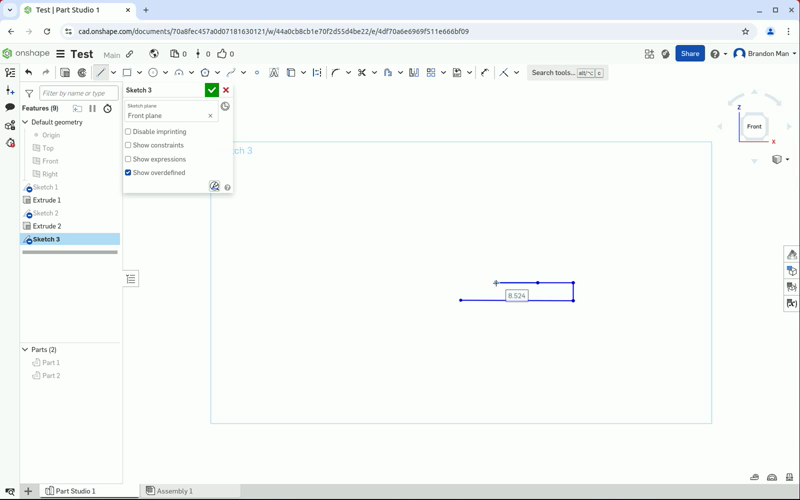
mouse_move(526, 282)
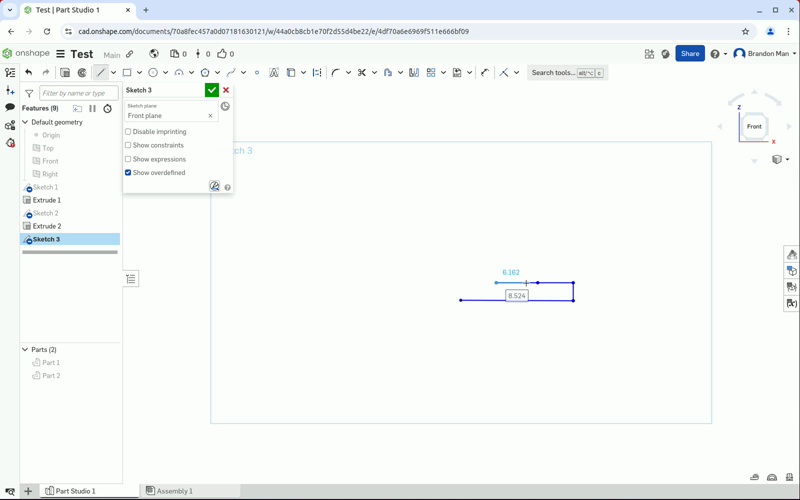
mouse_move(460, 282)
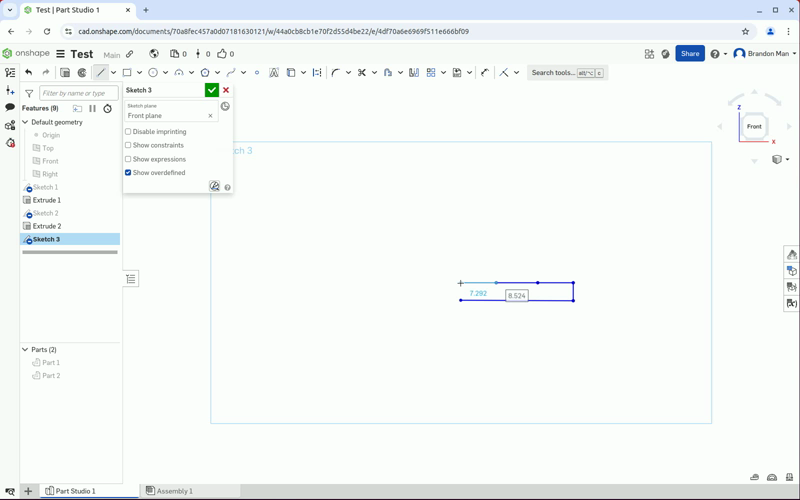
click(460, 282)
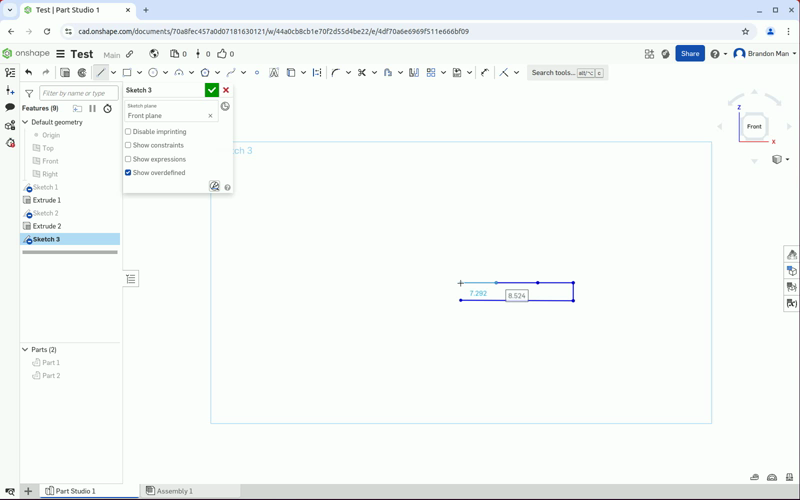
key_up(shift)
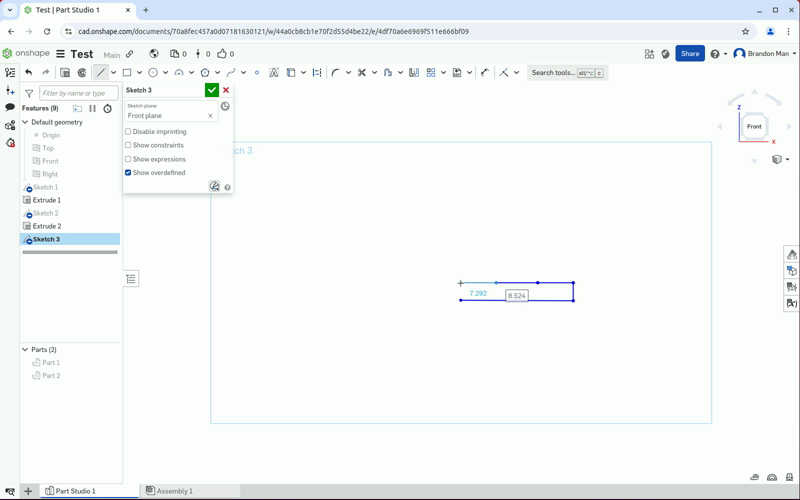
mouse_move(490, 282)
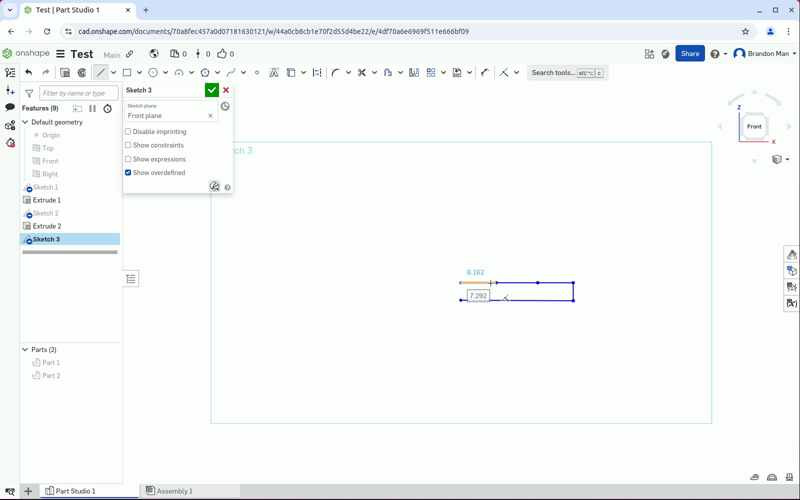
key_down(shift)
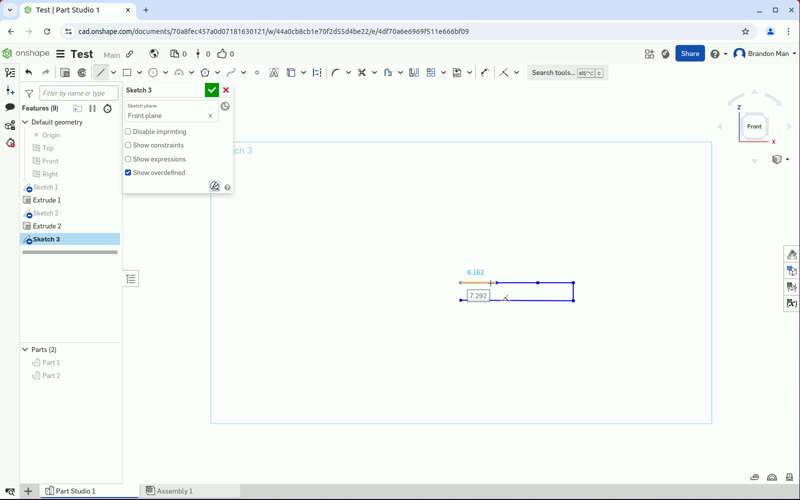
mouse_move(460, 300)
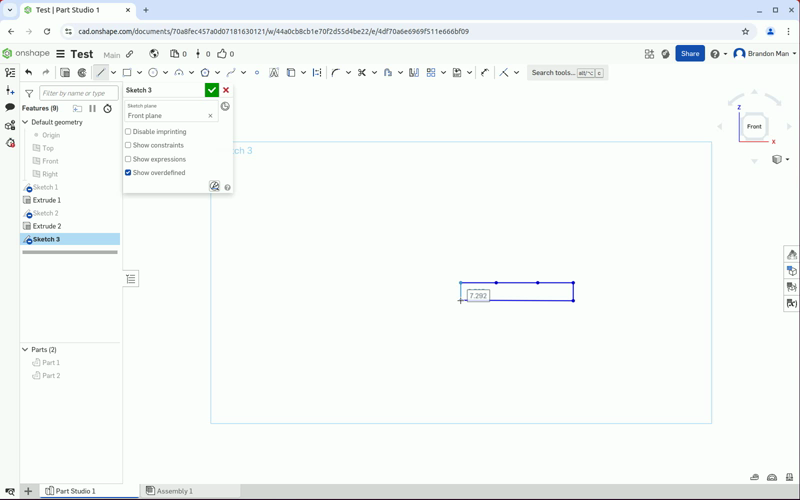
key_up(shift)
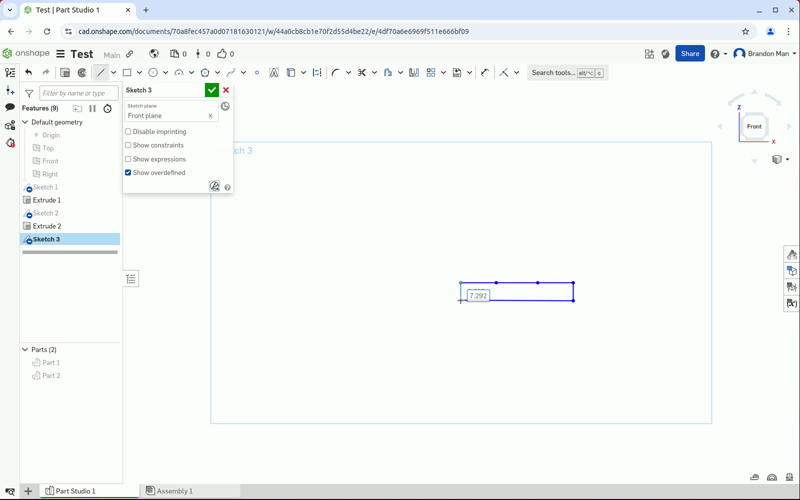
click(460, 300)
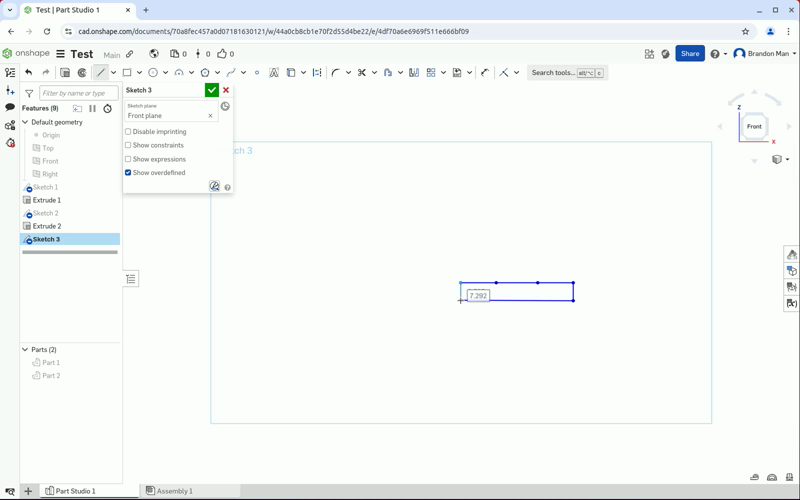
key(esc)
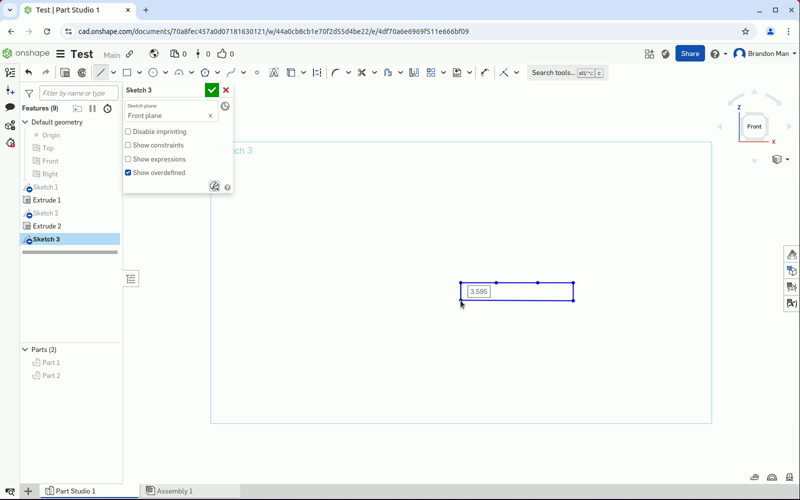
mouse_move(481, 294)
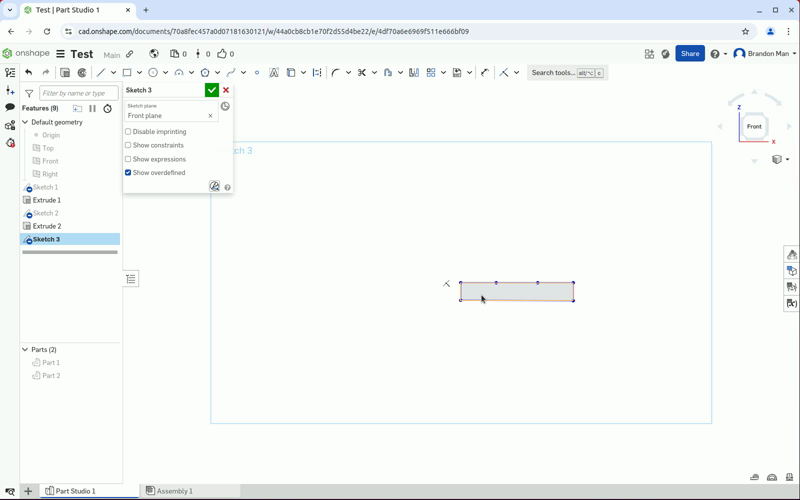
click(481, 294)
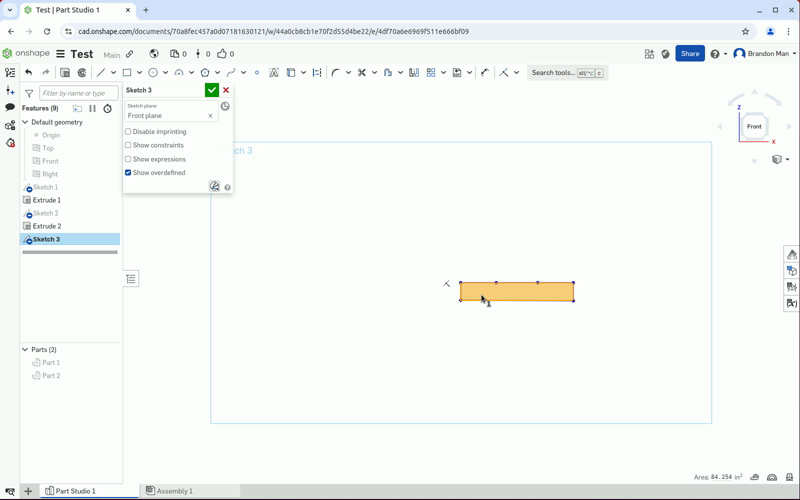
mouse_move(73, 352)
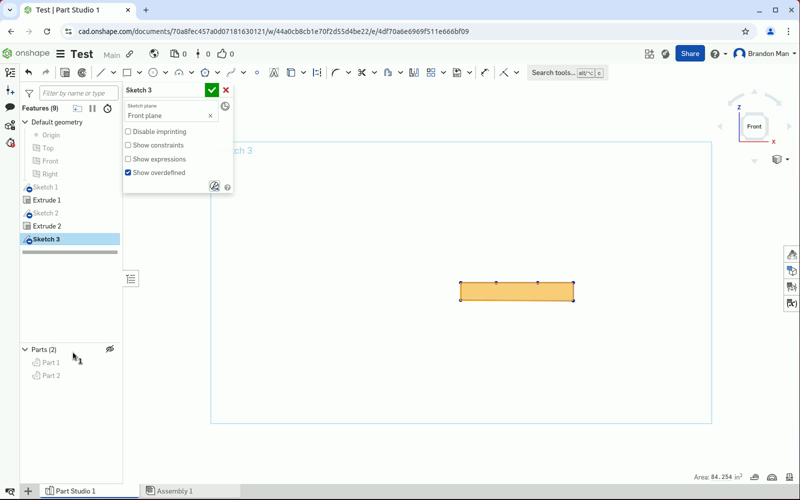
key(shift+y)
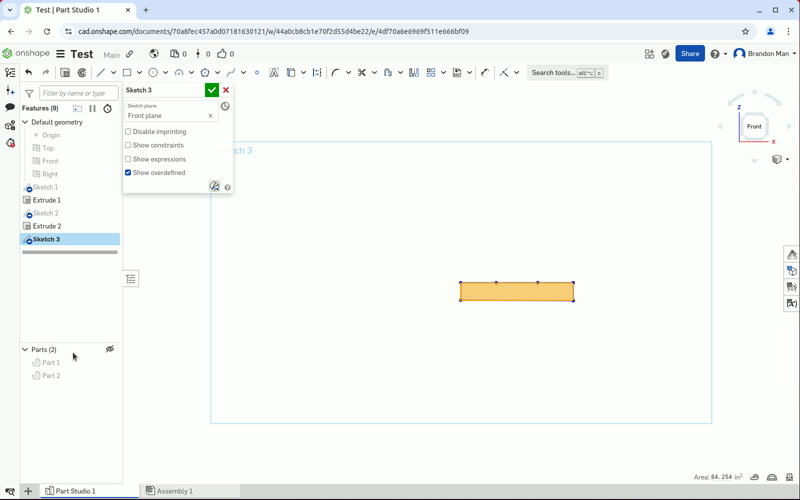
key(shift+e)
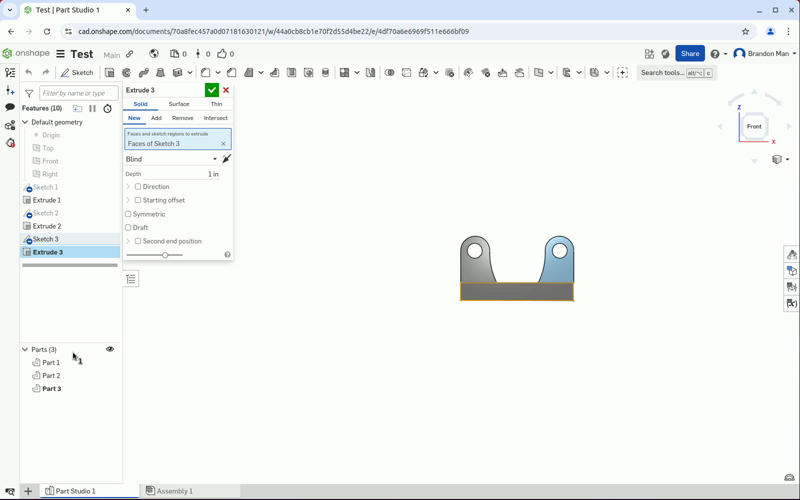
mouse_move(143, 106)
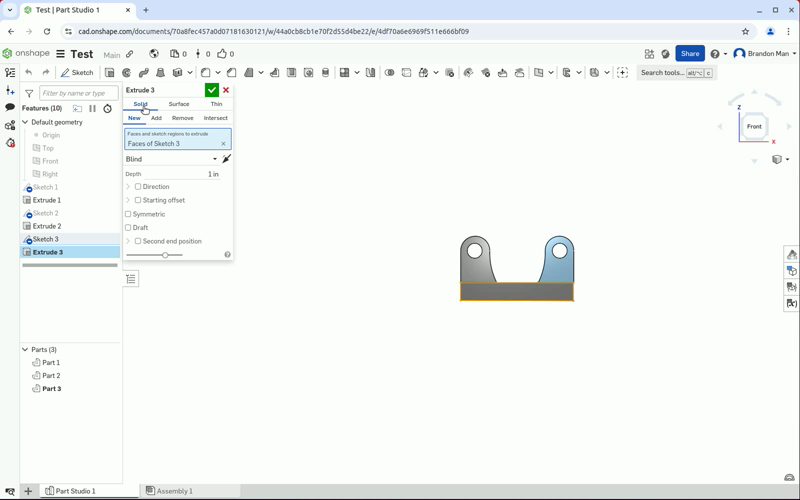
click(143, 106)
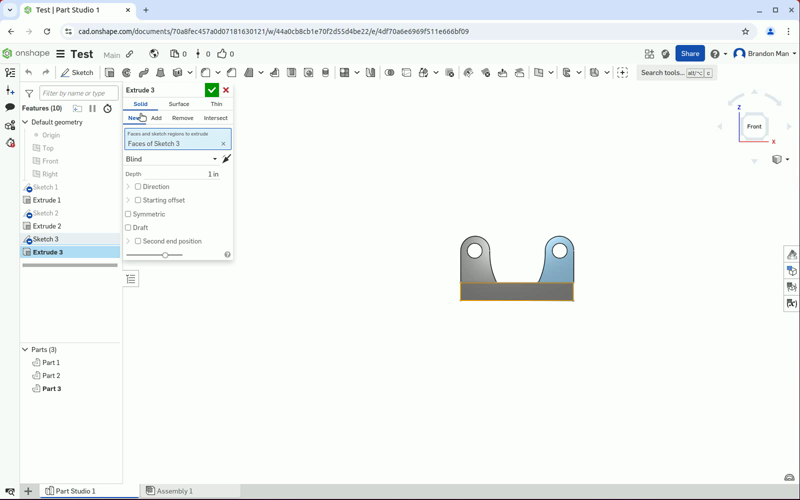
mouse_move(137, 120)
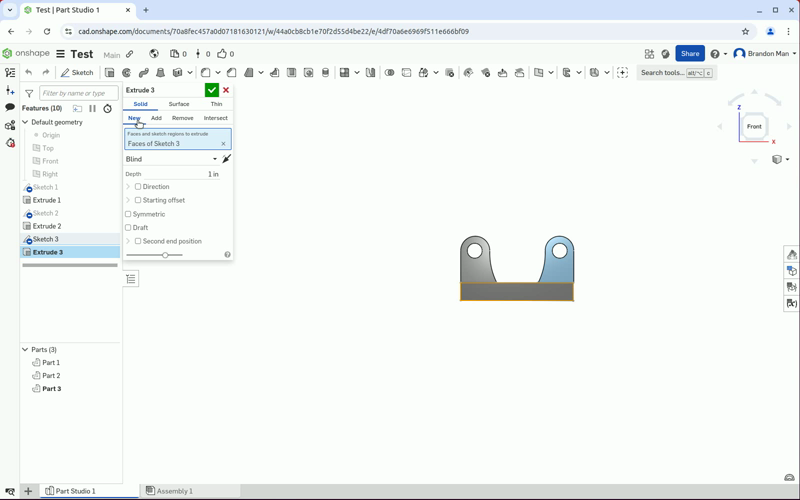
click(137, 120)
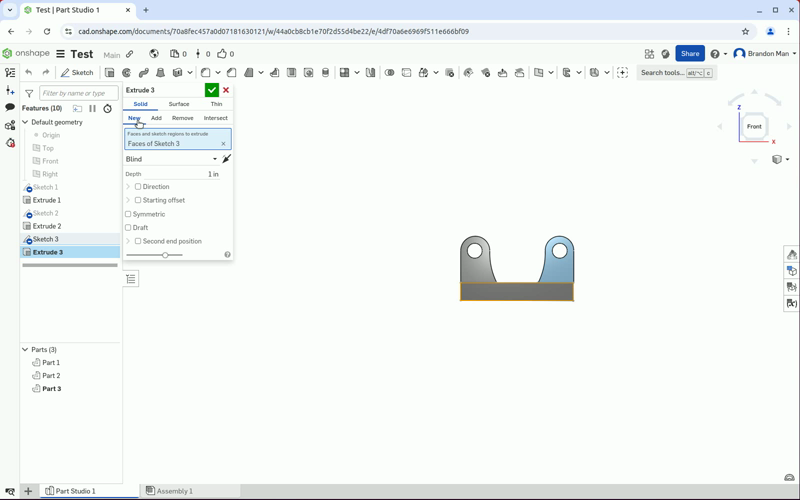
key(tab, 4)
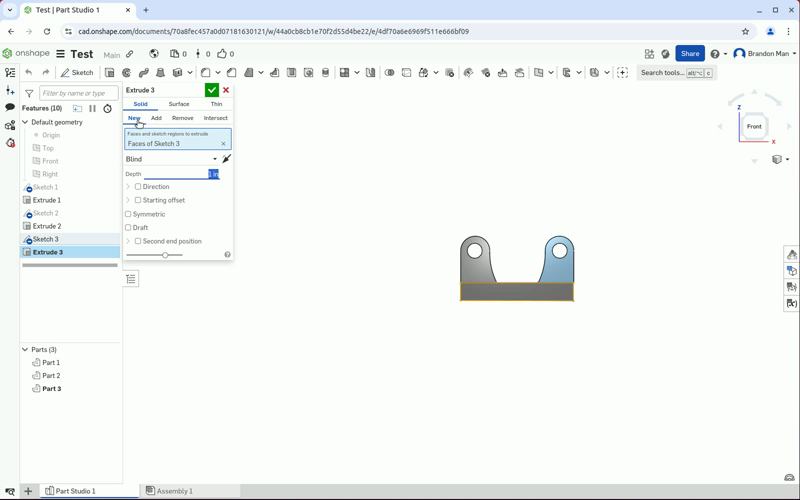
text(10.351)
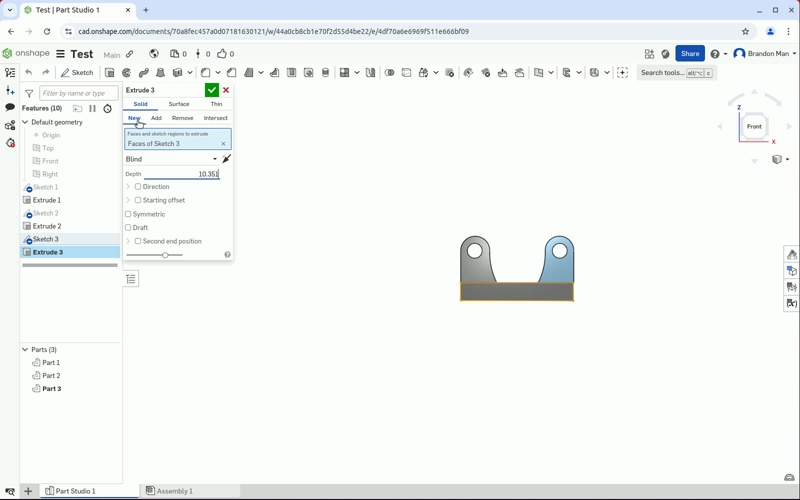
key(enter)
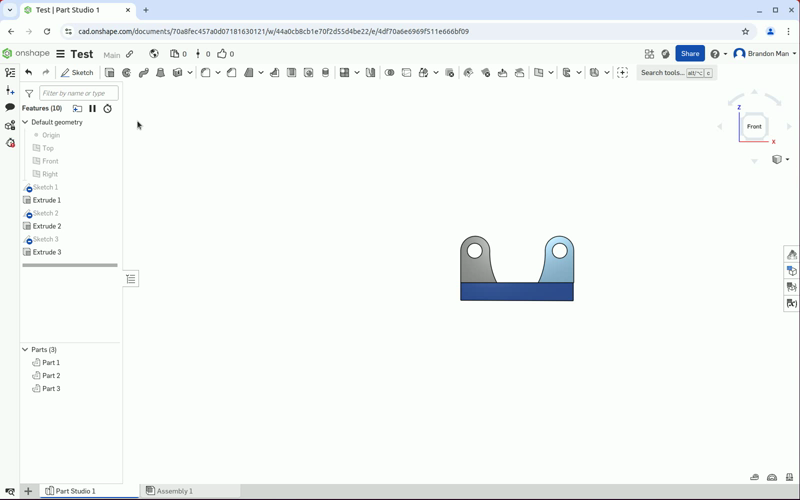
key(shift+h)
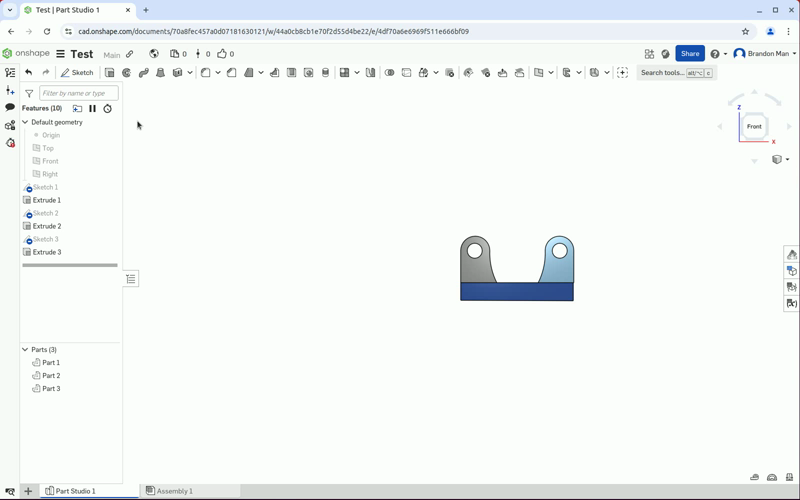
key(shift+h)
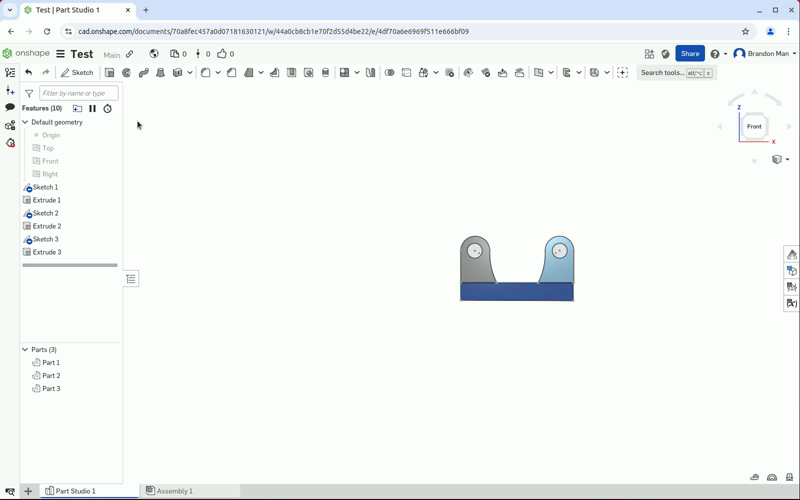
key(shift+7)
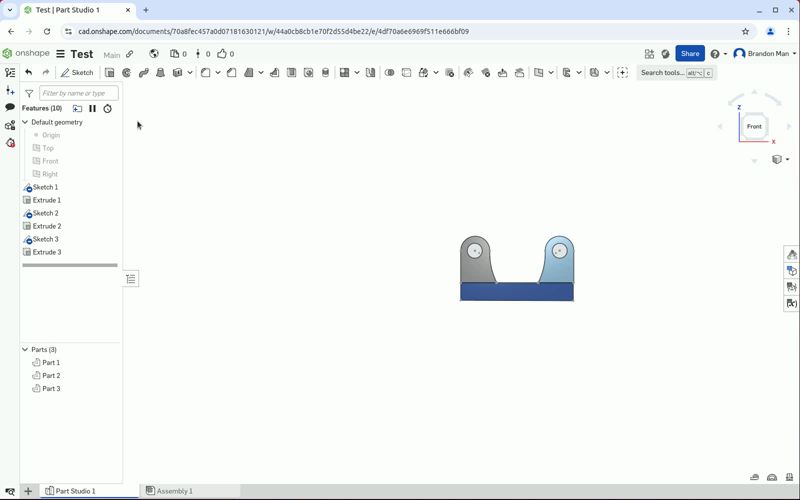
key(left, 2)
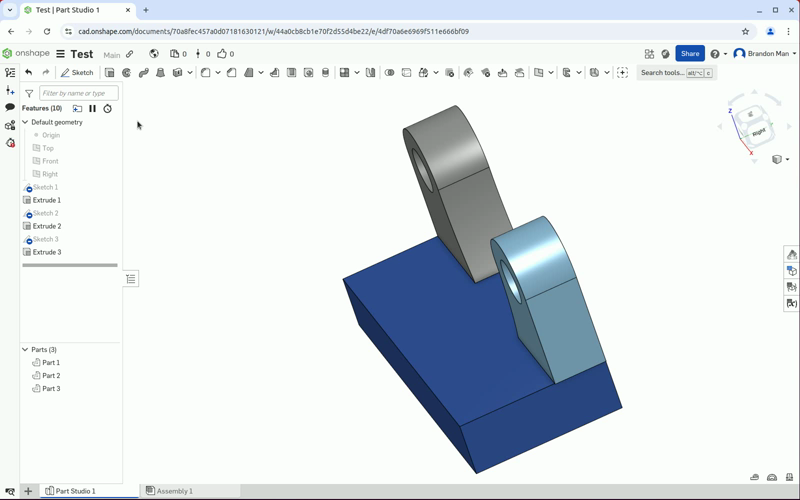
key(down, 2)
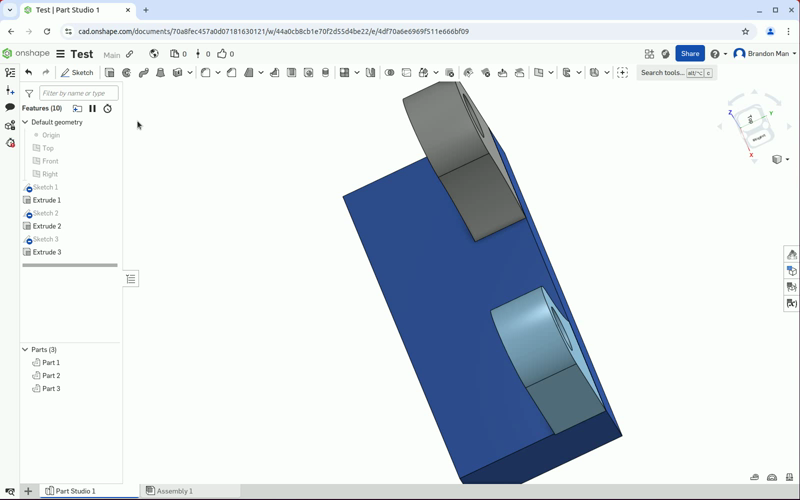
key(up, 2)
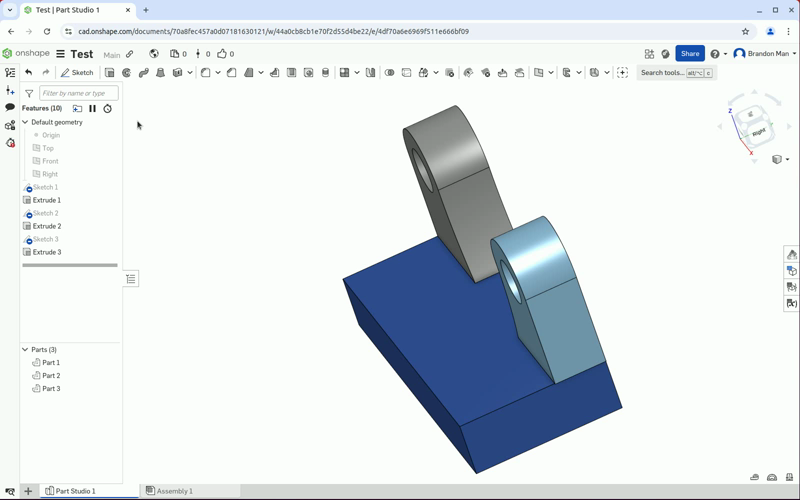
key(right, 2)
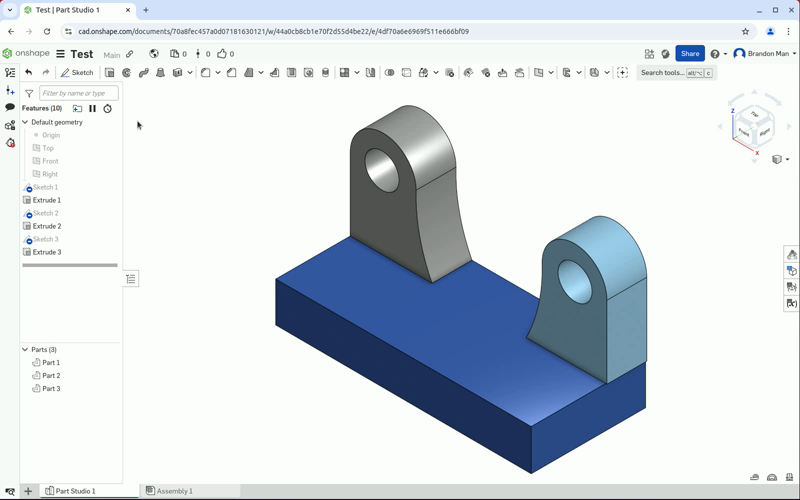
mouse_move(73, 189)
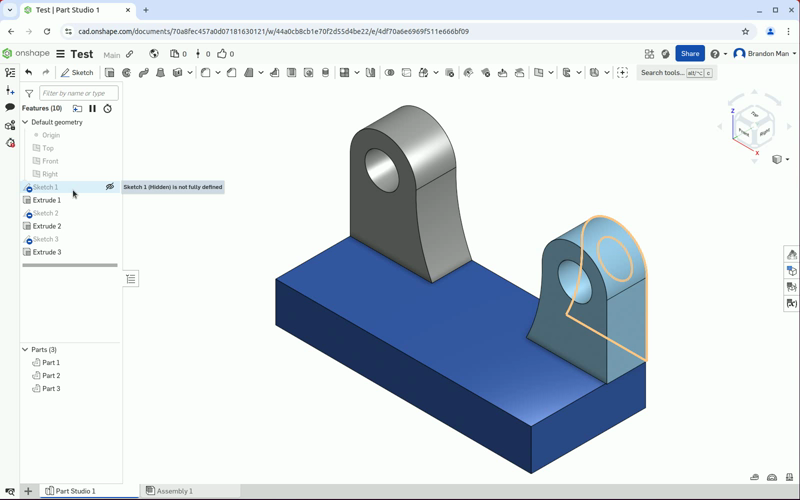
click(73, 189)